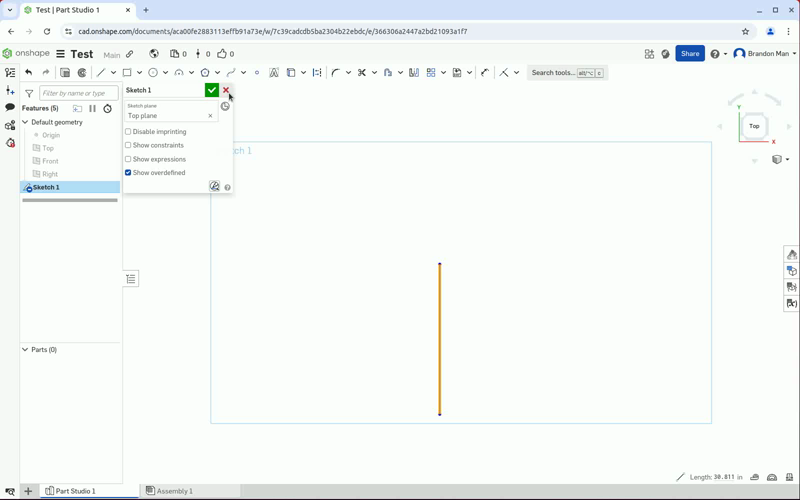
key(shift+h)
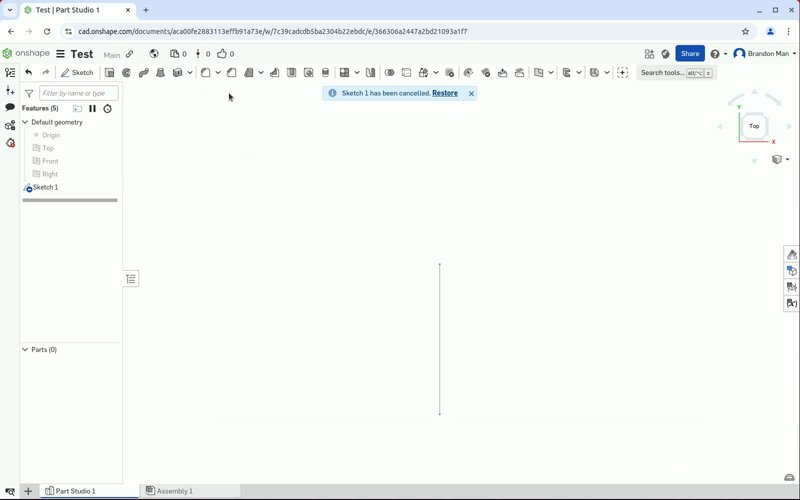
key(shift+s)
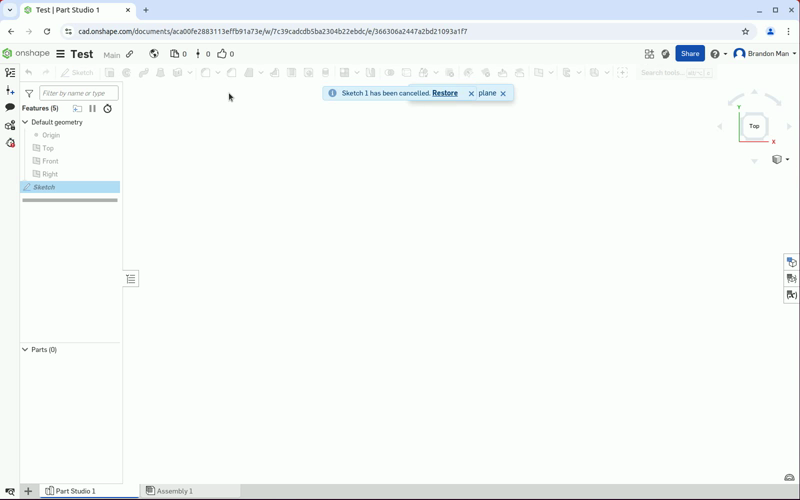
mouse_move(73, 150)
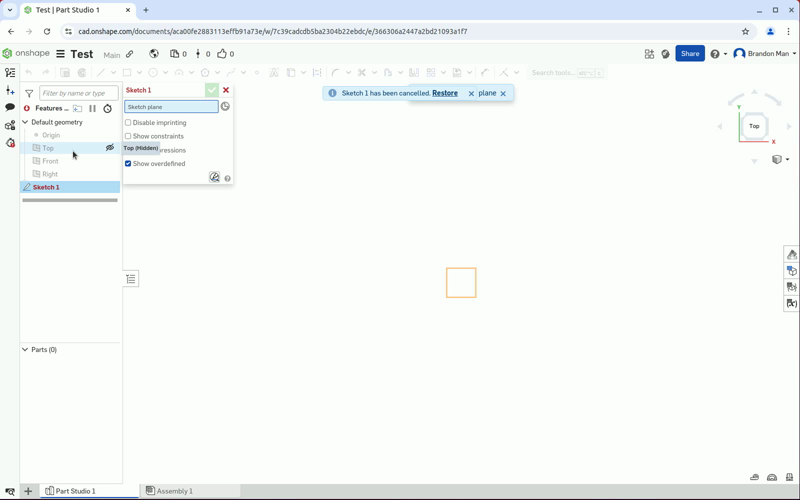
click(73, 150)
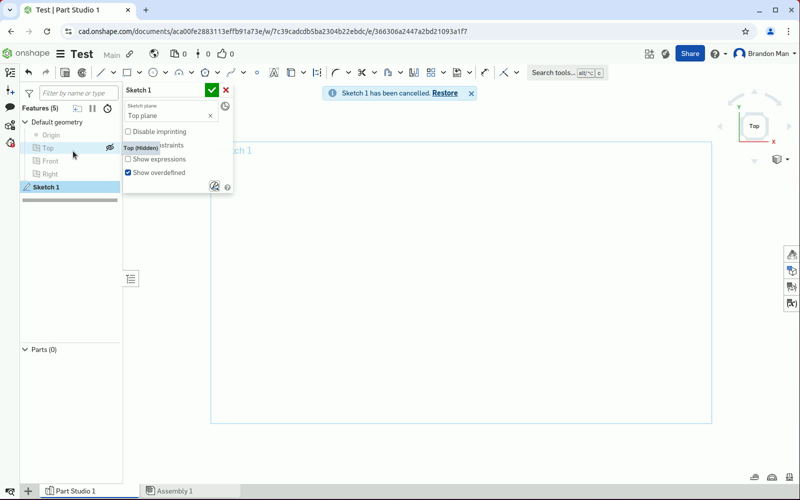
mouse_move(73, 352)
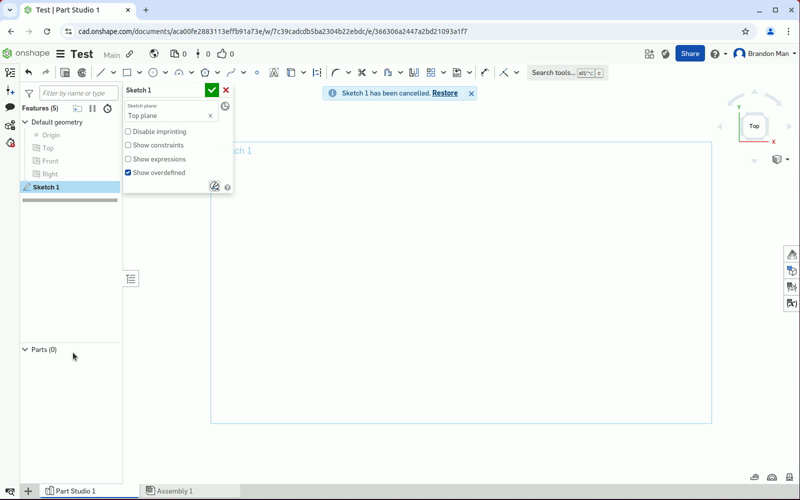
key(y)
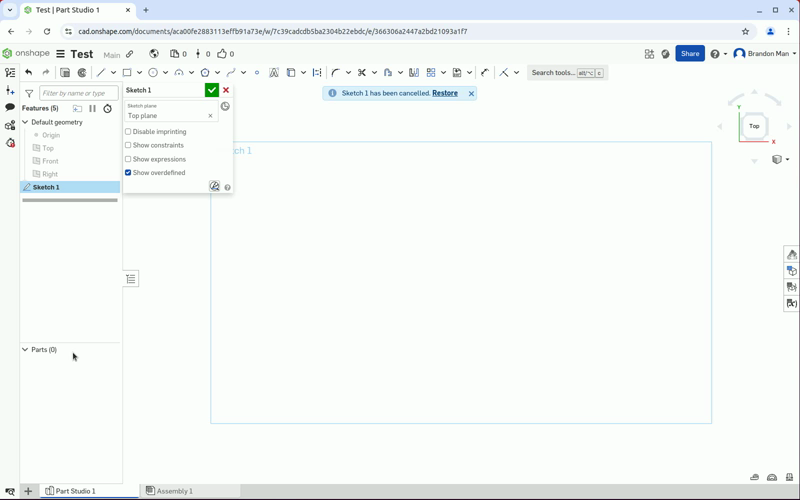
key(c)
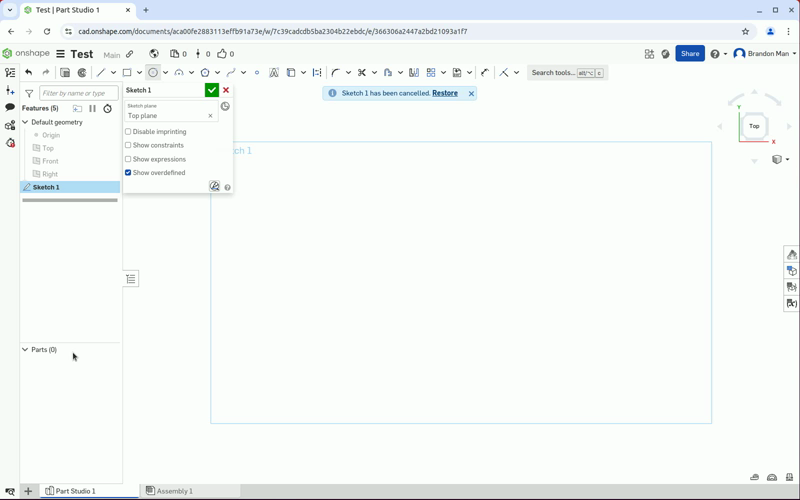
key_down(shift)
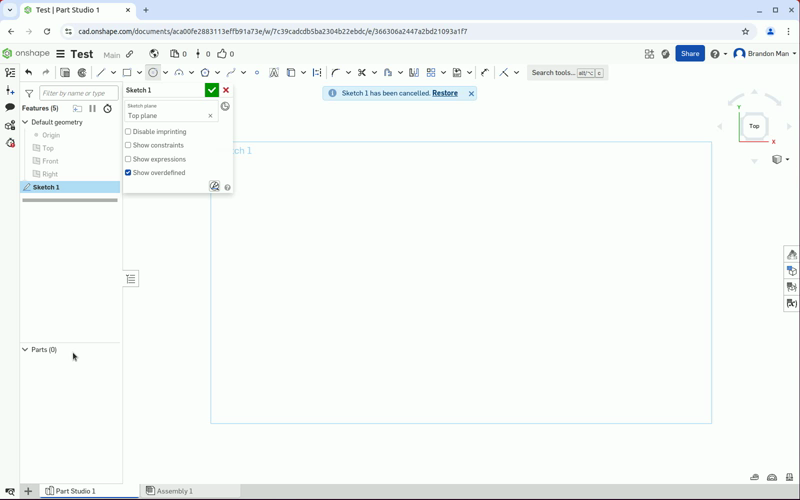
mouse_move(461, 282)
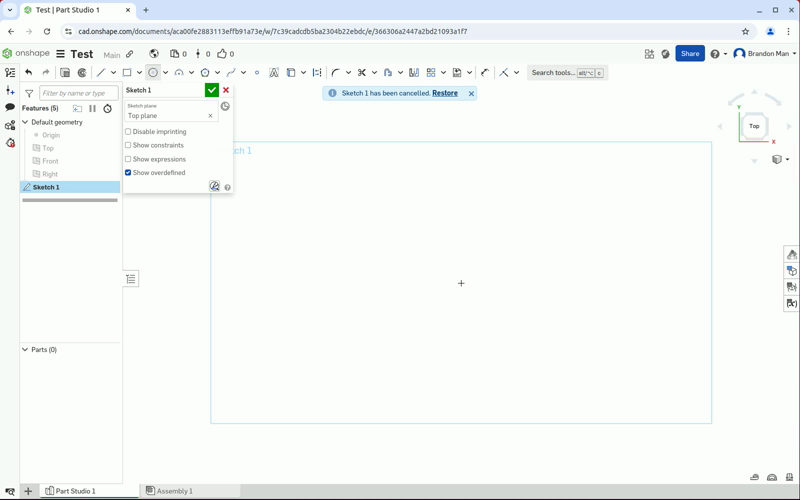
click(461, 282)
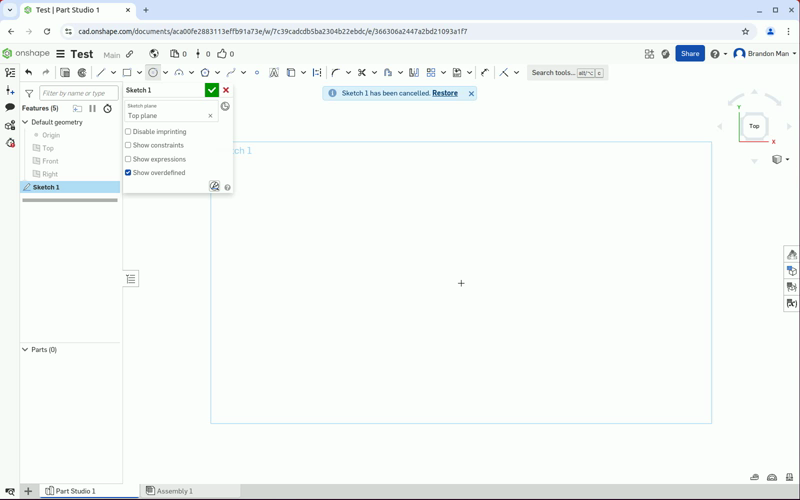
key_up(shift)
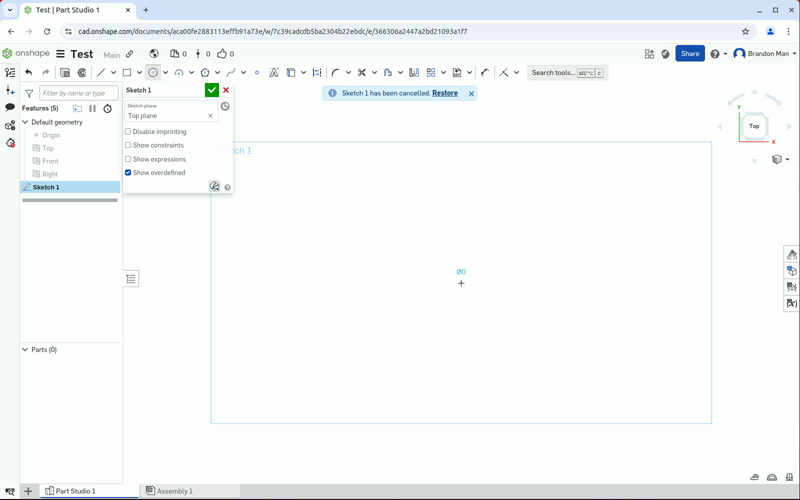
mouse_move(574, 282)
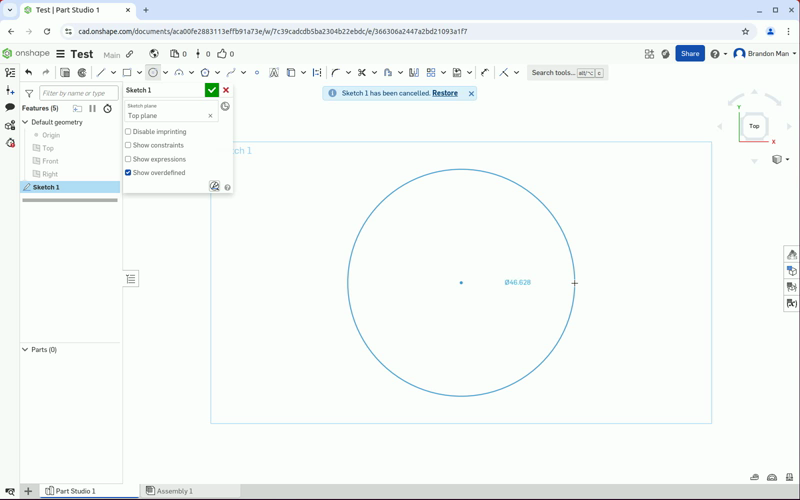
click(574, 282)
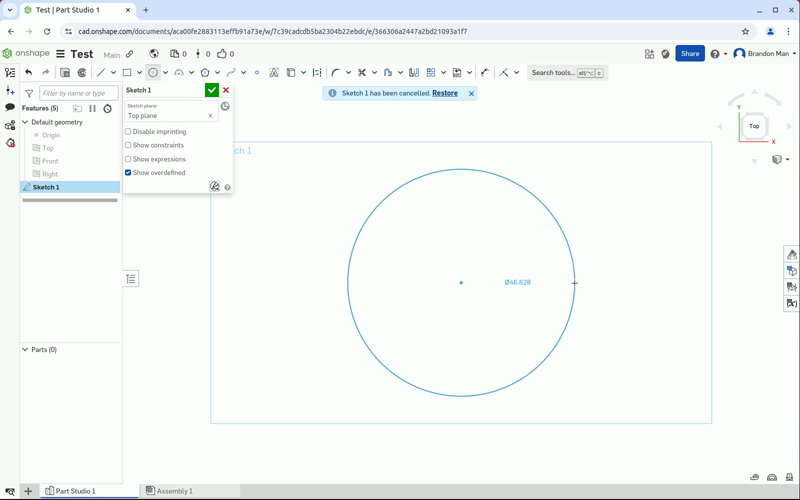
key(esc)
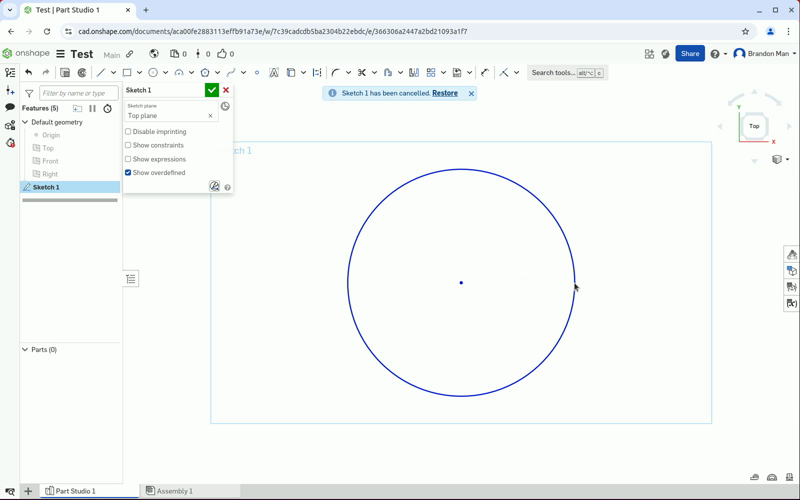
key(c)
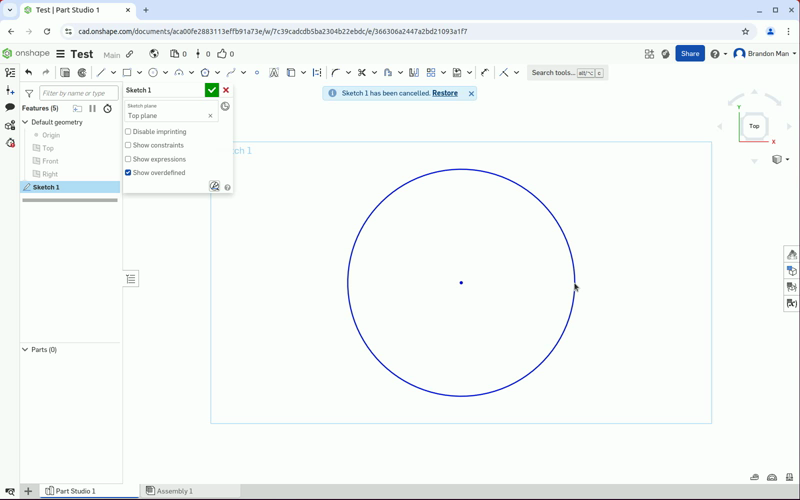
key_down(shift)
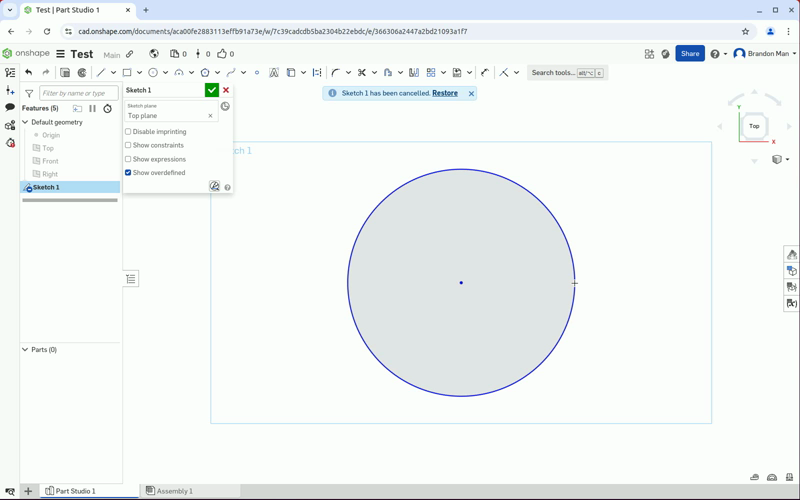
mouse_move(414, 315)
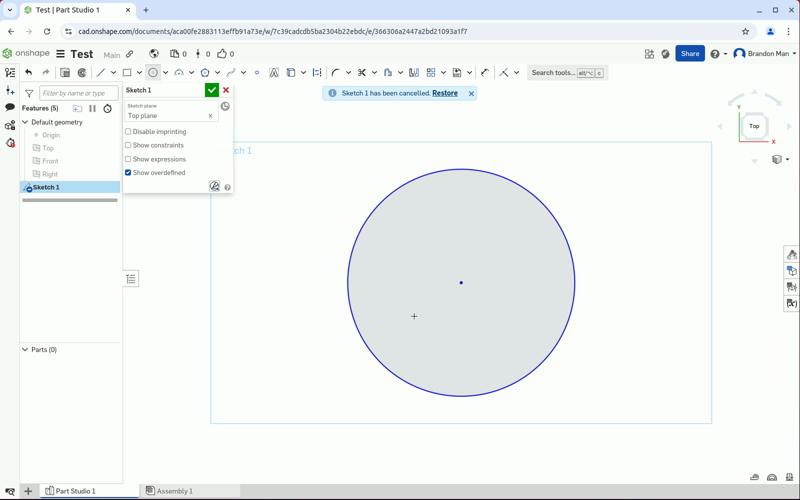
click(414, 315)
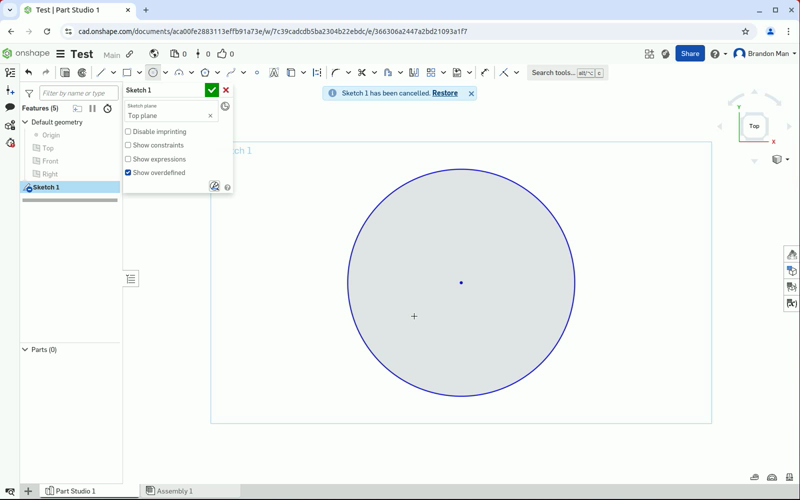
key_up(shift)
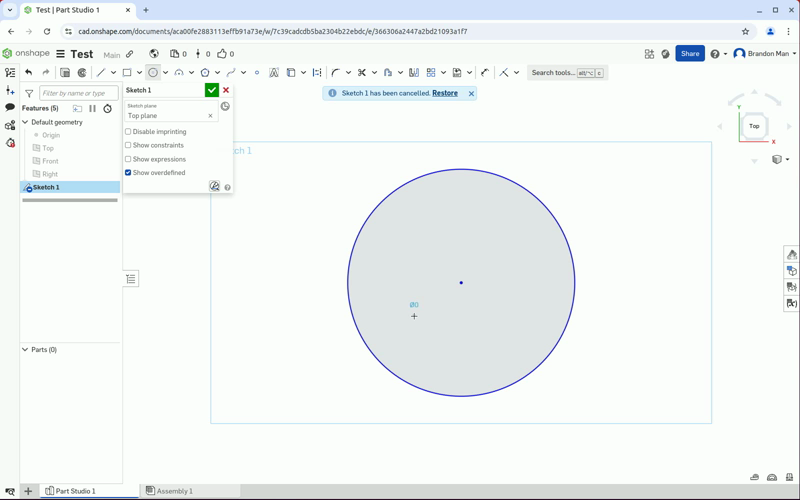
mouse_move(430, 315)
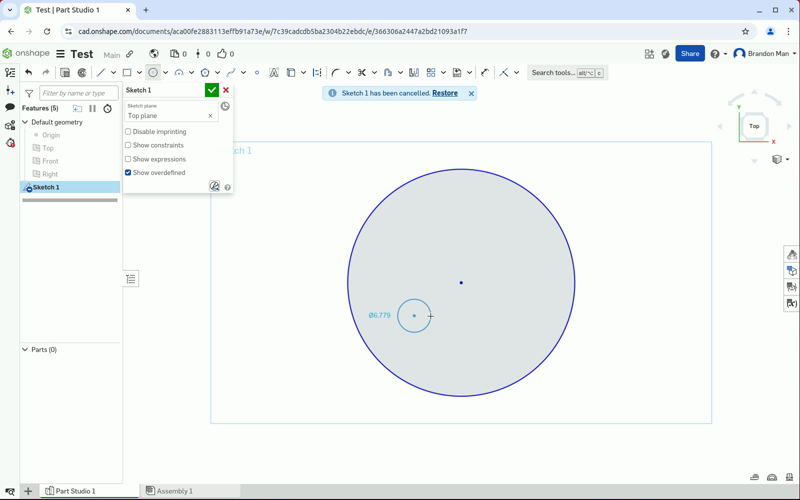
click(430, 315)
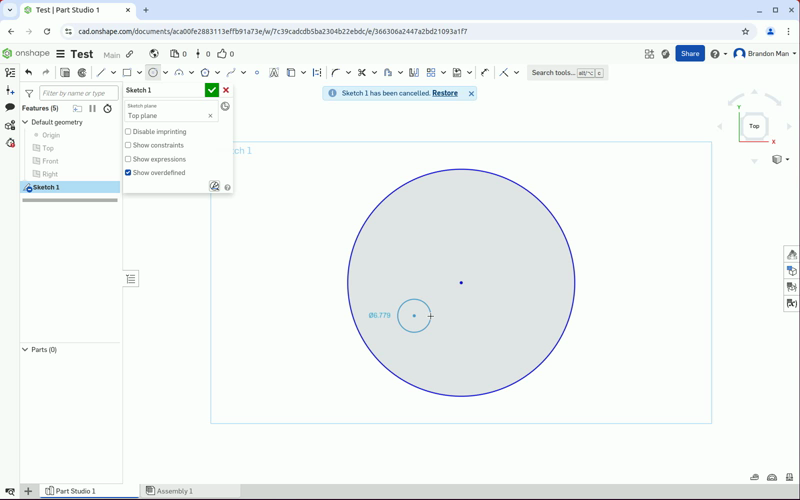
key(esc)
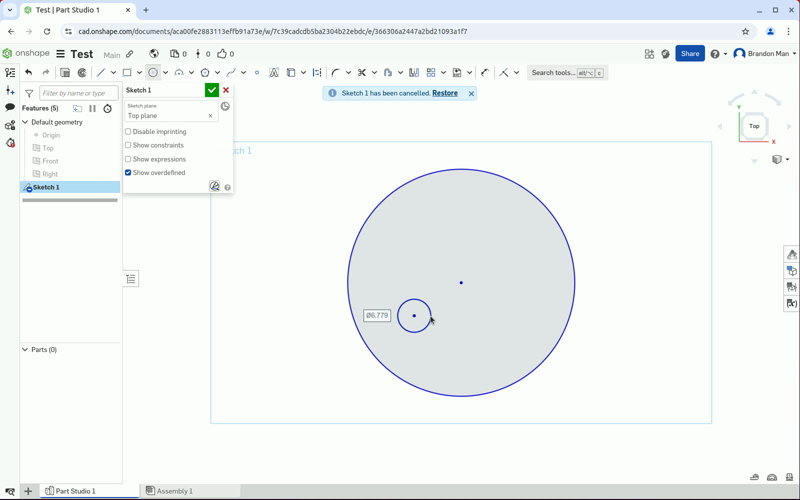
key(c)
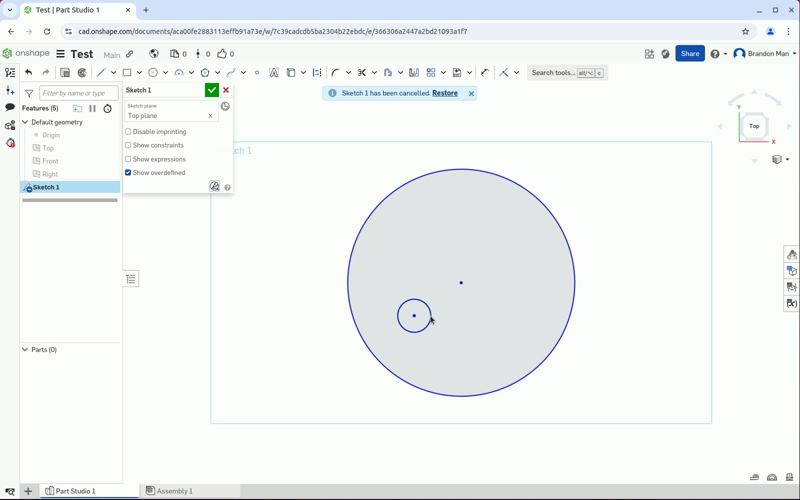
key_down(shift)
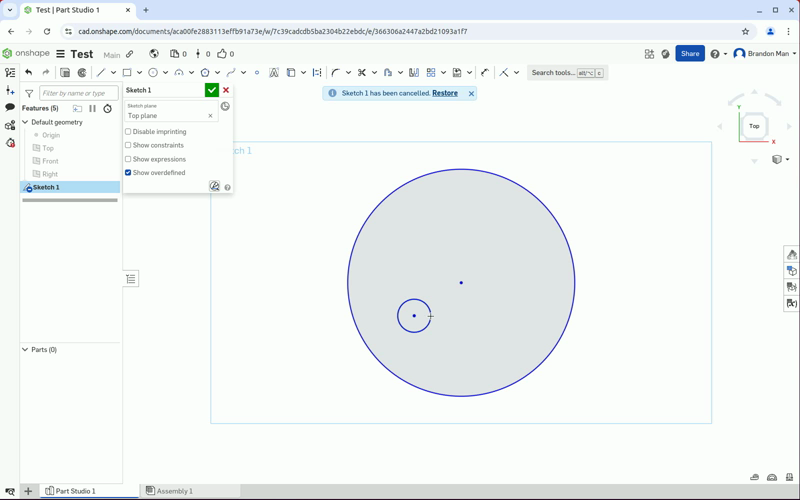
mouse_move(428, 238)
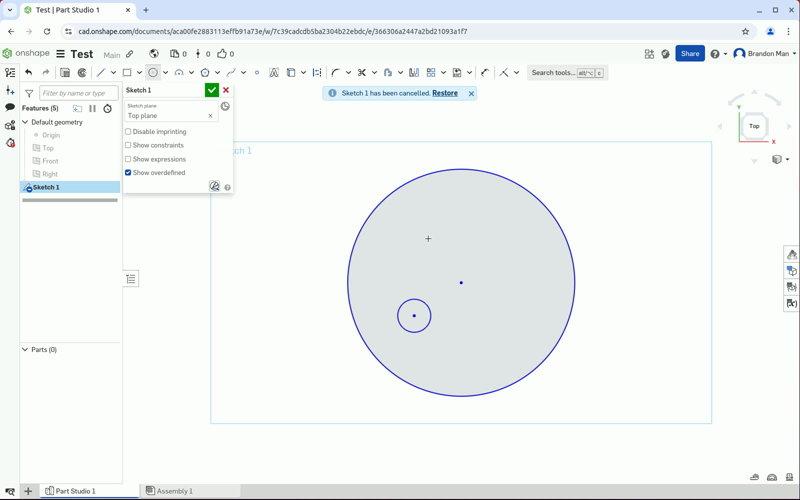
click(428, 238)
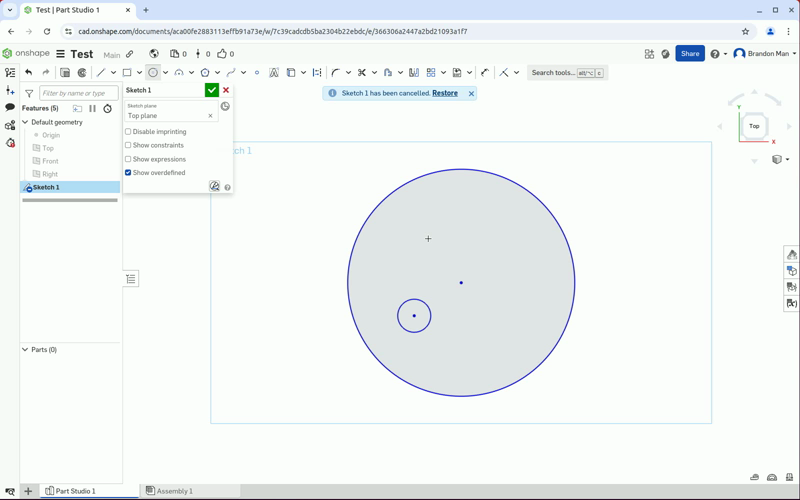
key_up(shift)
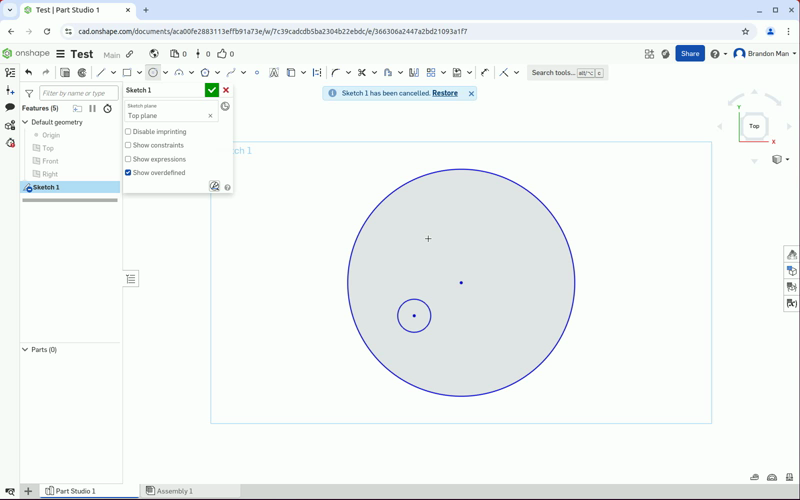
mouse_move(444, 238)
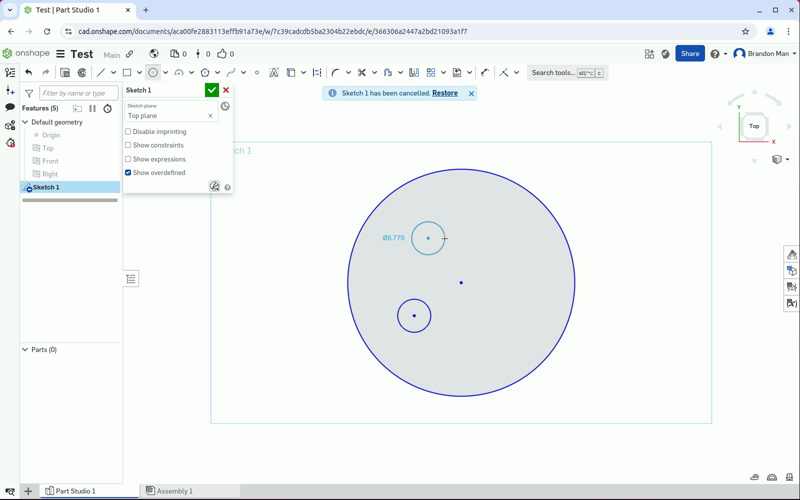
click(444, 238)
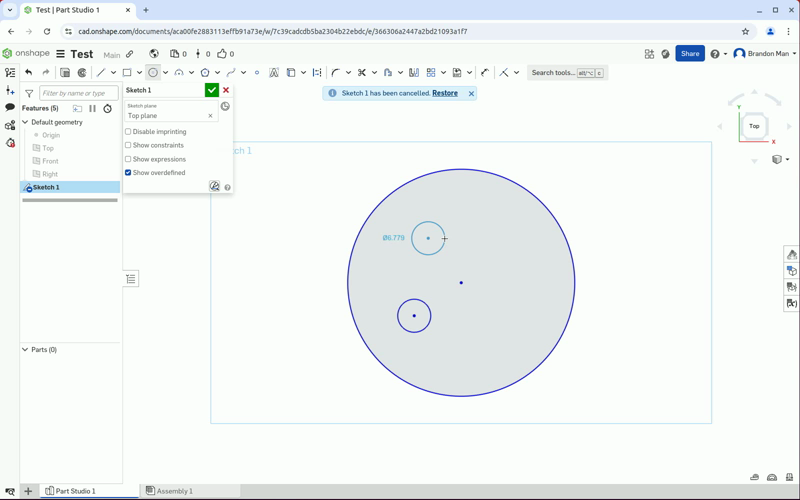
key(esc)
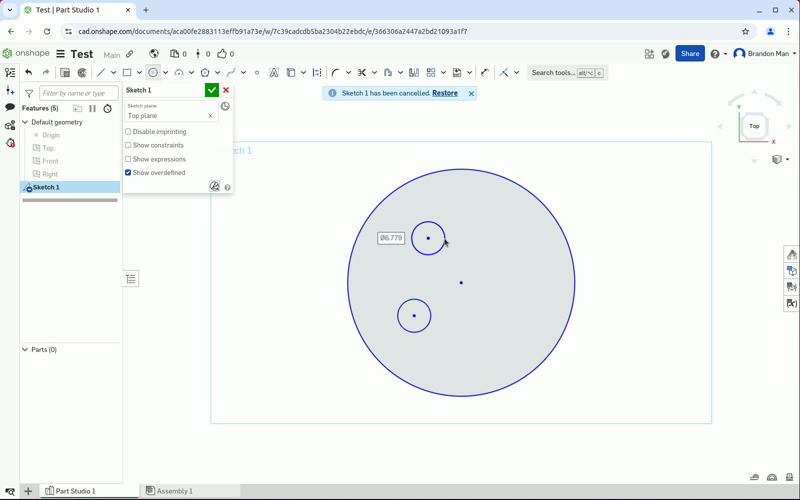
key(c)
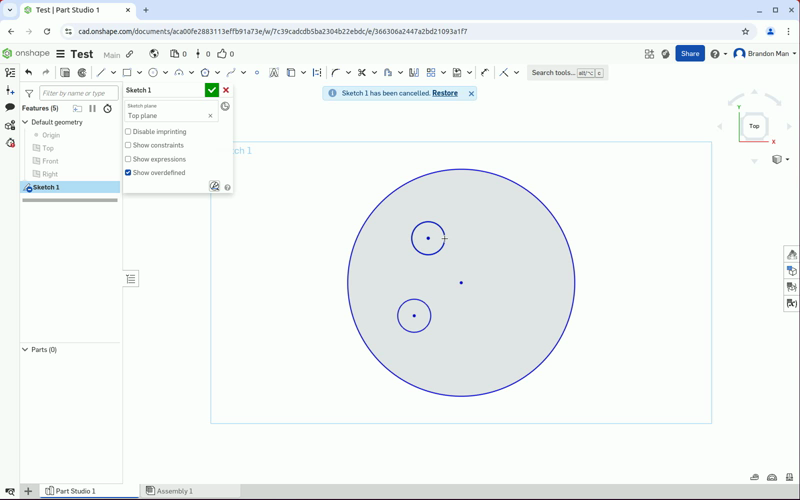
key_down(shift)
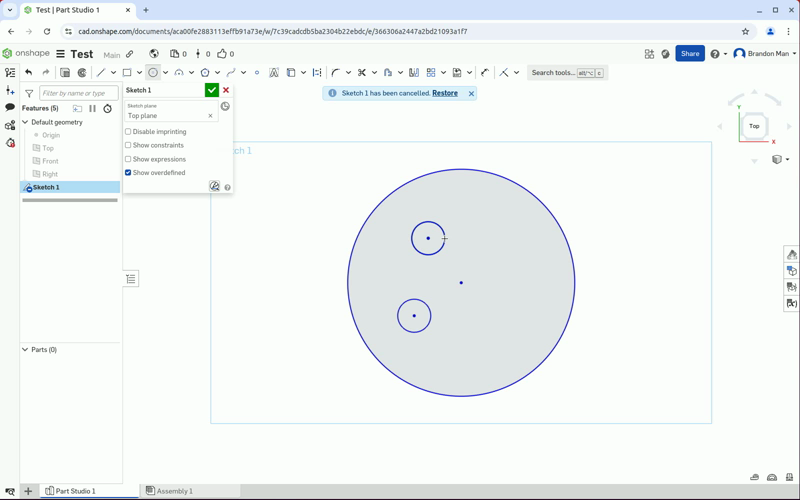
mouse_move(461, 282)
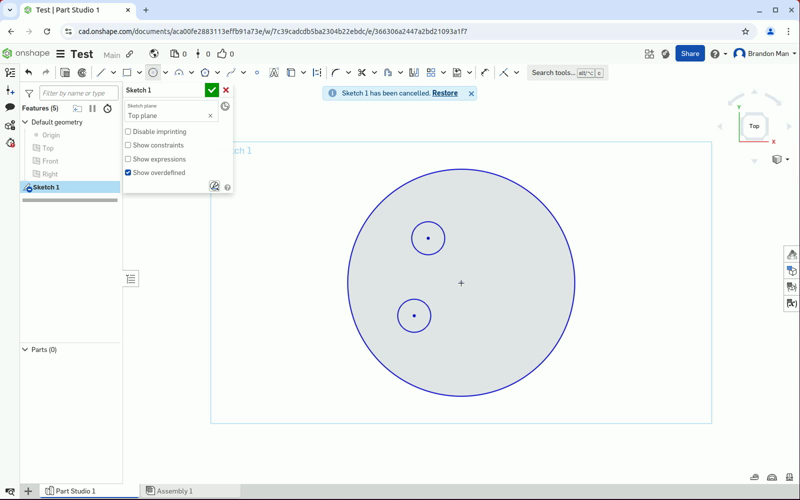
click(461, 282)
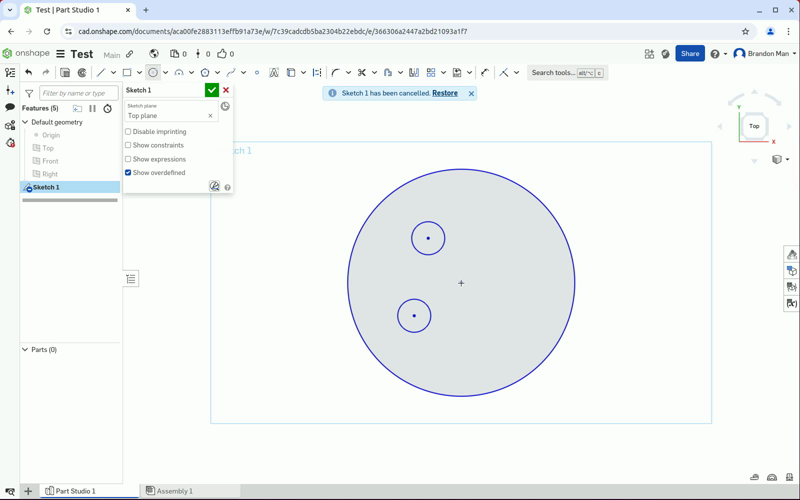
key_up(shift)
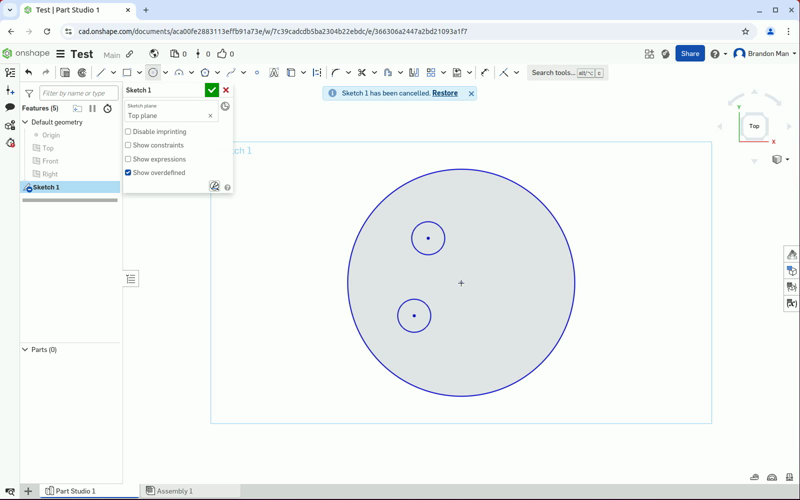
mouse_move(480, 282)
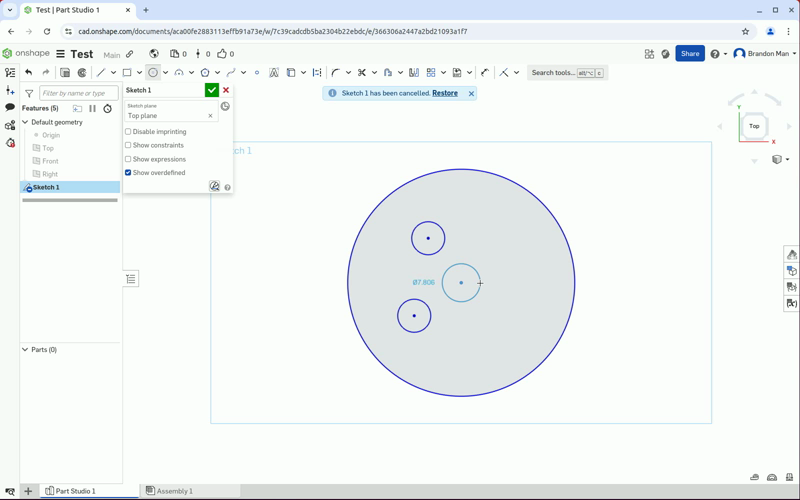
click(480, 282)
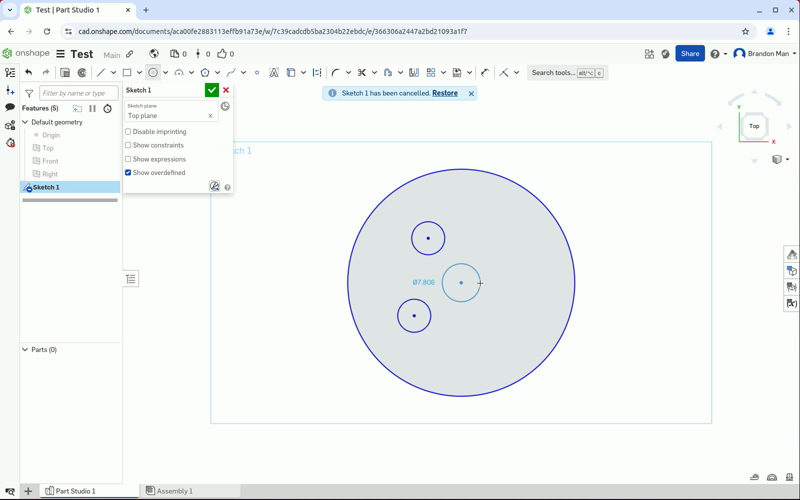
key(esc)
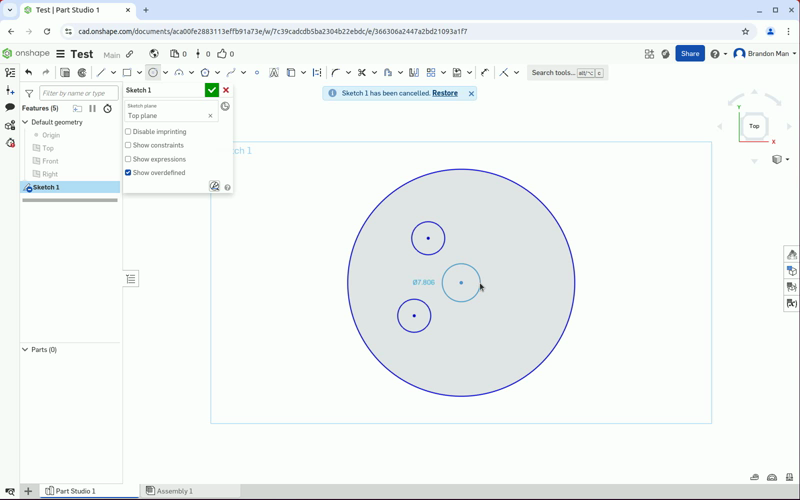
key(c)
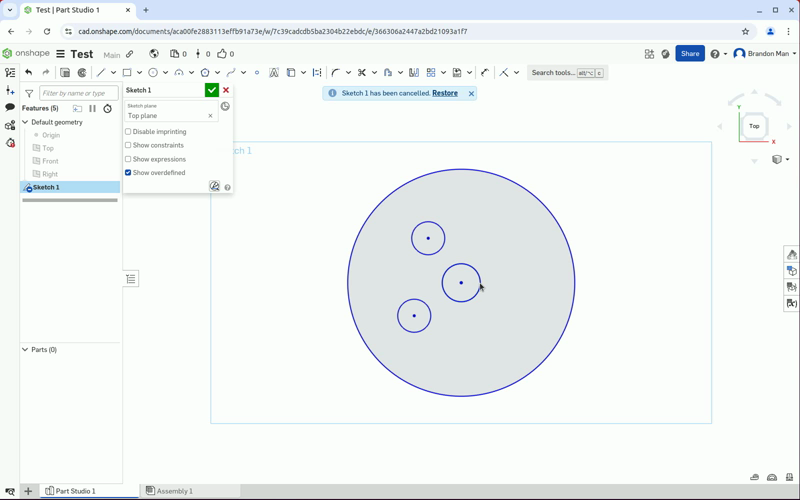
key_down(shift)
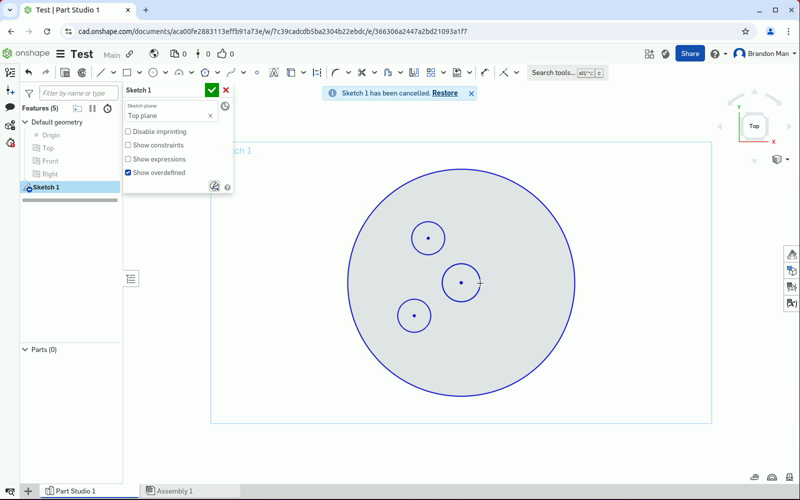
mouse_move(492, 327)
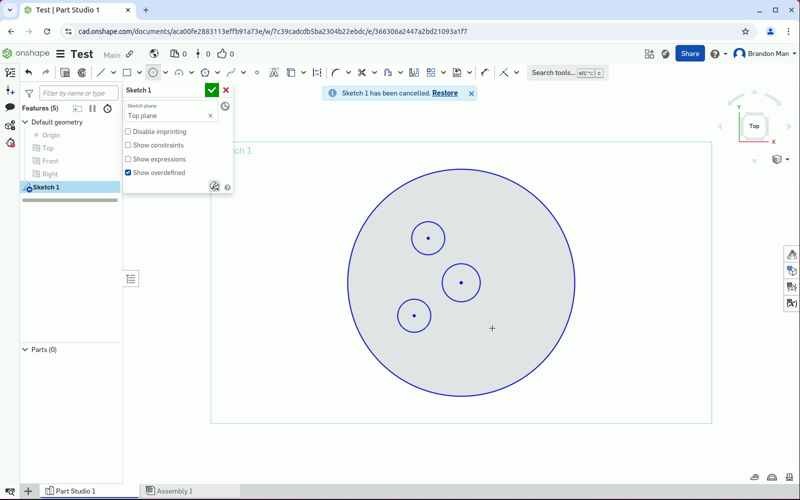
click(492, 327)
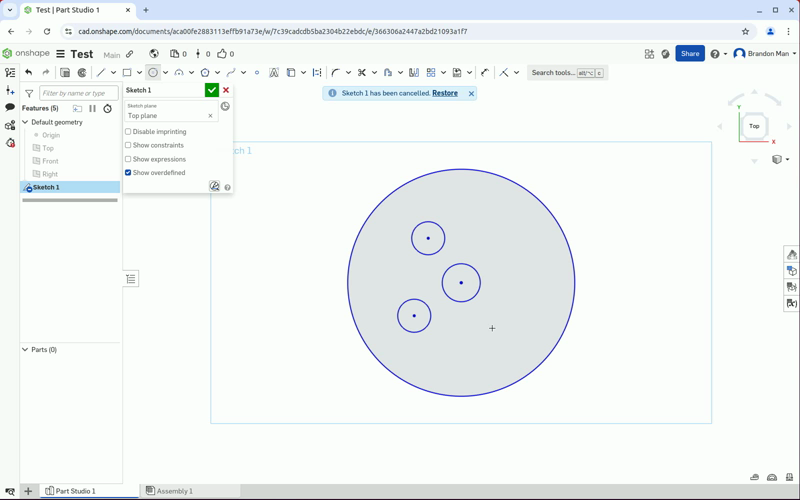
key_up(shift)
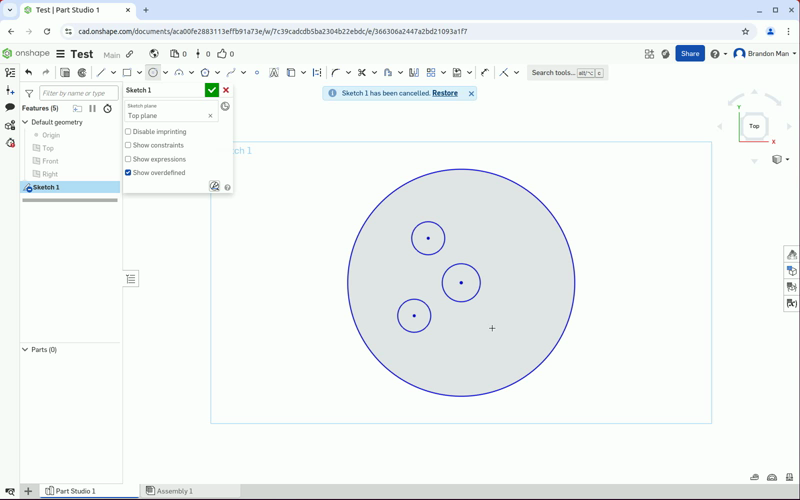
mouse_move(508, 327)
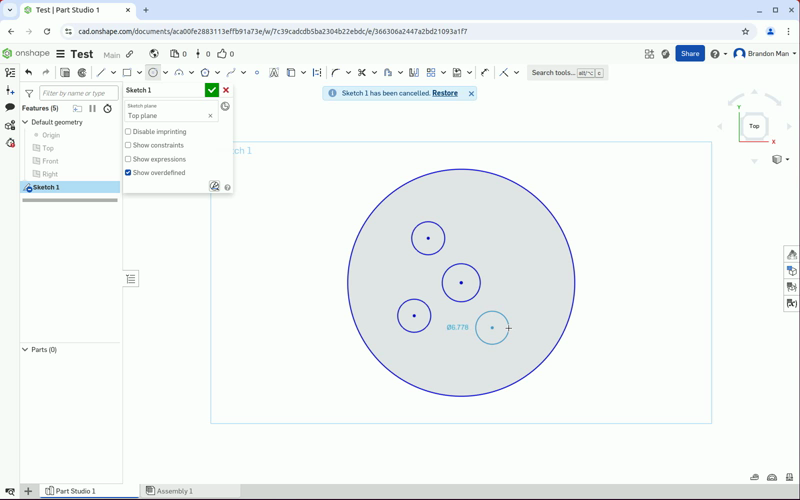
click(508, 327)
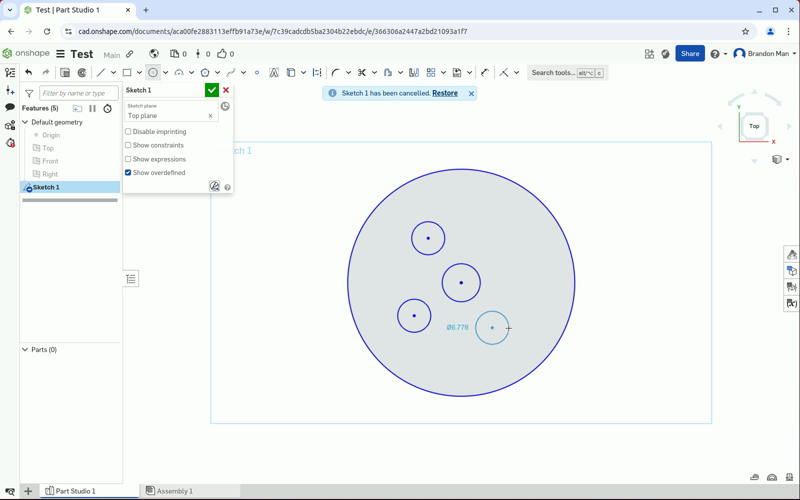
key(esc)
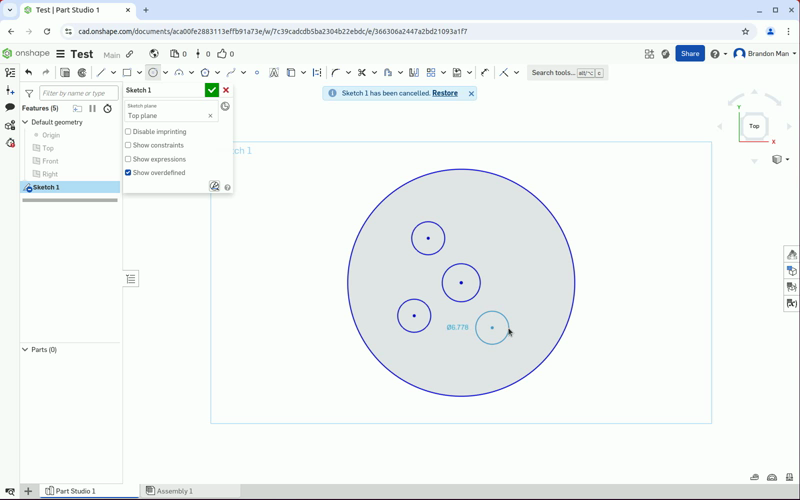
key(c)
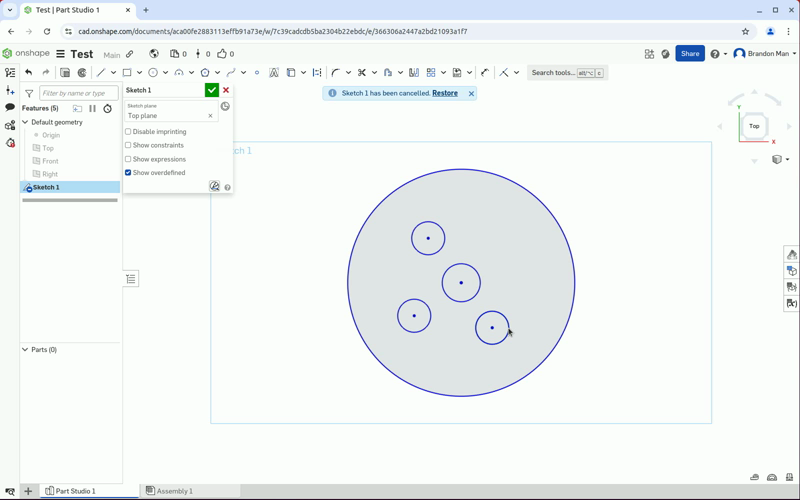
key_down(shift)
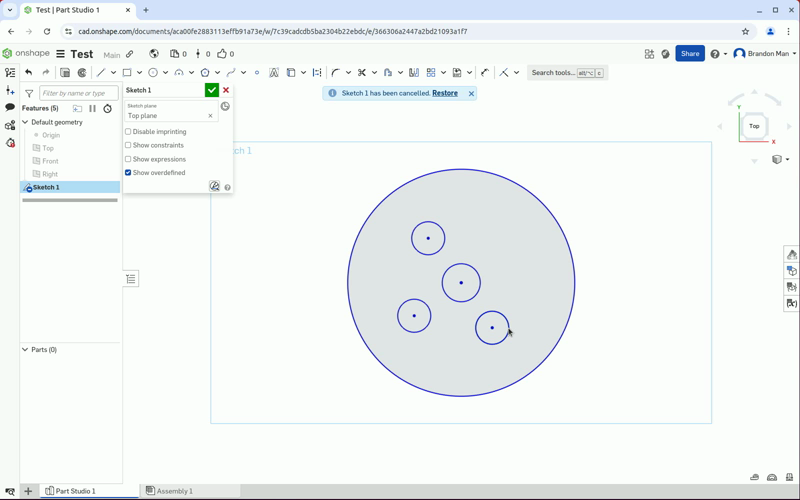
mouse_move(506, 249)
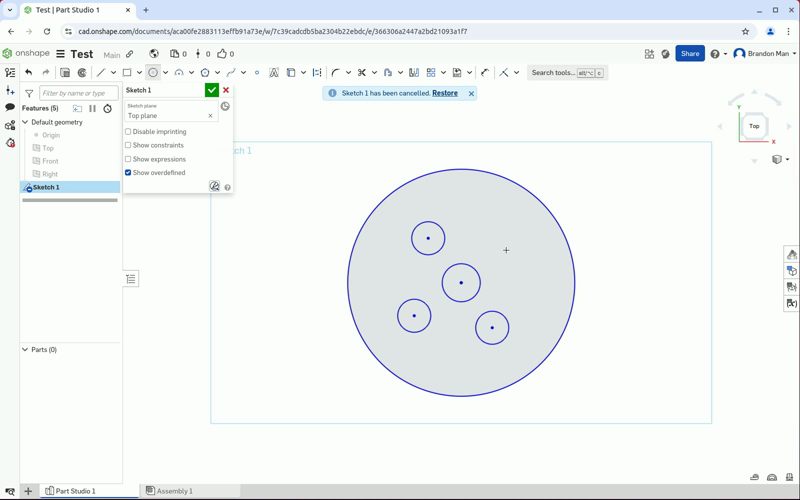
click(506, 249)
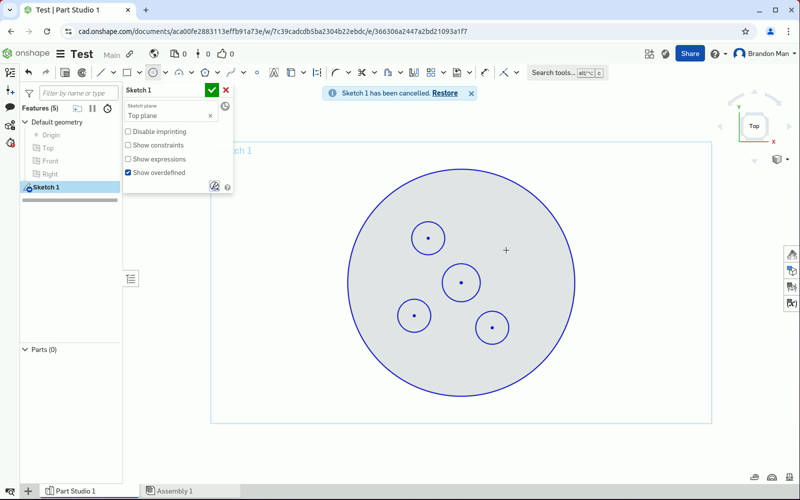
key_up(shift)
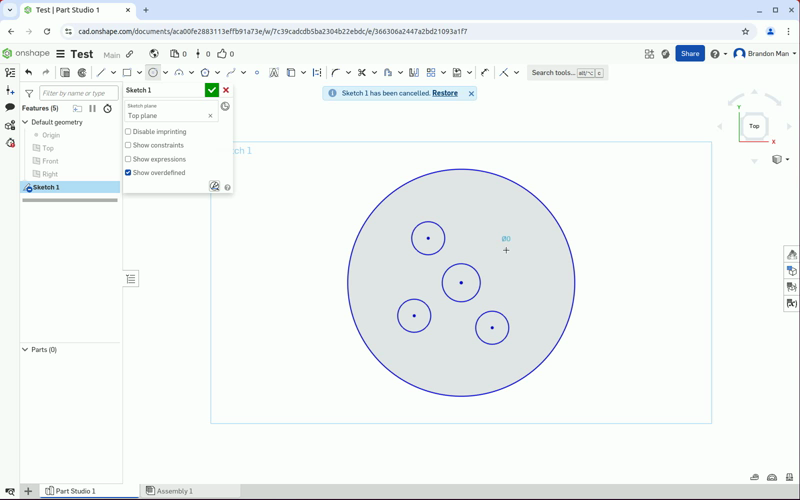
mouse_move(522, 249)
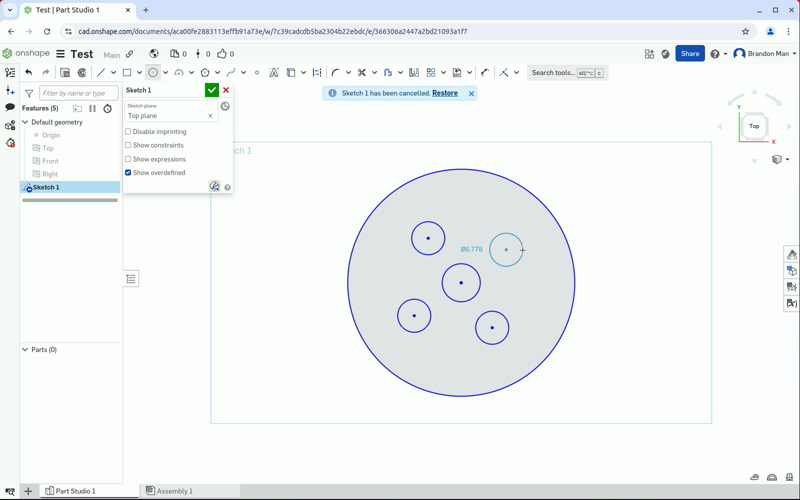
click(522, 249)
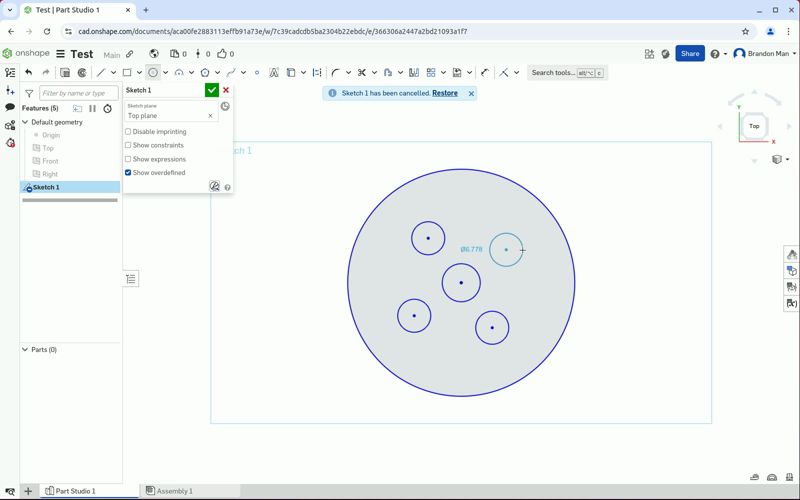
key(esc)
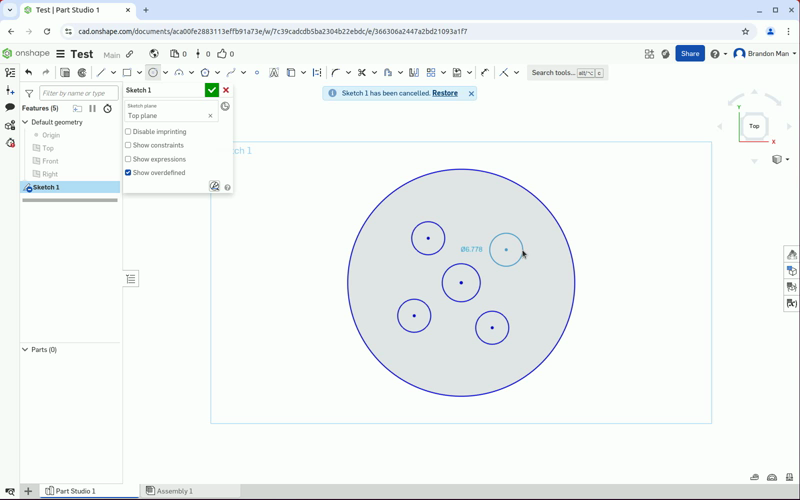
mouse_move(455, 351)
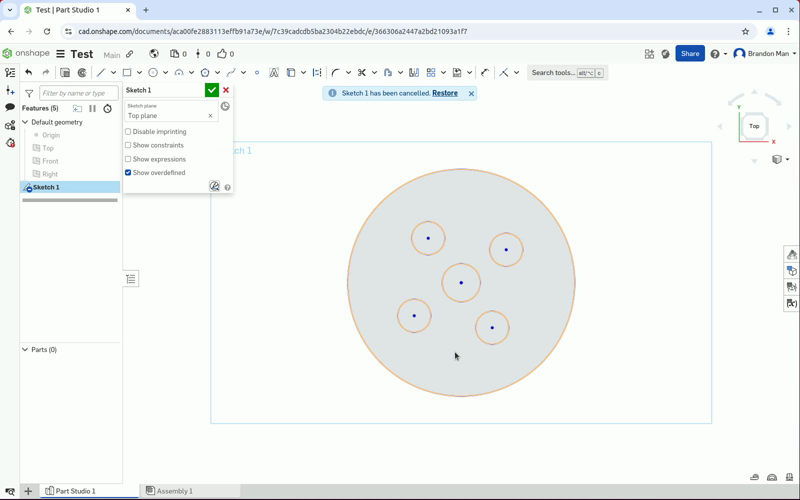
click(455, 351)
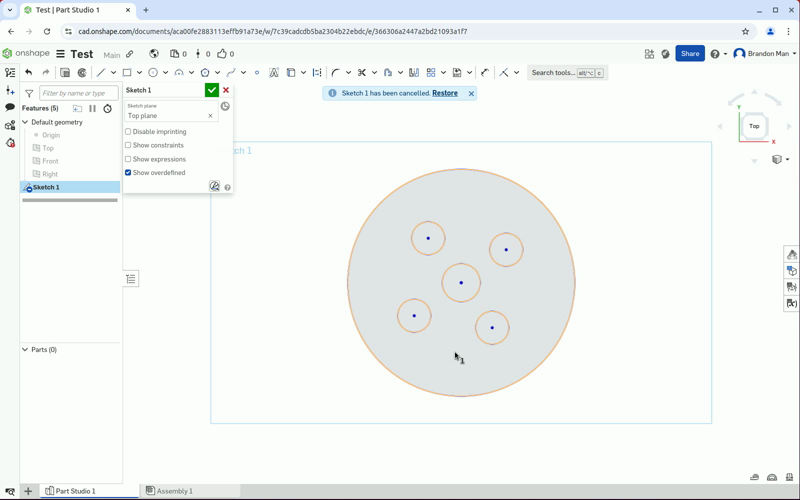
mouse_move(73, 352)
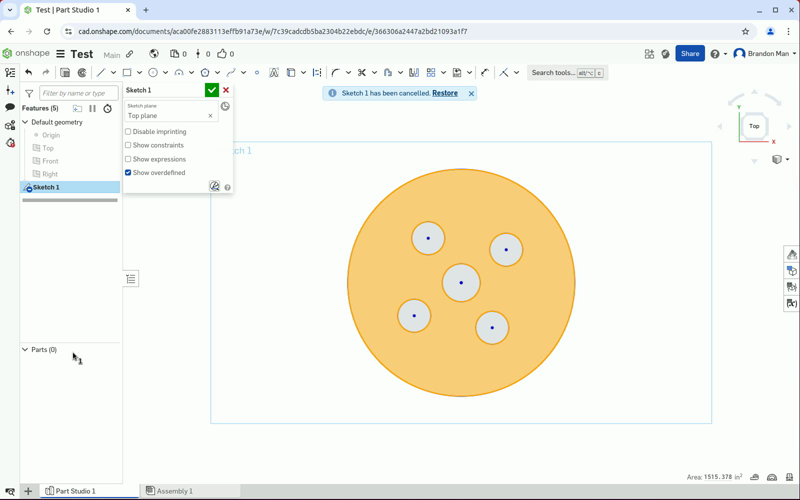
key(shift+y)
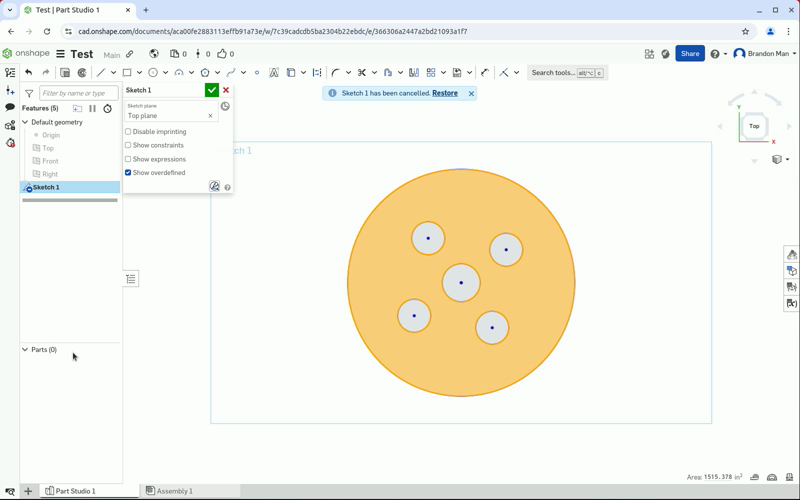
key(shift+e)
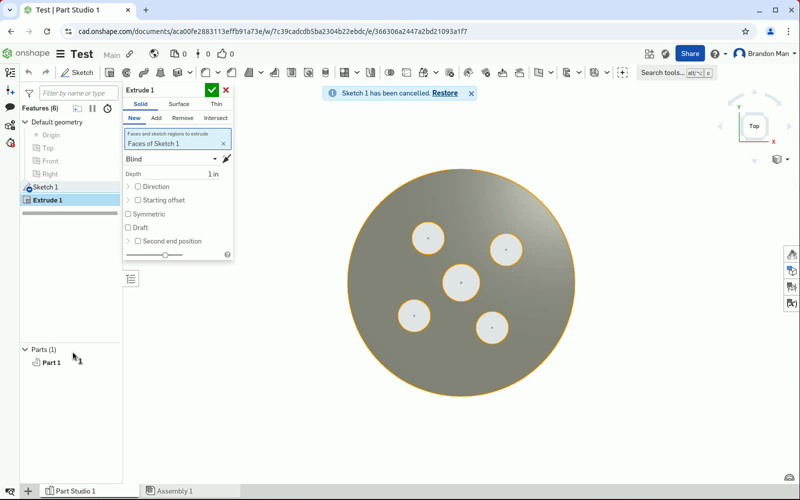
mouse_move(143, 106)
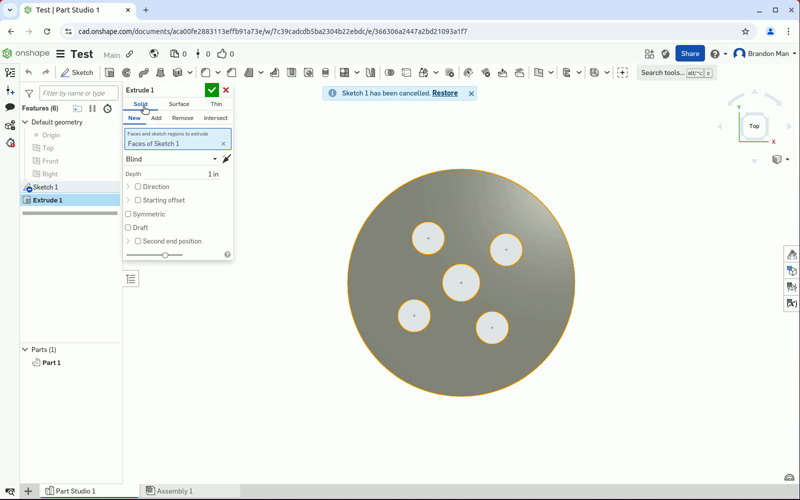
click(143, 106)
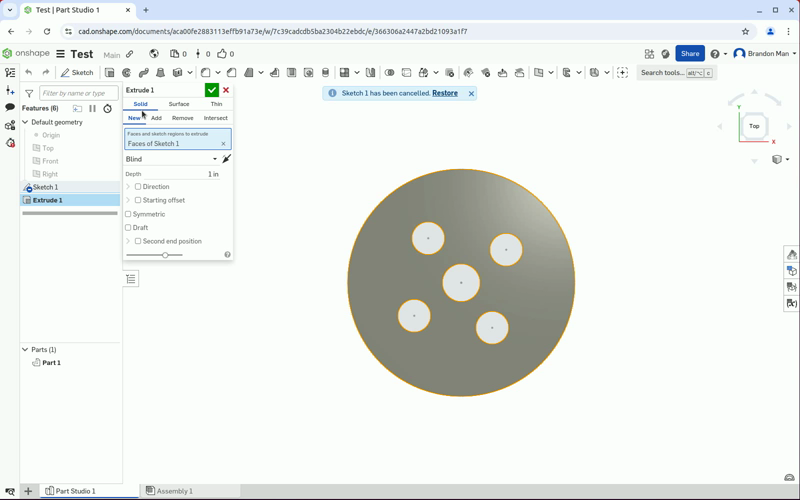
mouse_move(137, 120)
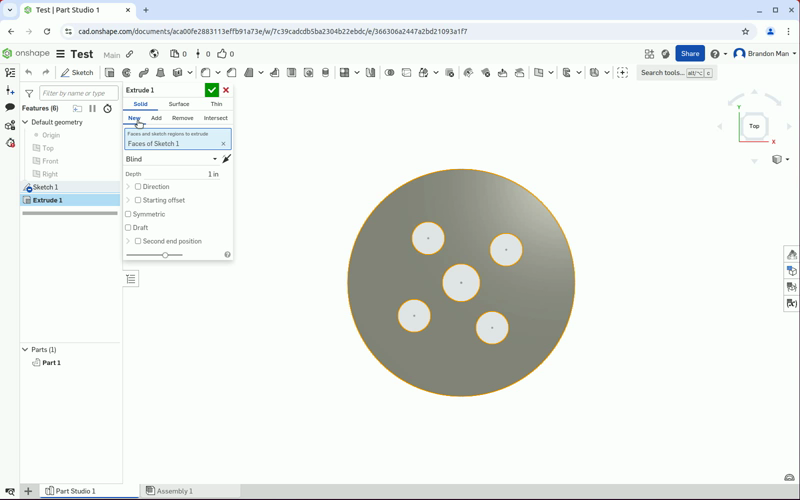
click(137, 120)
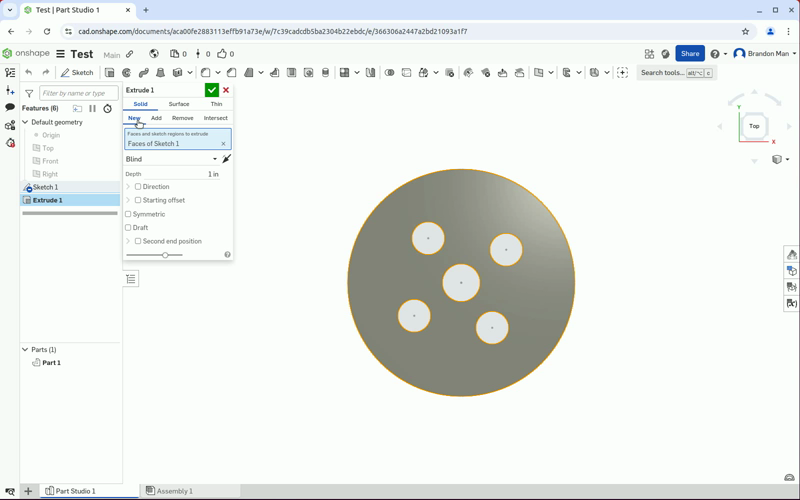
key(tab, 4)
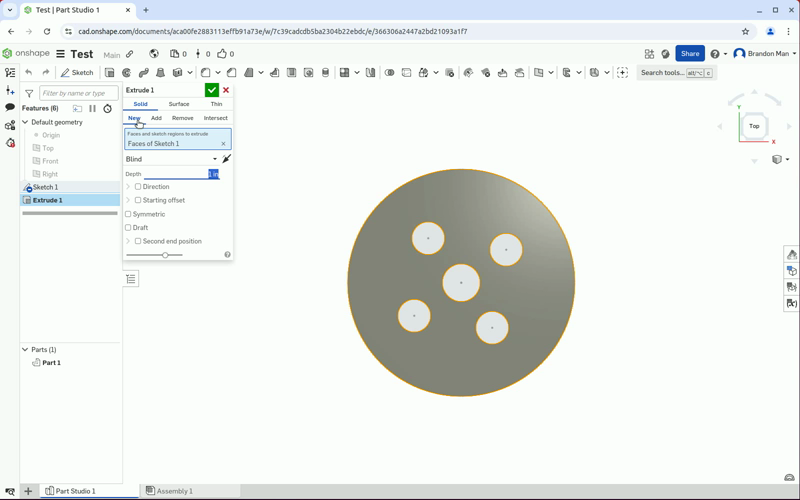
text(4.092)
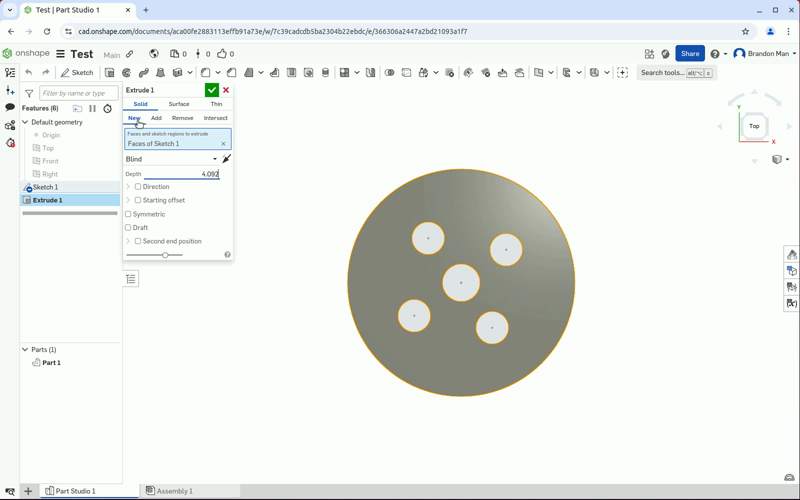
key(enter)
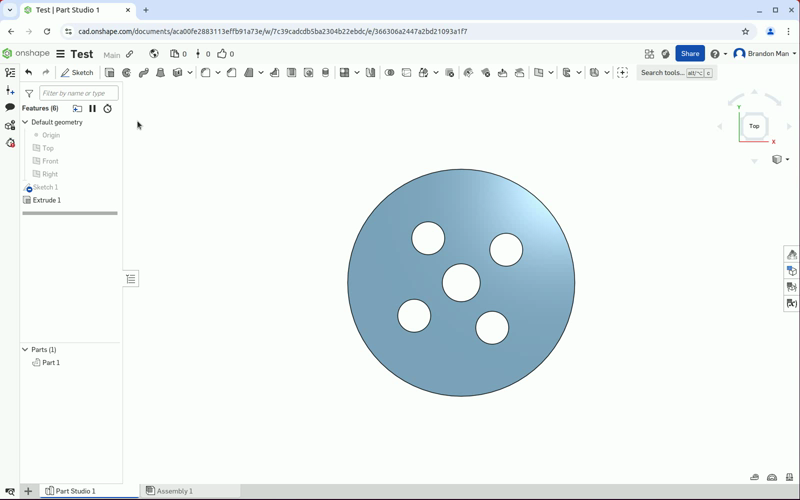
key(shift+h)
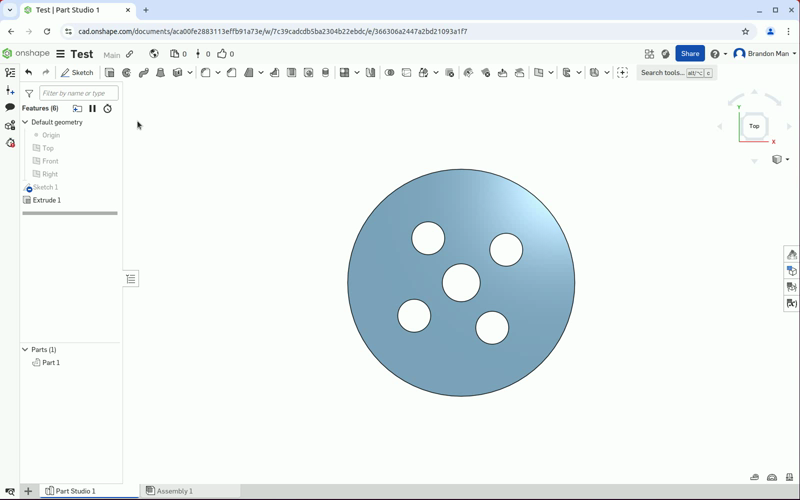
key(shift+h)
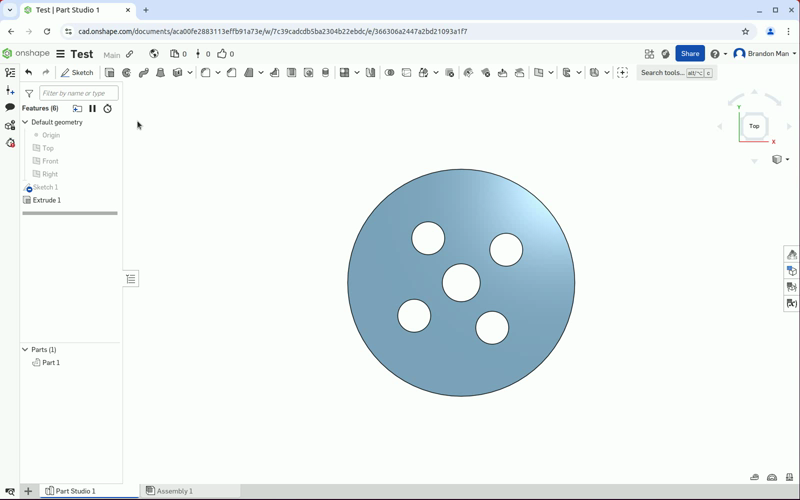
mouse_move(73, 189)
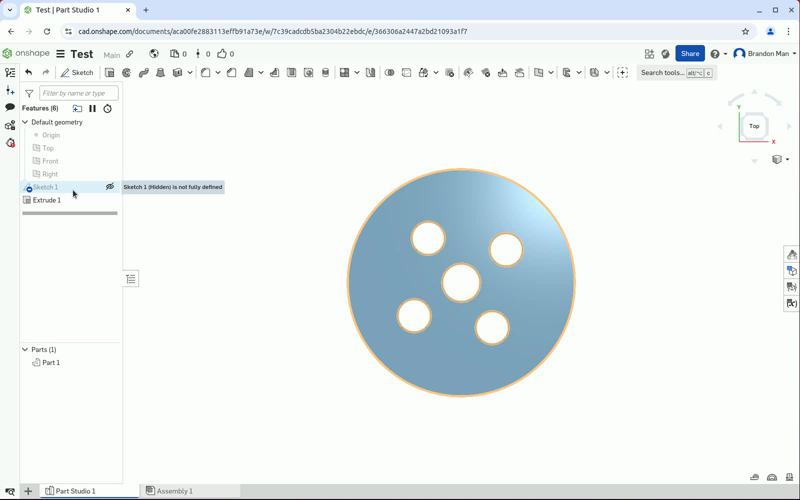
click(73, 189)
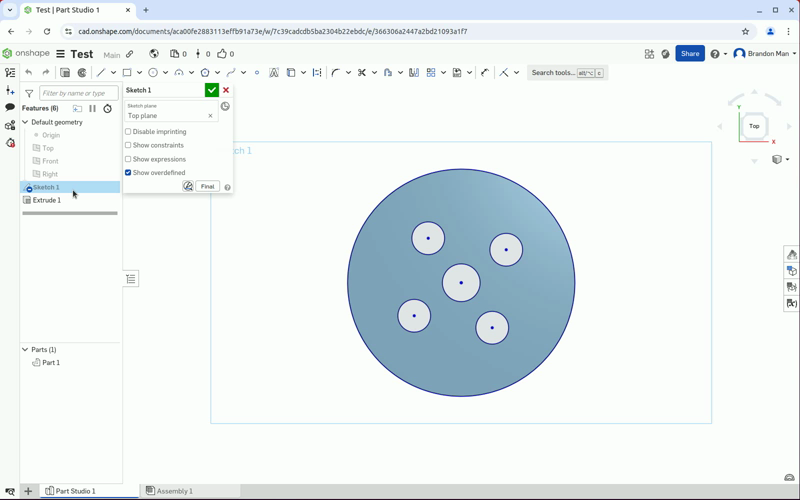
mouse_move(229, 92)
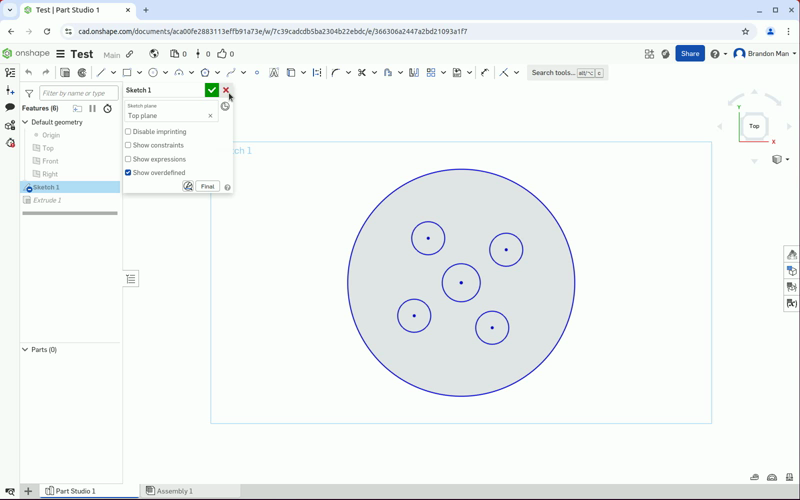
click(229, 92)
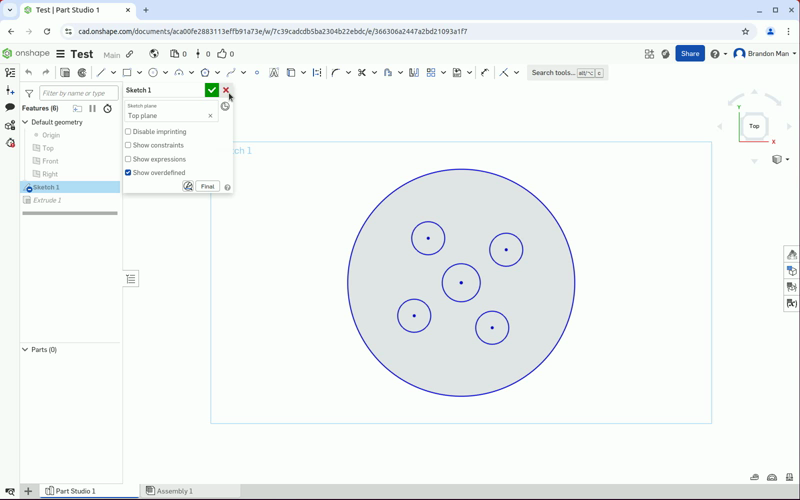
key(shift+s)
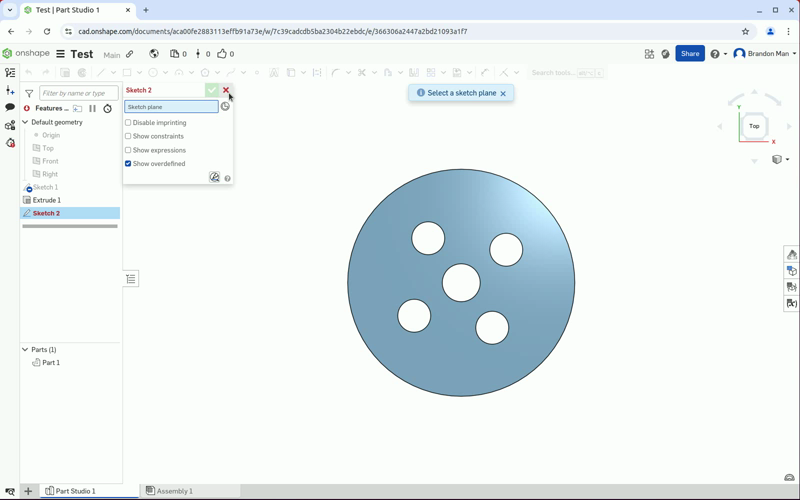
mouse_move(73, 150)
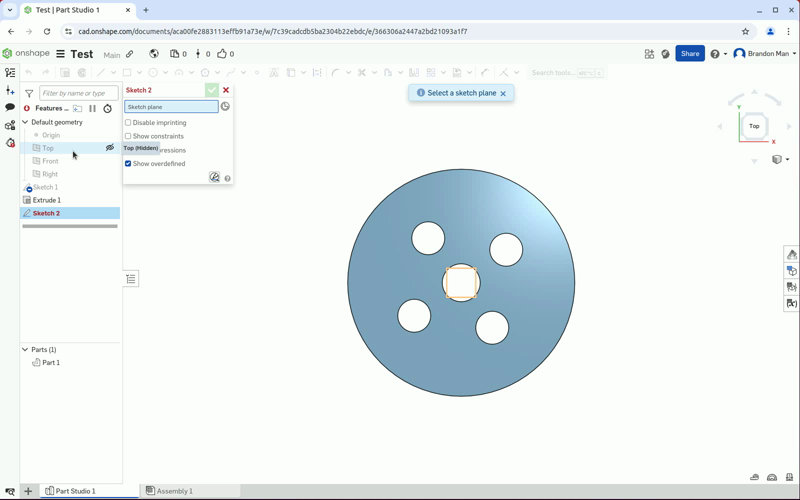
click(73, 150)
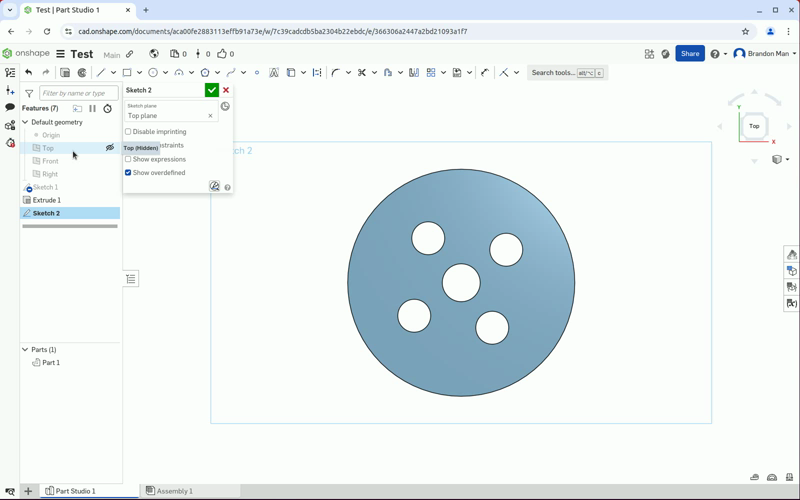
mouse_move(73, 352)
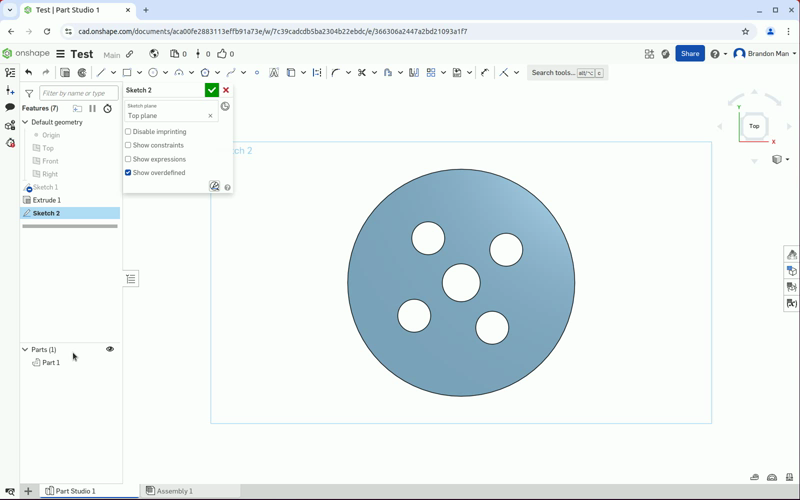
key(y)
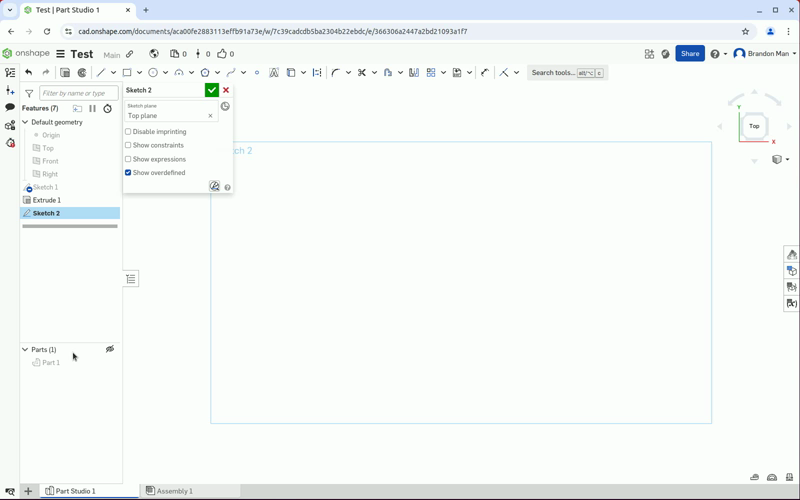
key(c)
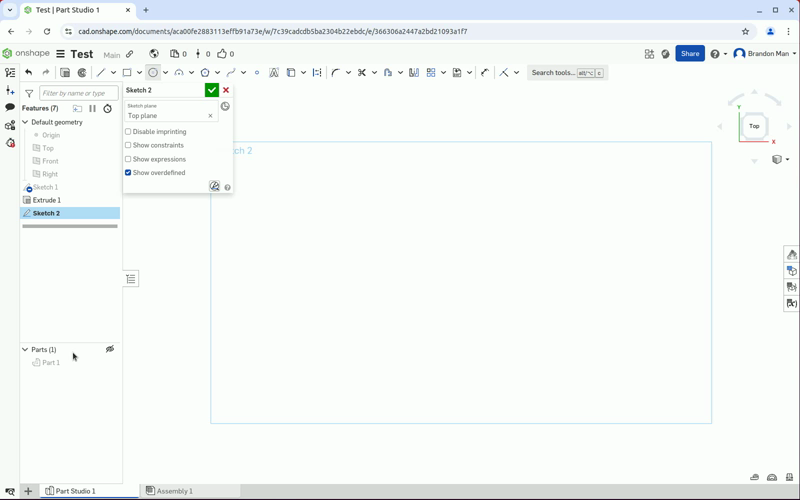
key_down(shift)
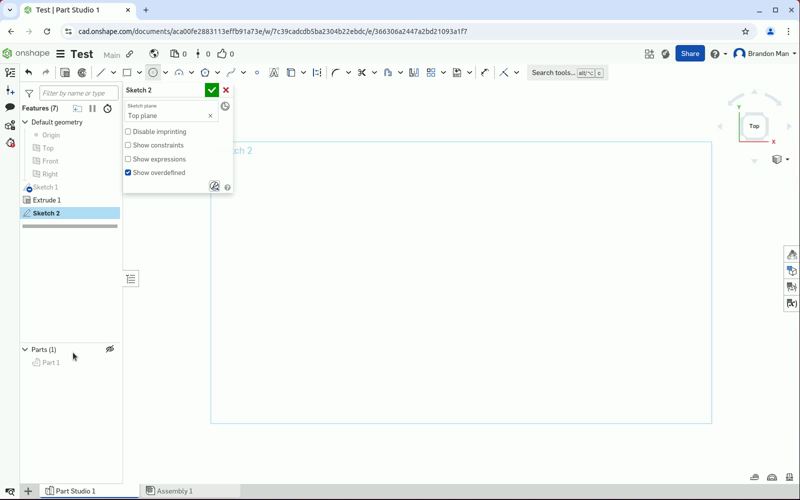
mouse_move(428, 237)
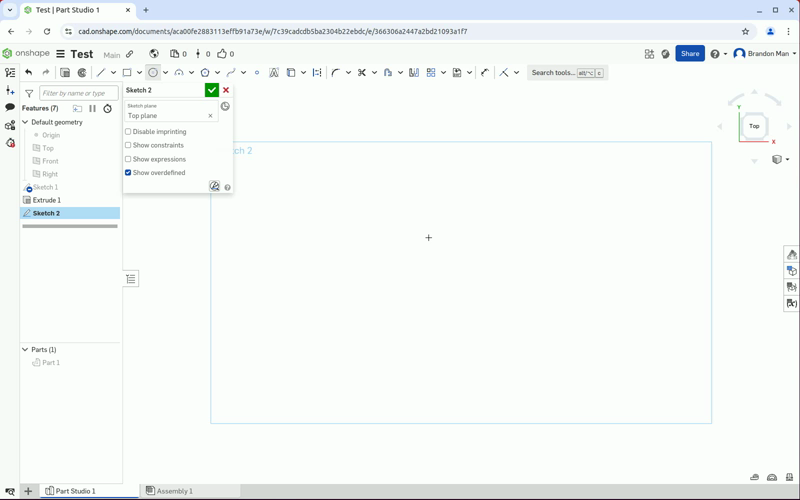
click(428, 237)
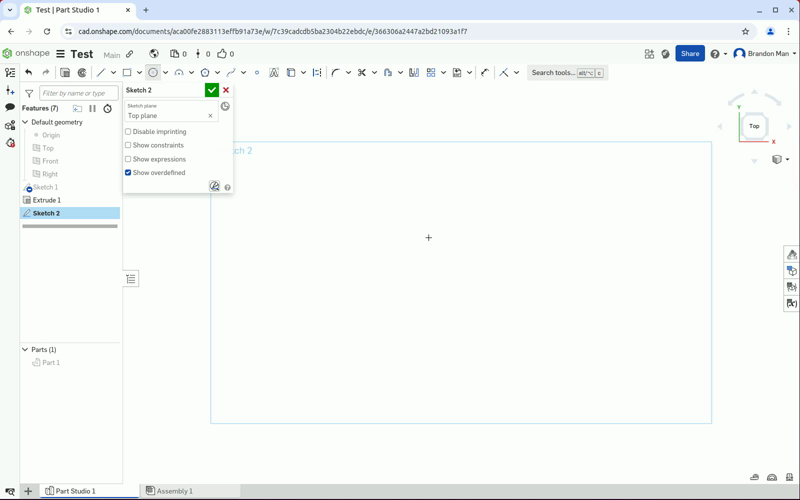
key_up(shift)
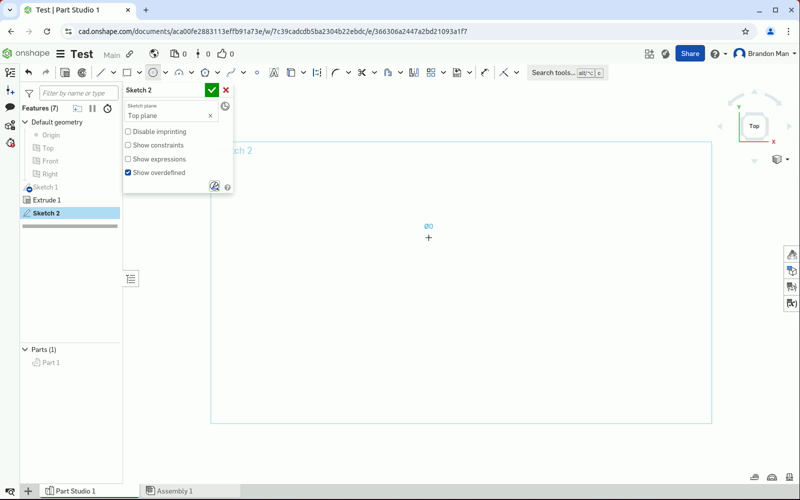
mouse_move(446, 237)
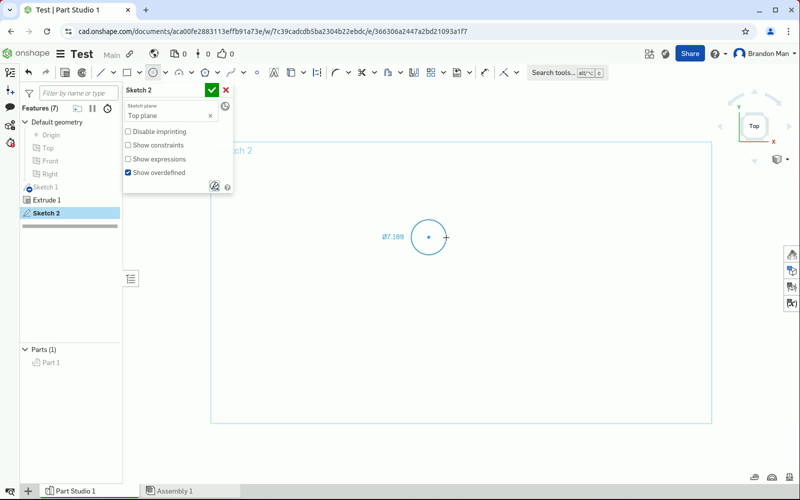
click(446, 237)
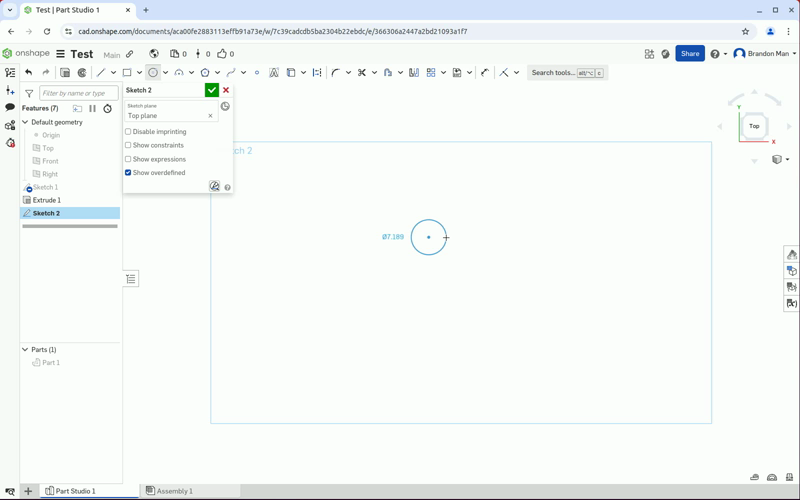
key(esc)
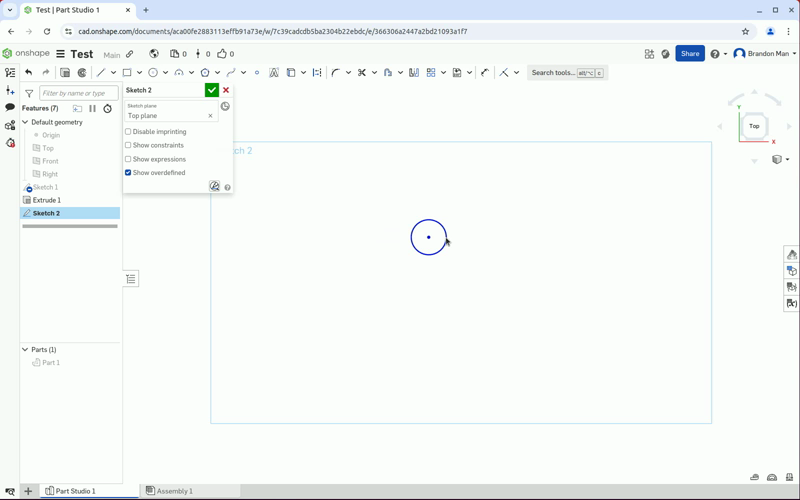
key(c)
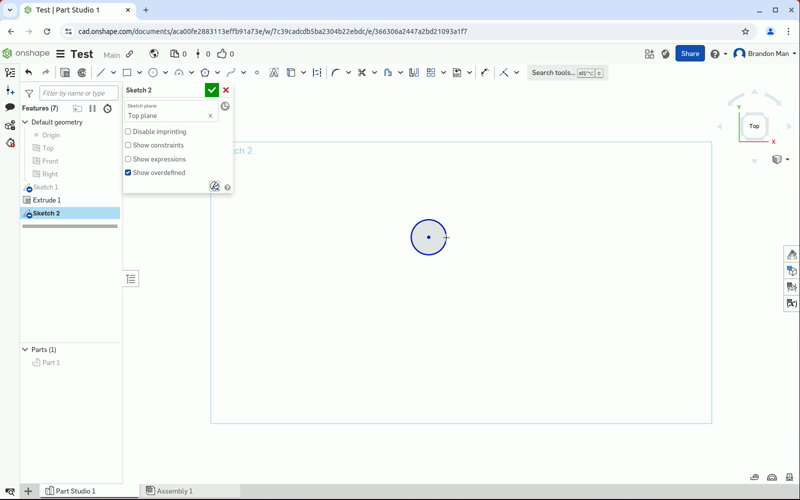
key_down(shift)
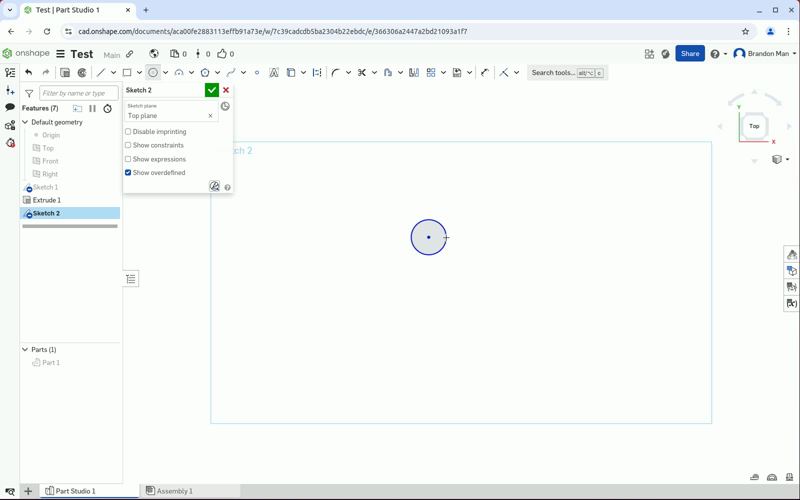
mouse_move(428, 237)
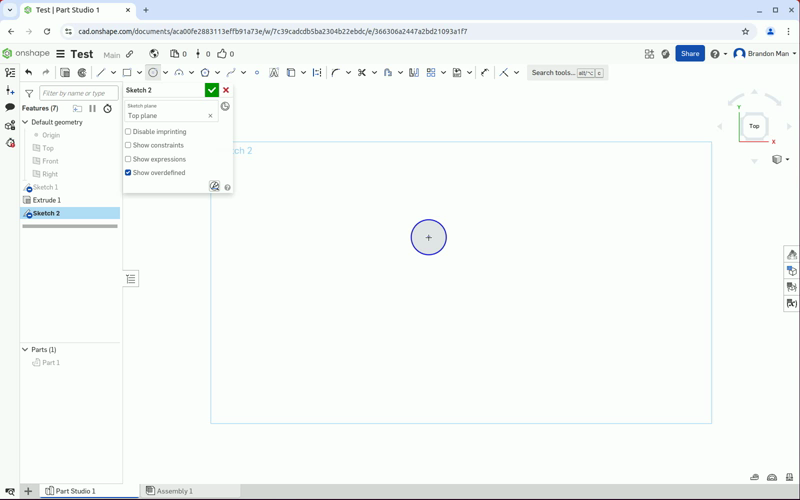
click(428, 237)
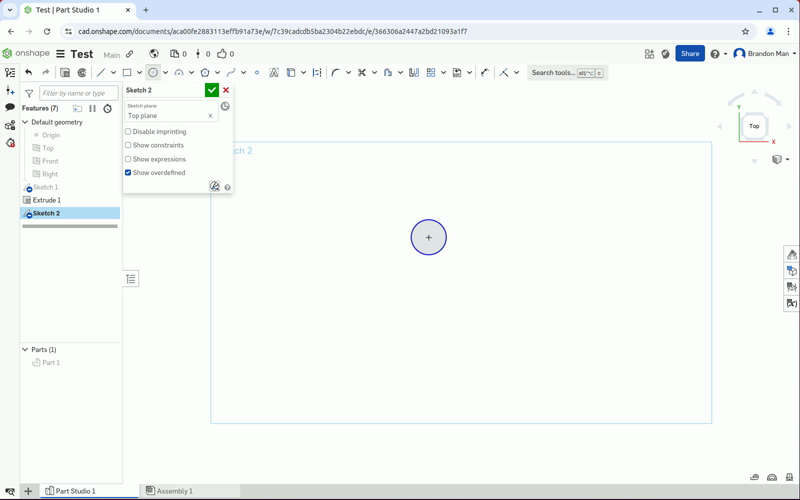
key_up(shift)
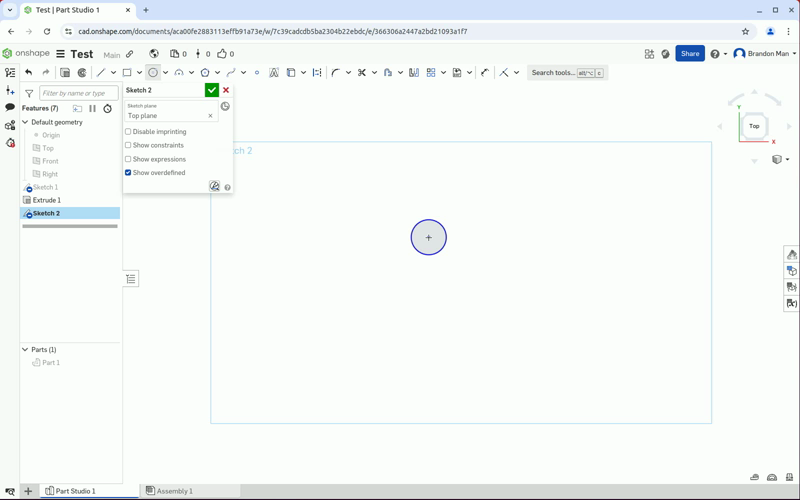
mouse_move(436, 237)
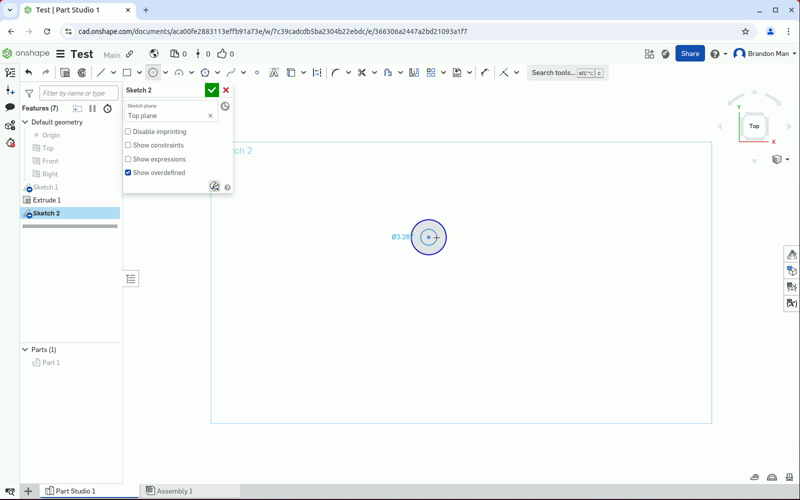
click(436, 237)
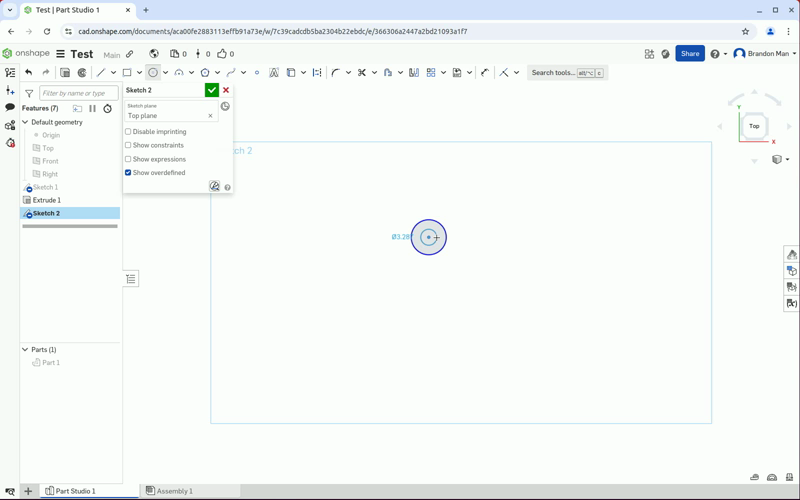
key(esc)
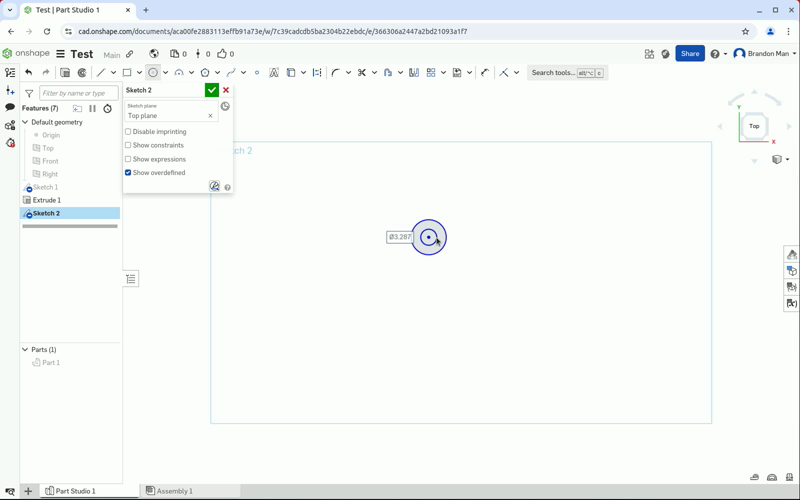
mouse_move(437, 247)
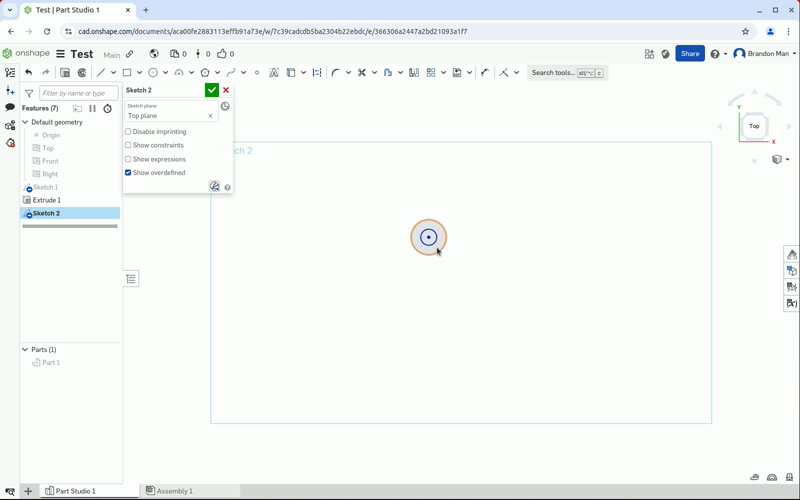
scroll(6)
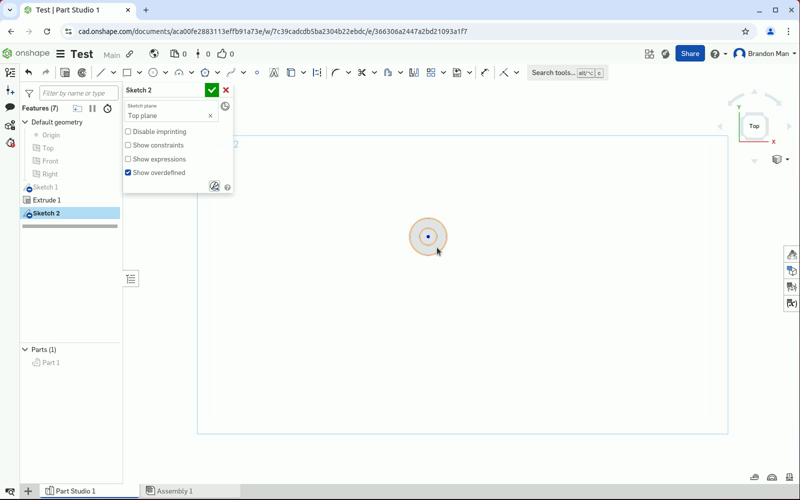
scroll(6)
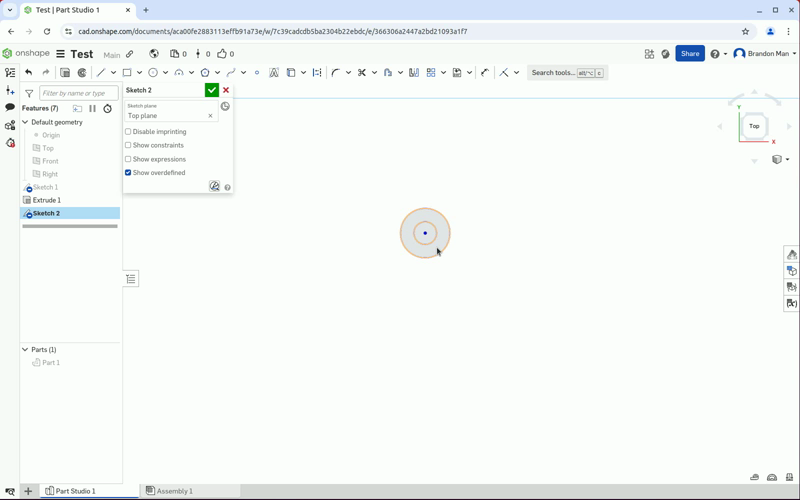
scroll(6)
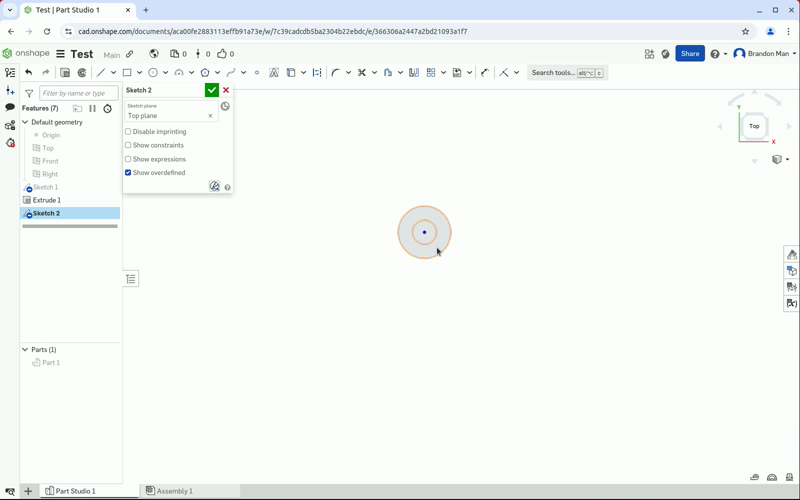
scroll(6)
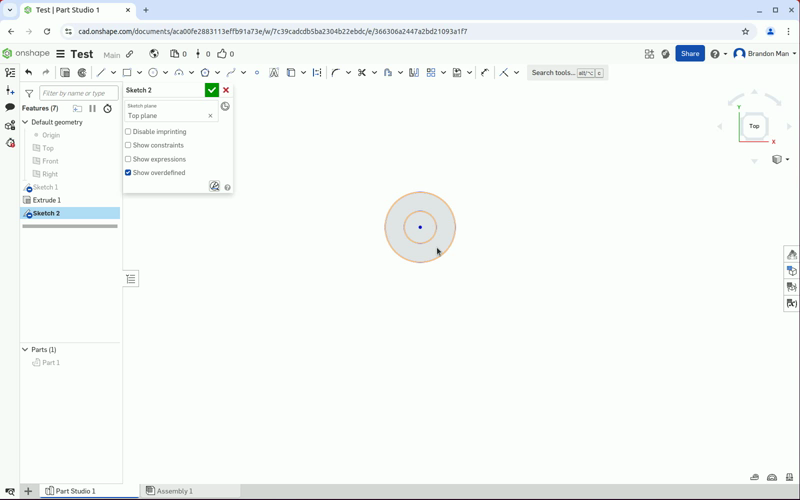
scroll(6)
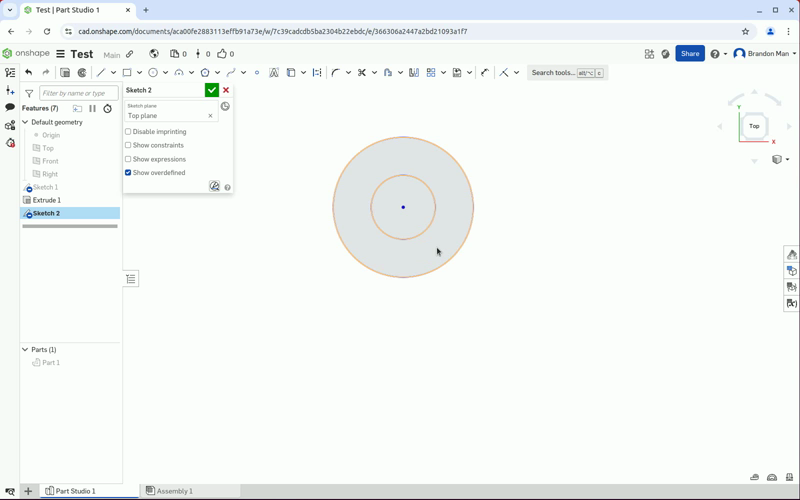
scroll(6)
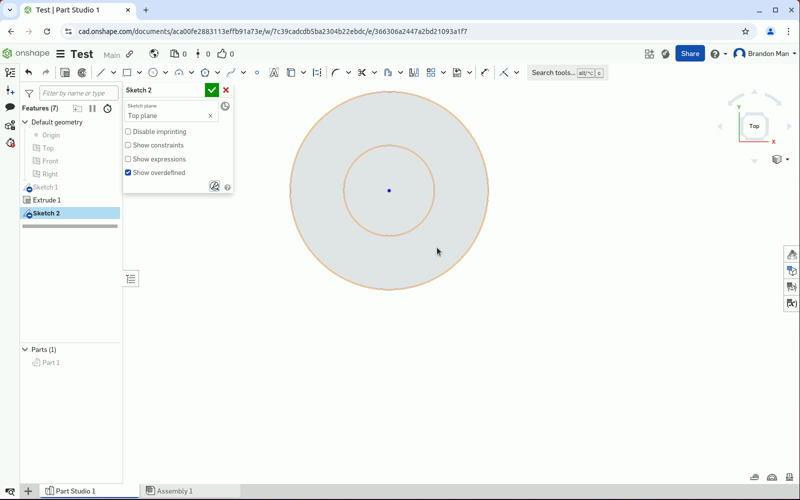
scroll(6)
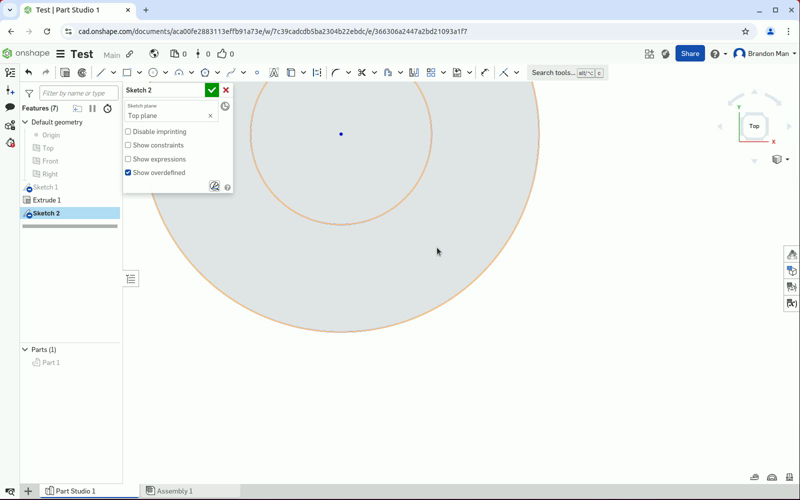
click(437, 247)
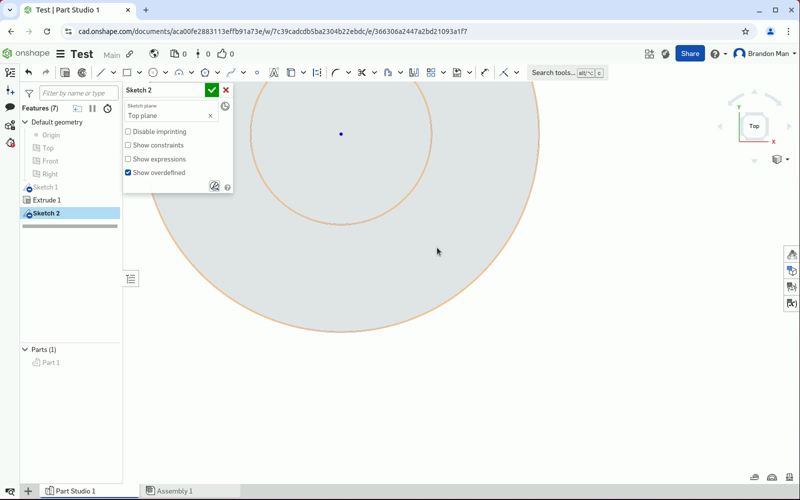
scroll(-6)
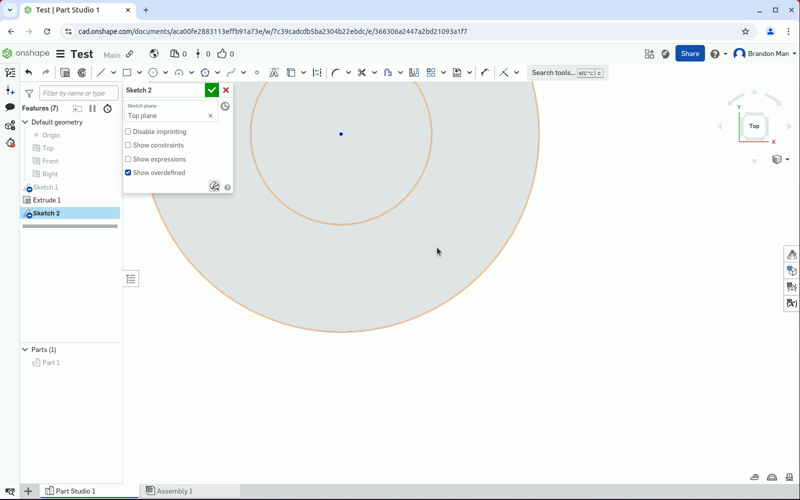
scroll(-6)
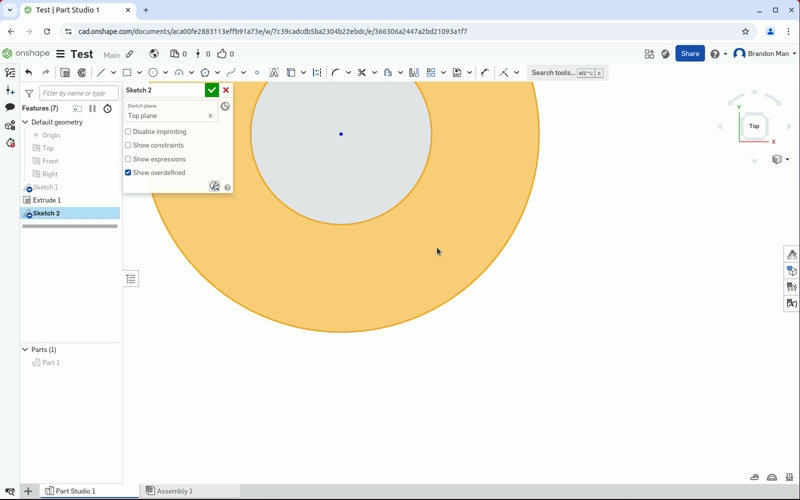
scroll(-6)
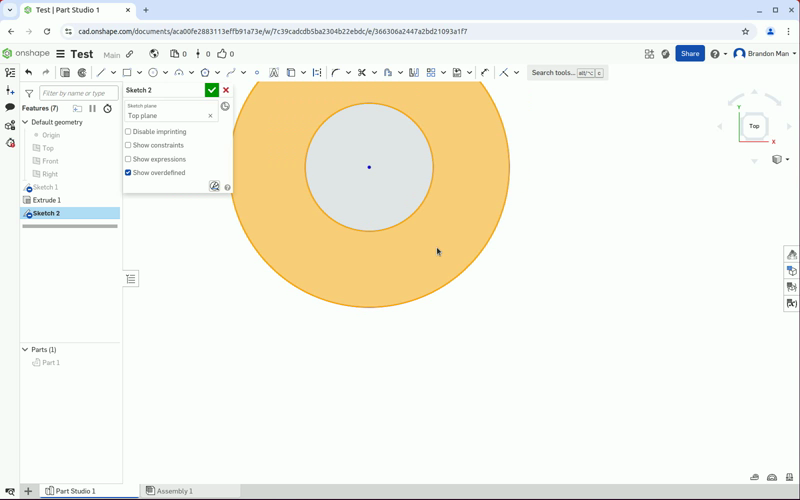
scroll(-6)
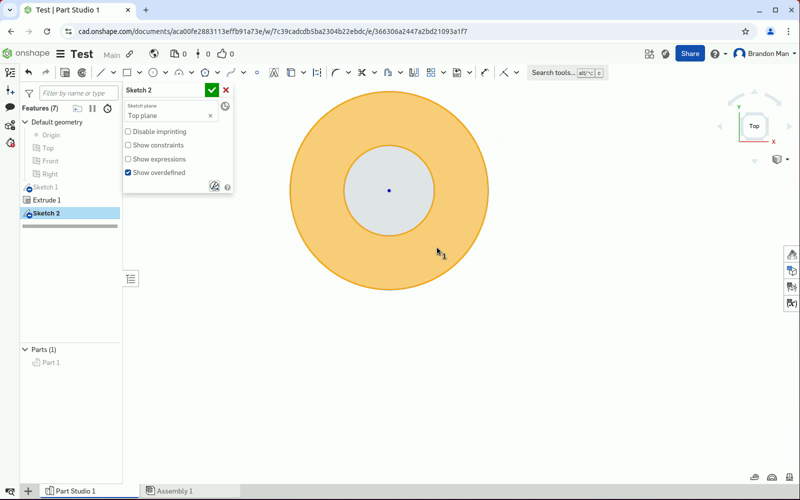
scroll(-6)
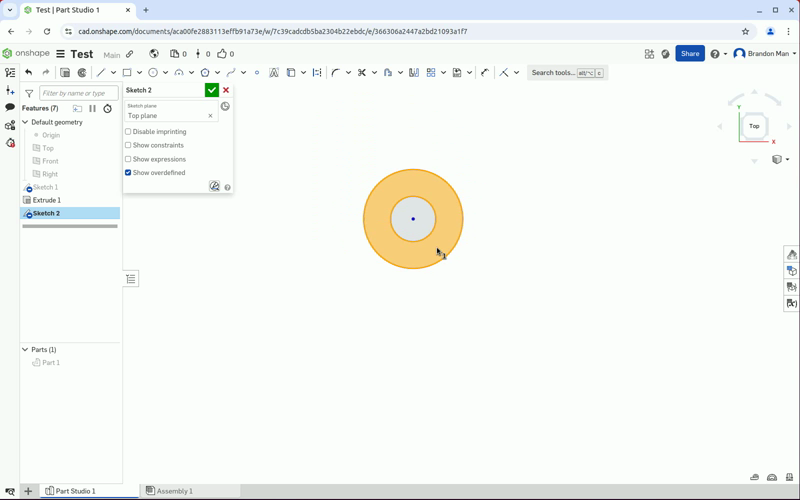
scroll(-6)
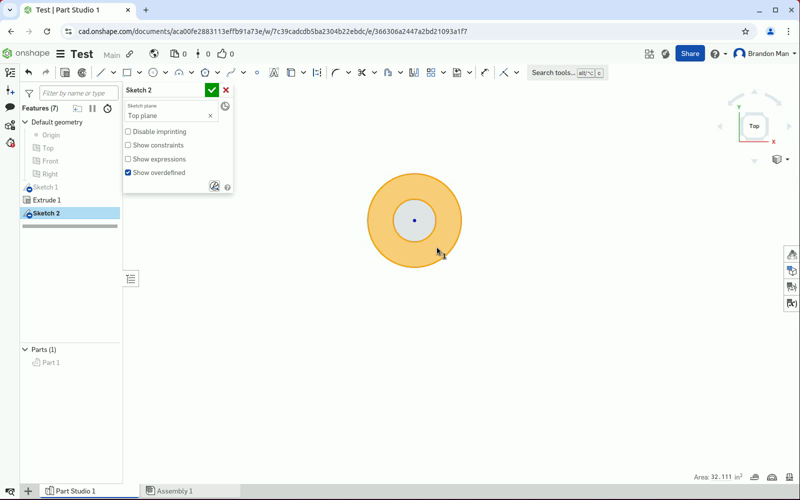
scroll(-6)
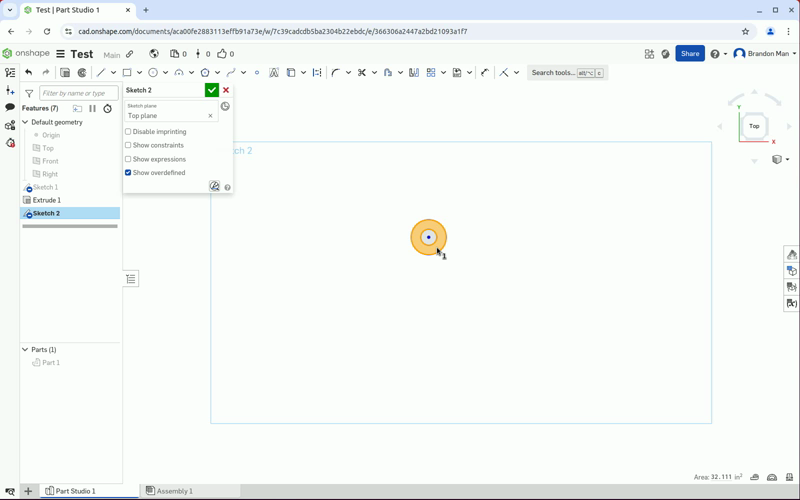
mouse_move(73, 352)
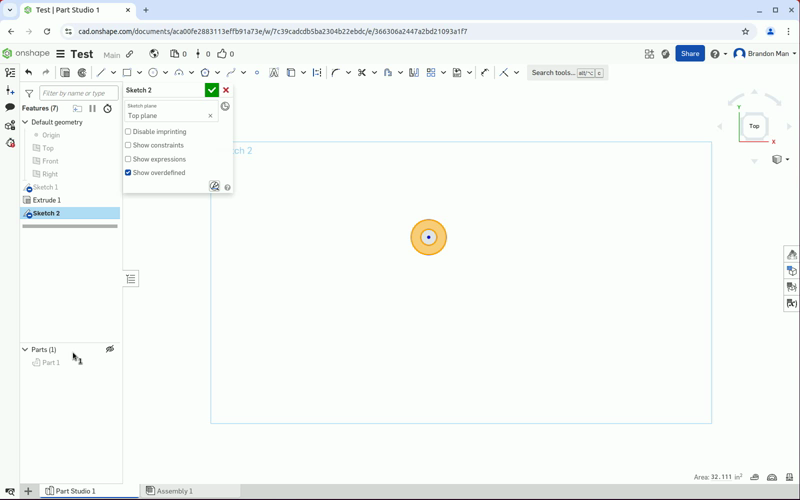
key(shift+y)
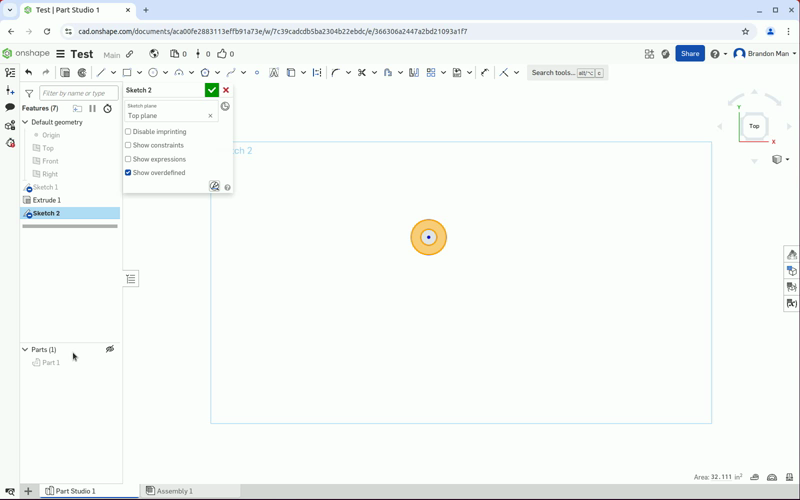
key(shift+e)
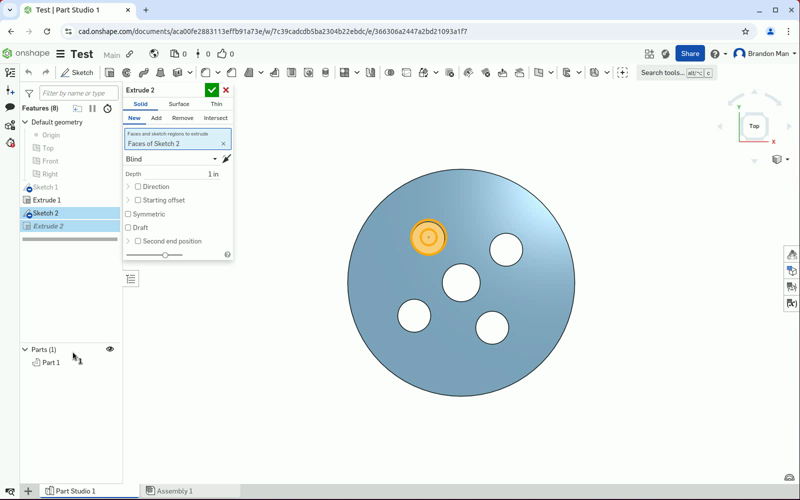
mouse_move(143, 106)
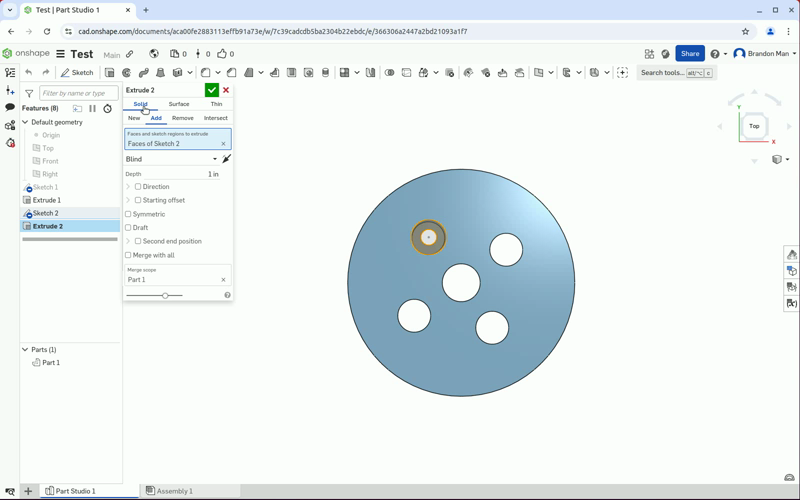
click(143, 106)
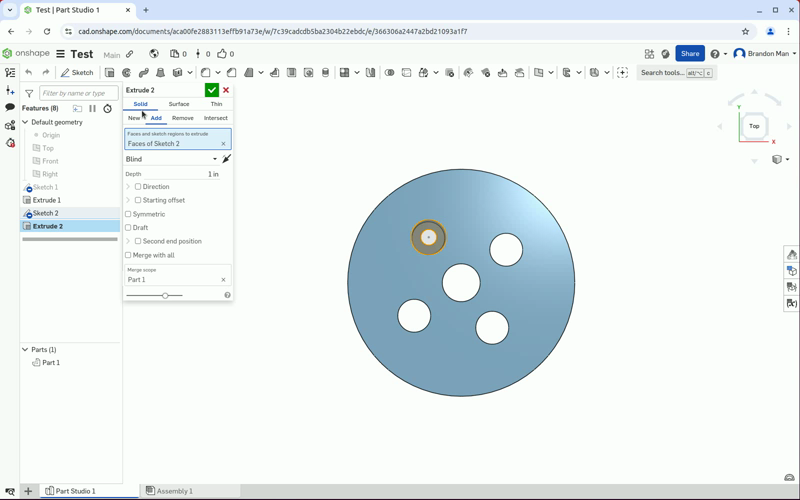
mouse_move(137, 120)
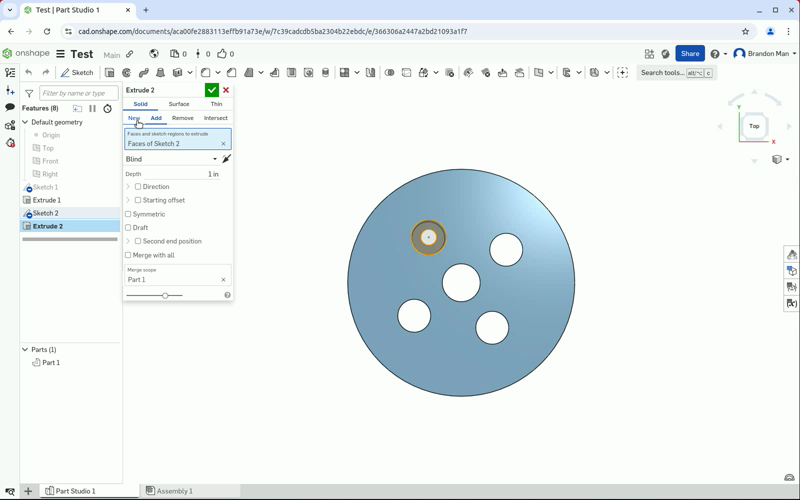
click(137, 120)
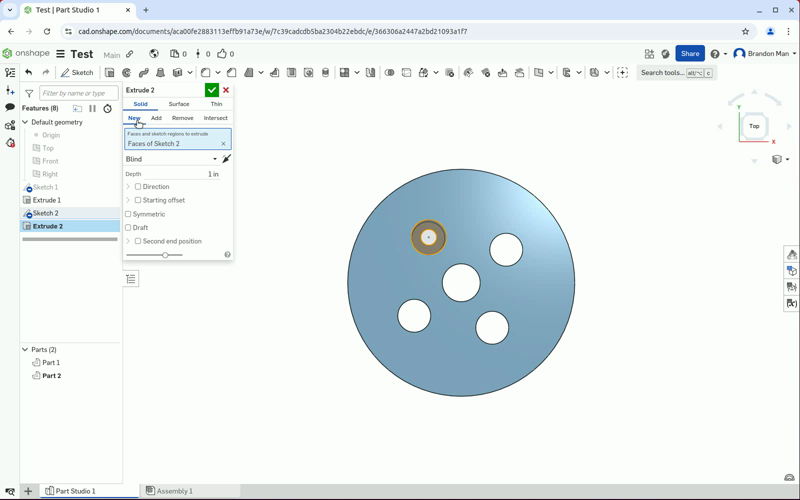
key(tab, 4)
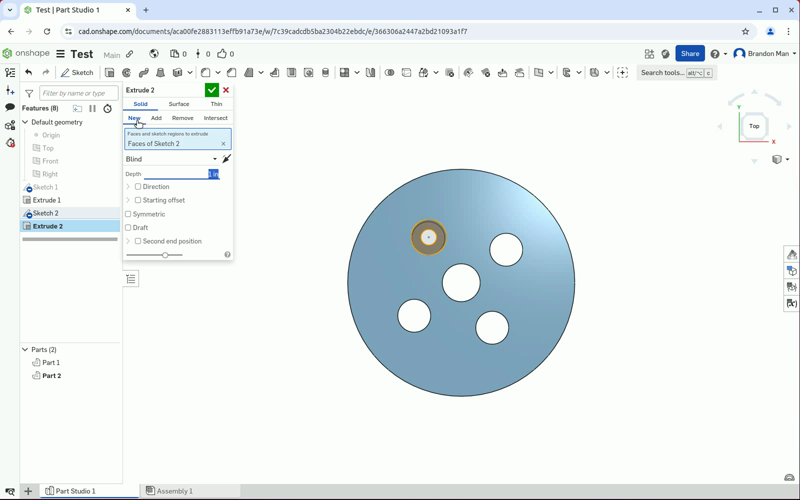
text(6.258)
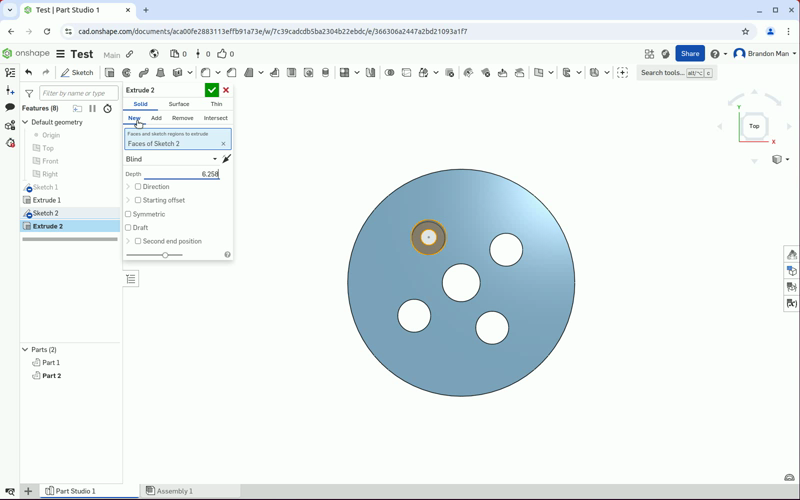
key(enter)
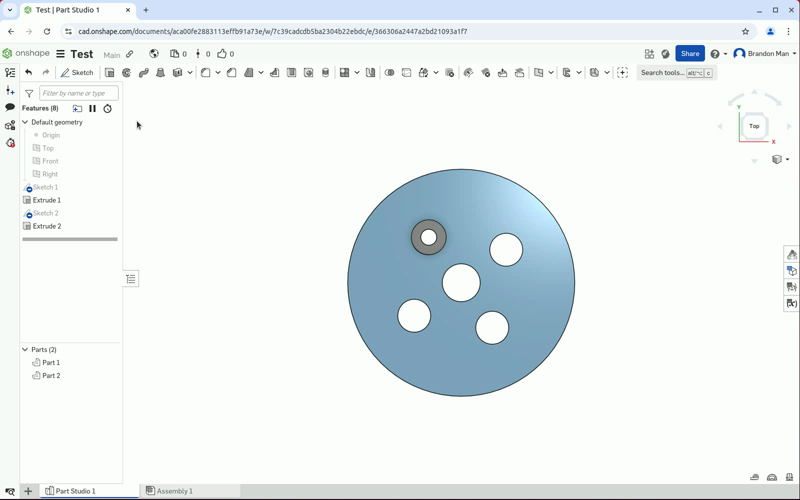
key(shift+h)
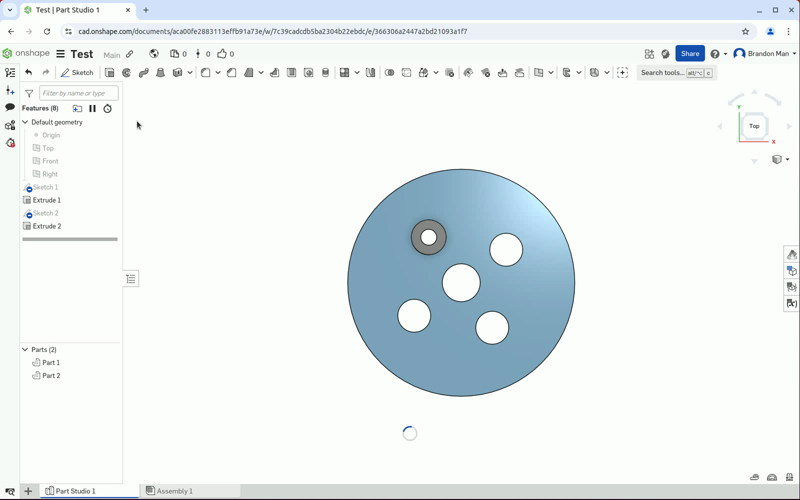
key(shift+h)
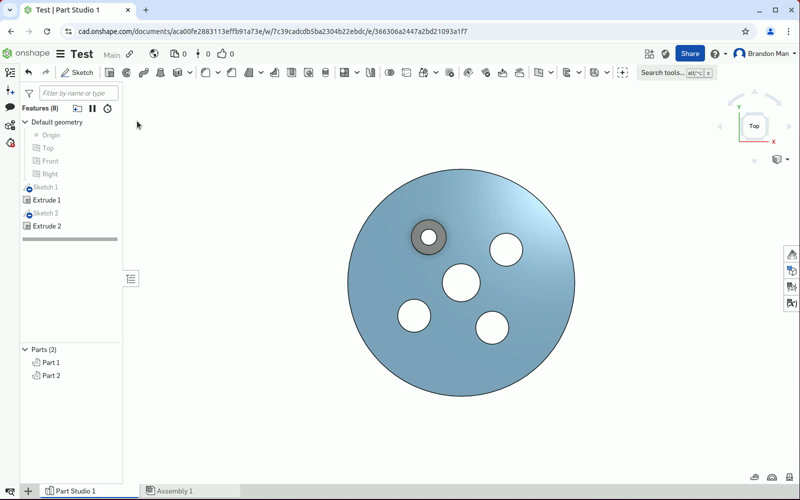
mouse_move(73, 189)
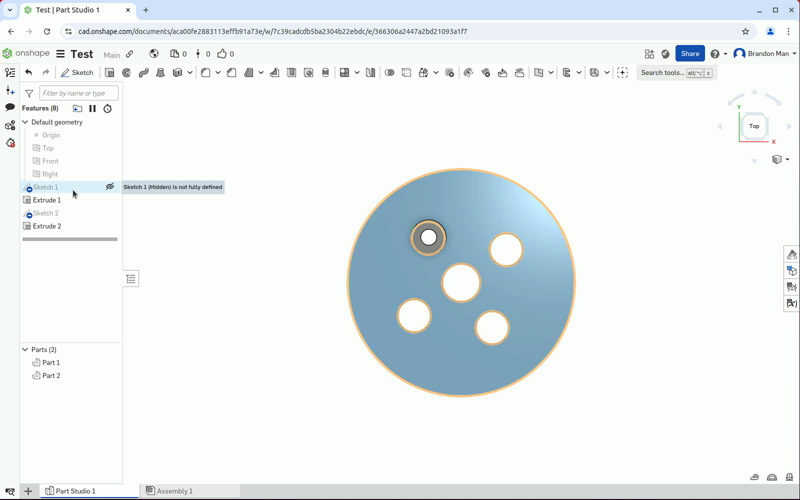
click(73, 189)
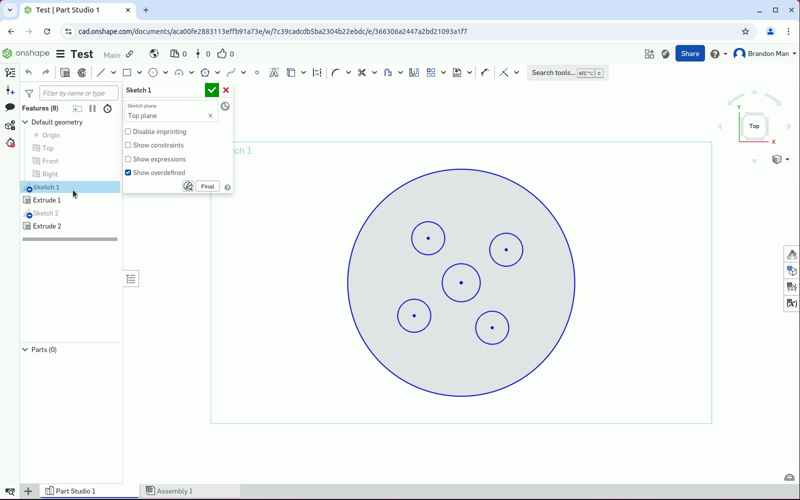
mouse_move(229, 92)
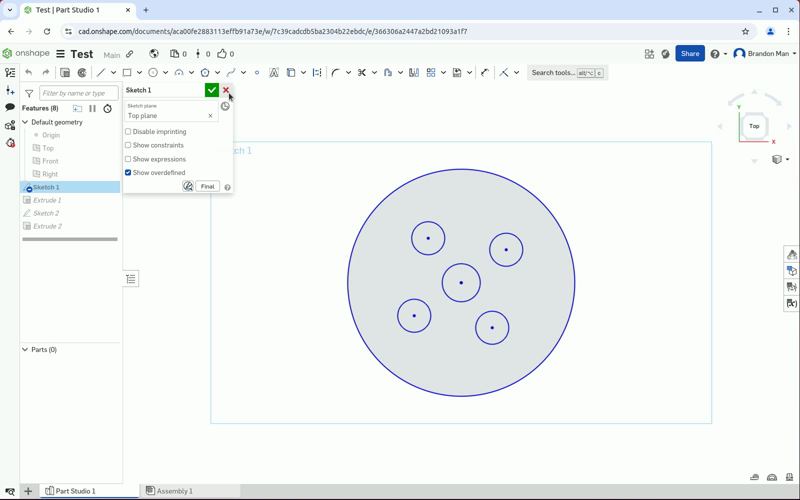
click(229, 92)
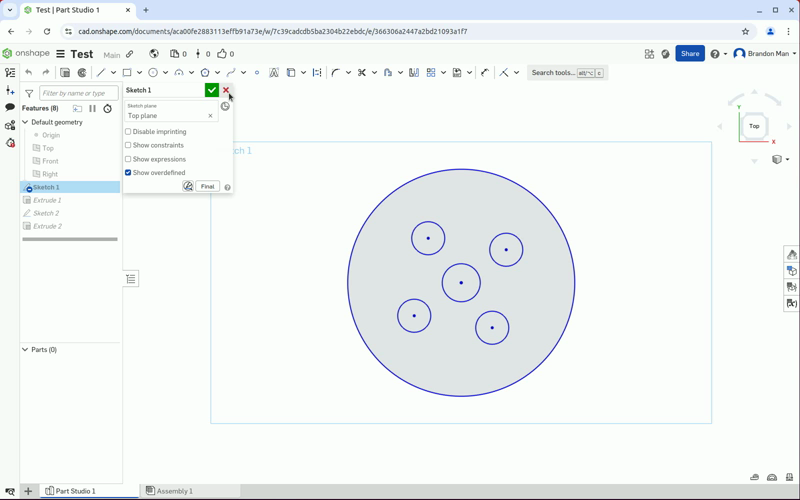
key(shift+s)
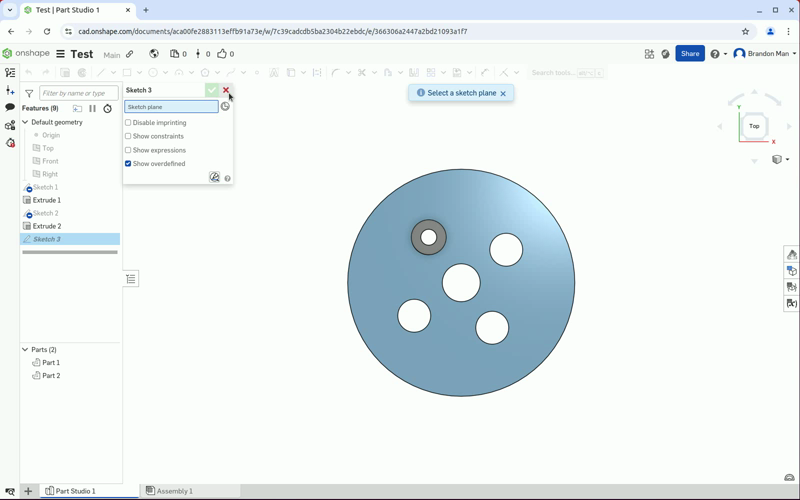
mouse_move(73, 150)
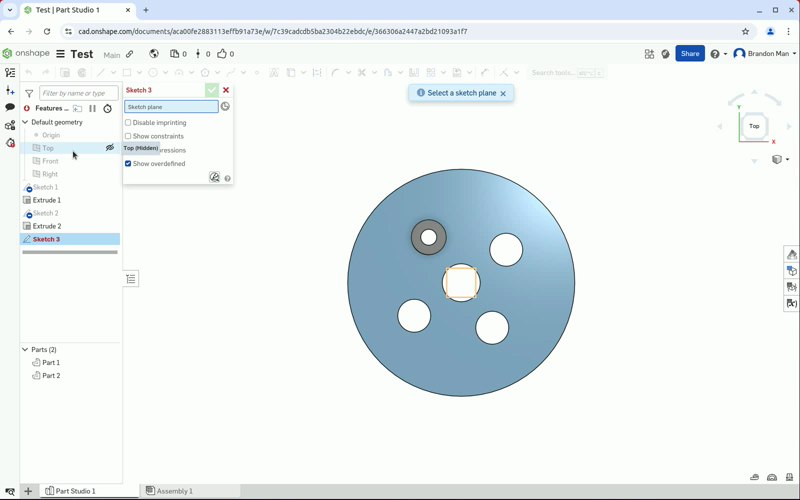
click(73, 150)
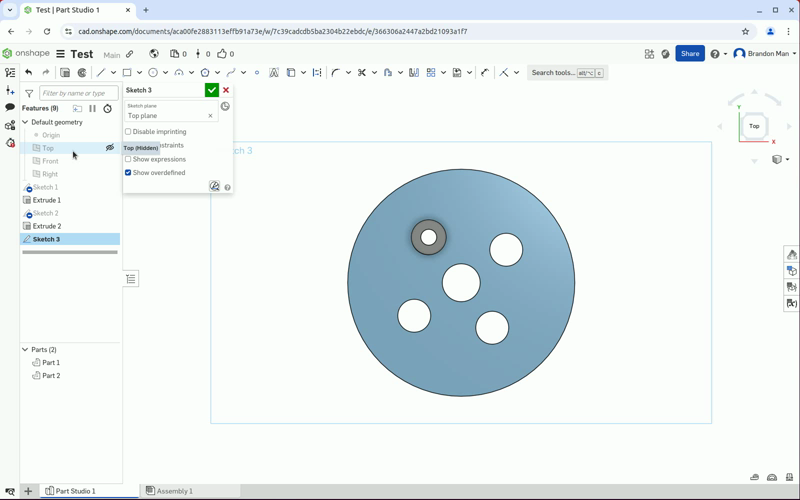
mouse_move(73, 352)
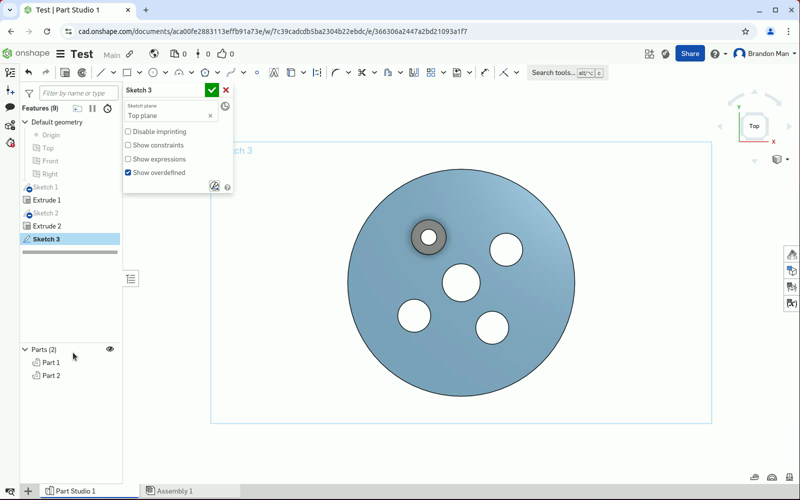
key(y)
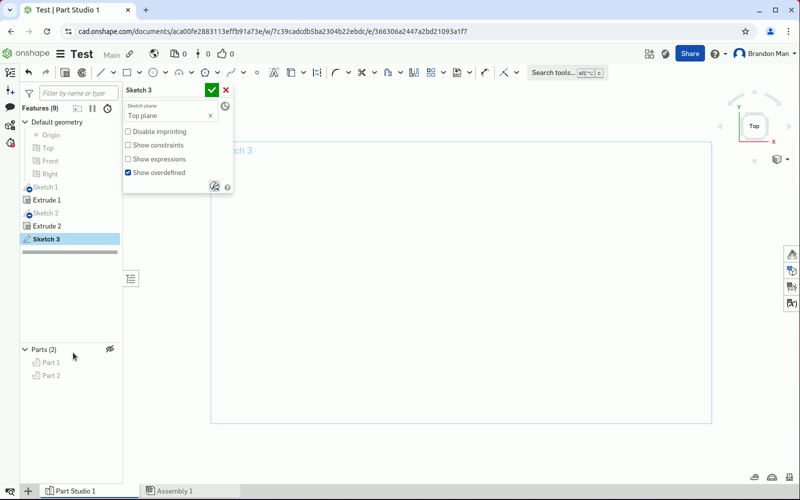
key(c)
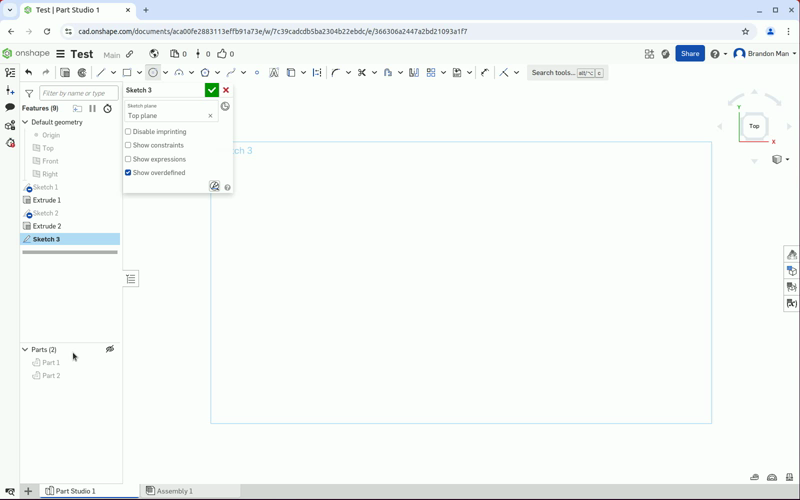
key_down(shift)
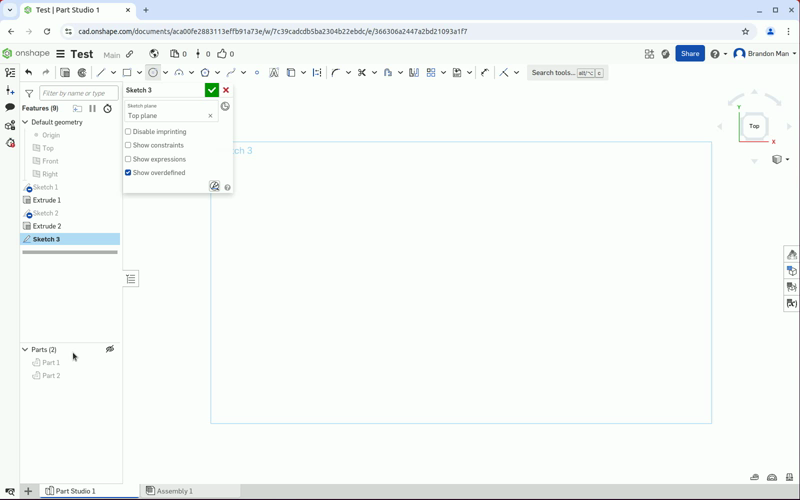
mouse_move(415, 315)
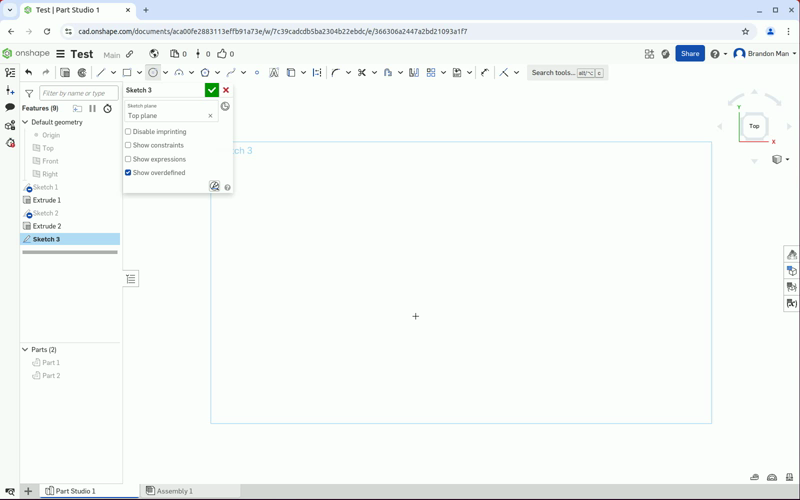
click(415, 315)
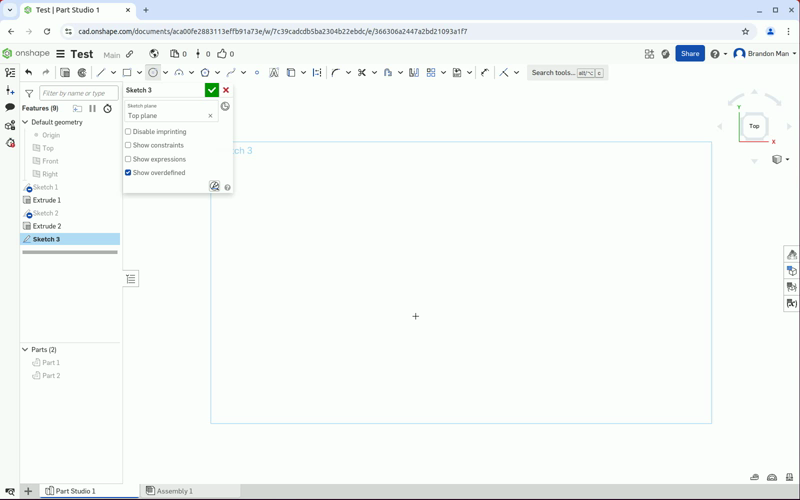
key_up(shift)
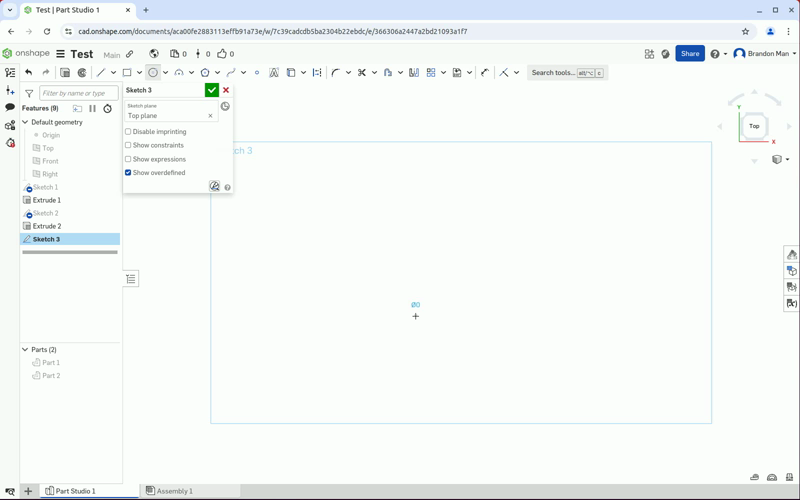
mouse_move(434, 315)
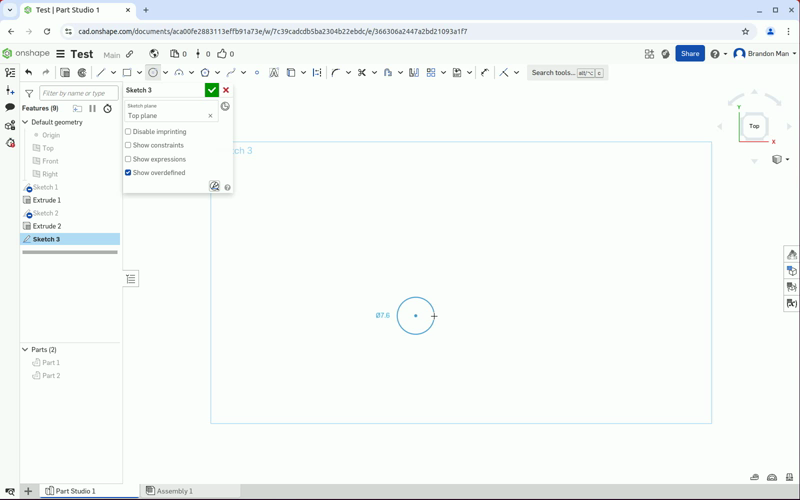
click(434, 315)
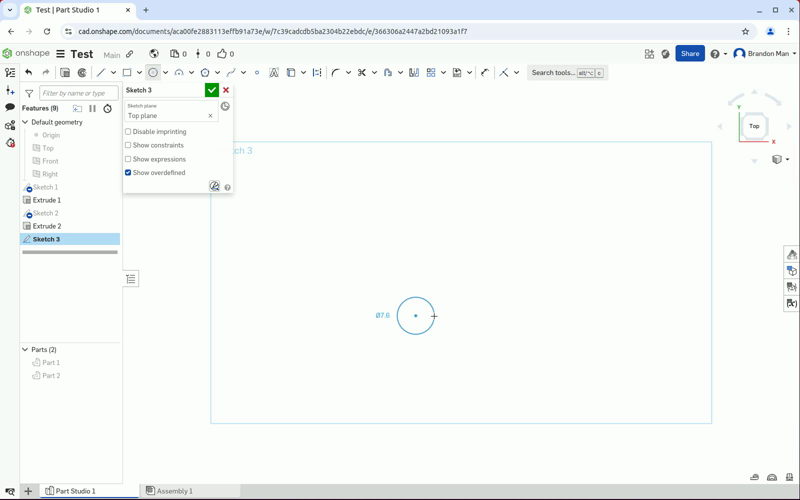
key(esc)
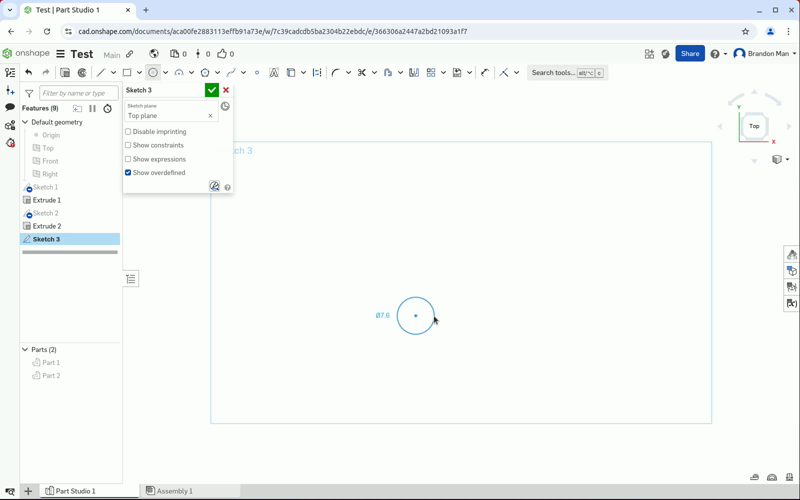
key(c)
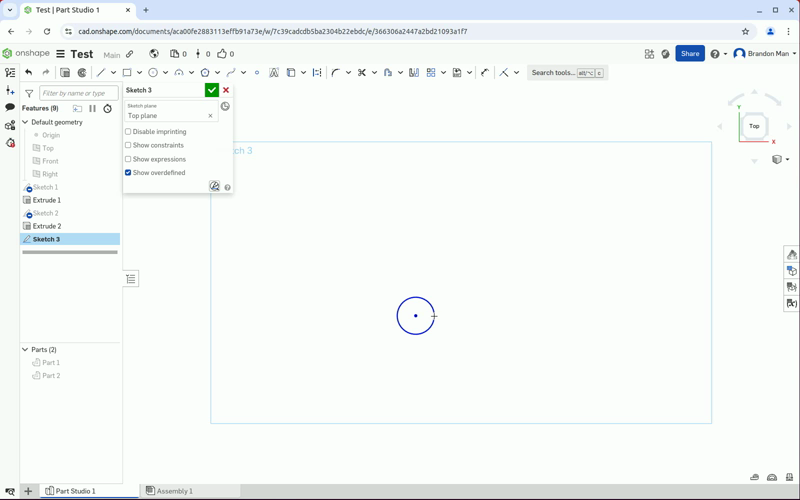
key_down(shift)
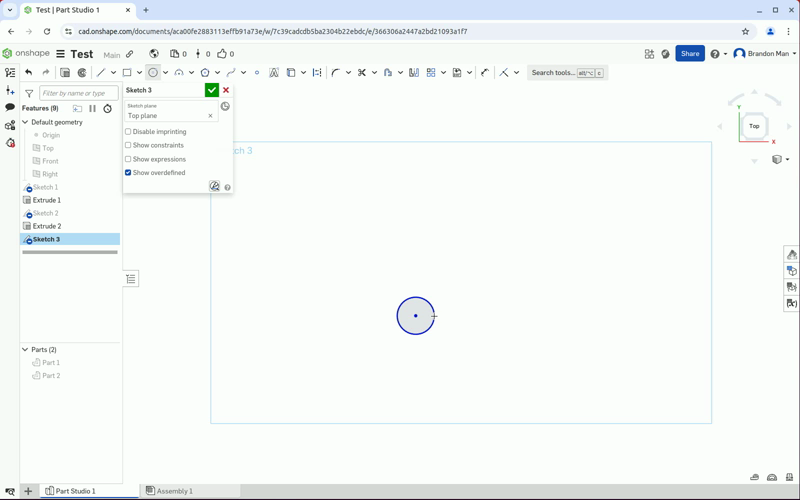
mouse_move(415, 315)
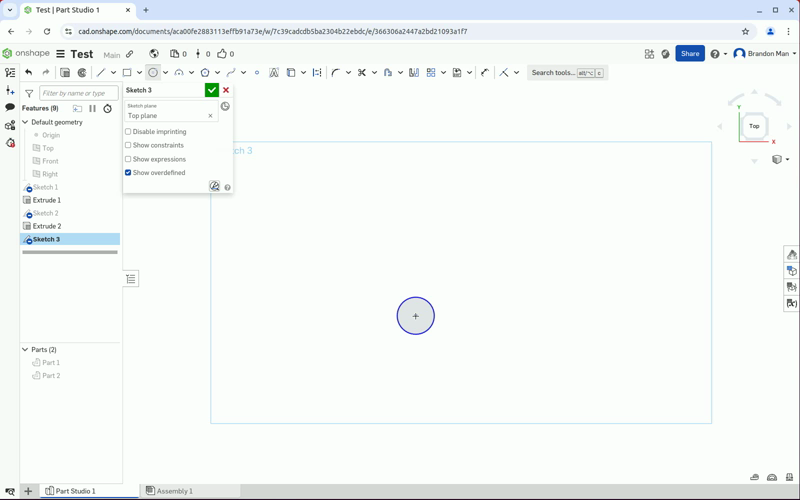
click(415, 315)
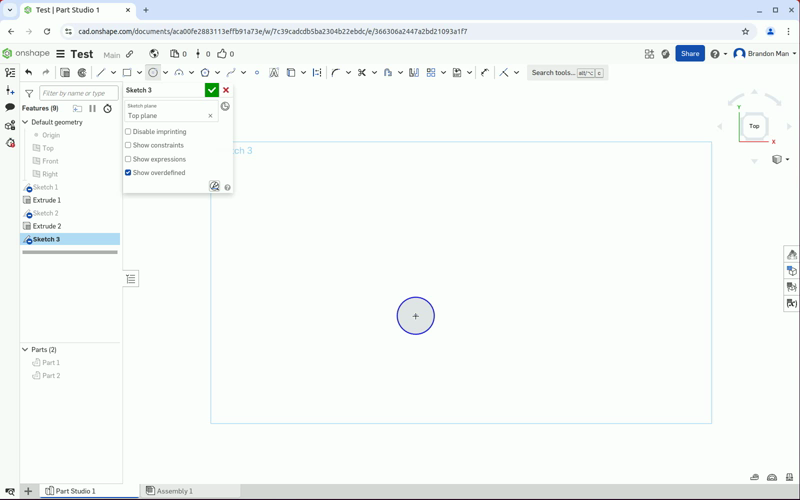
key_up(shift)
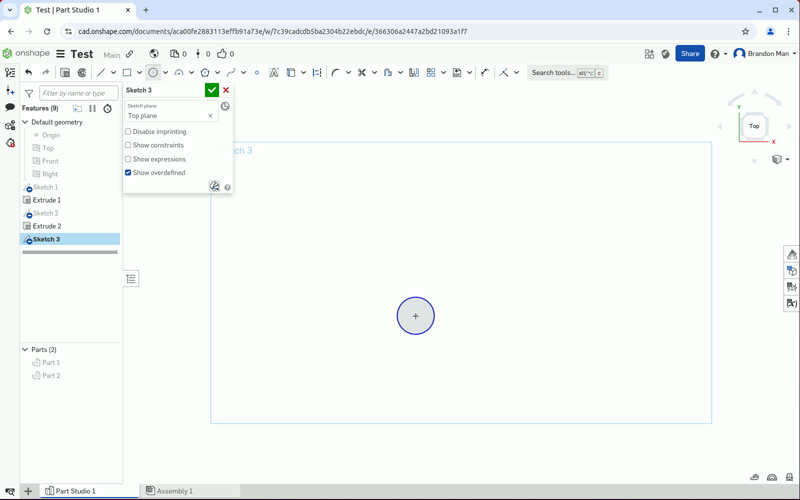
mouse_move(423, 315)
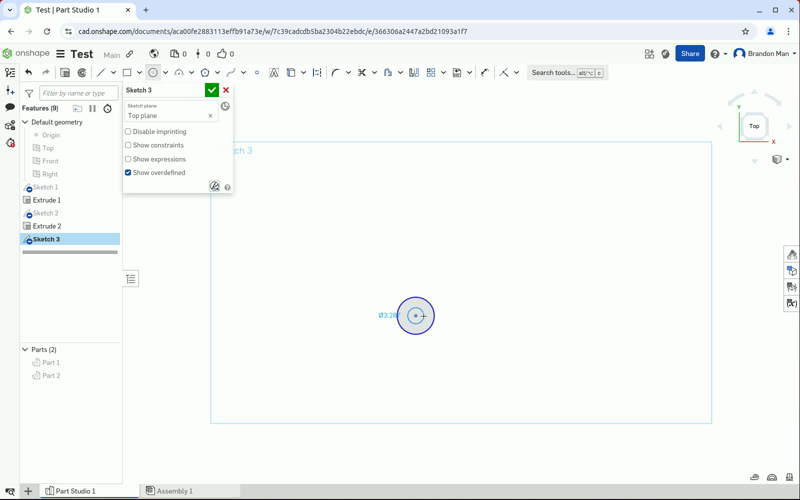
click(423, 315)
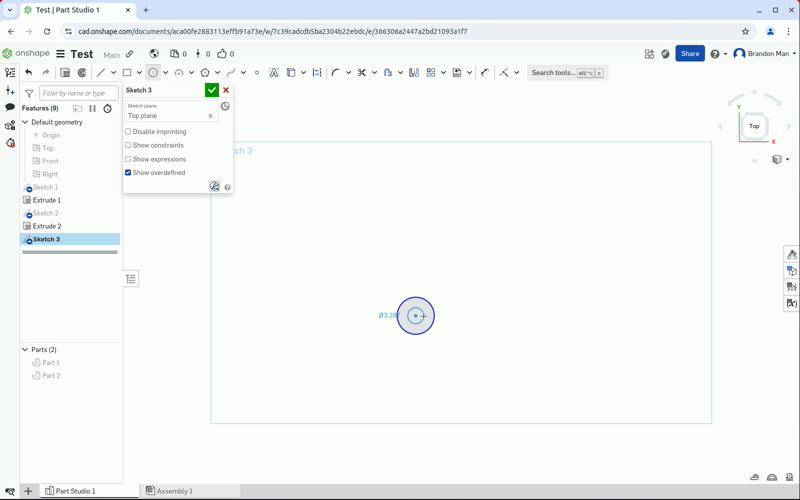
key(esc)
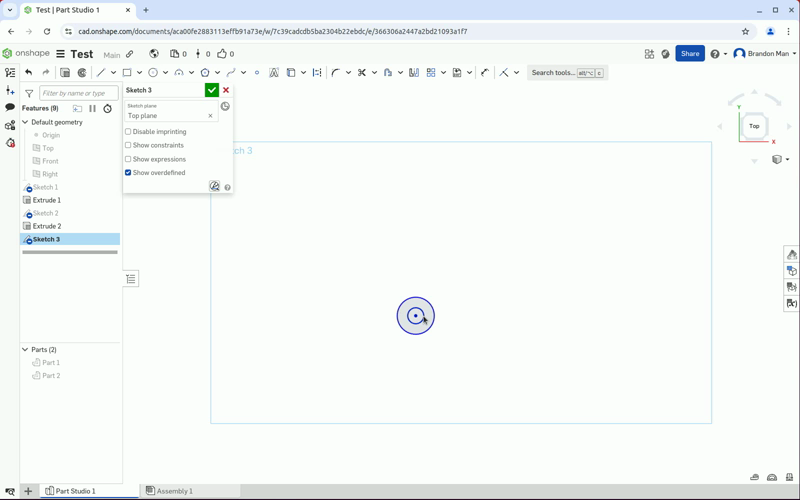
mouse_move(419, 330)
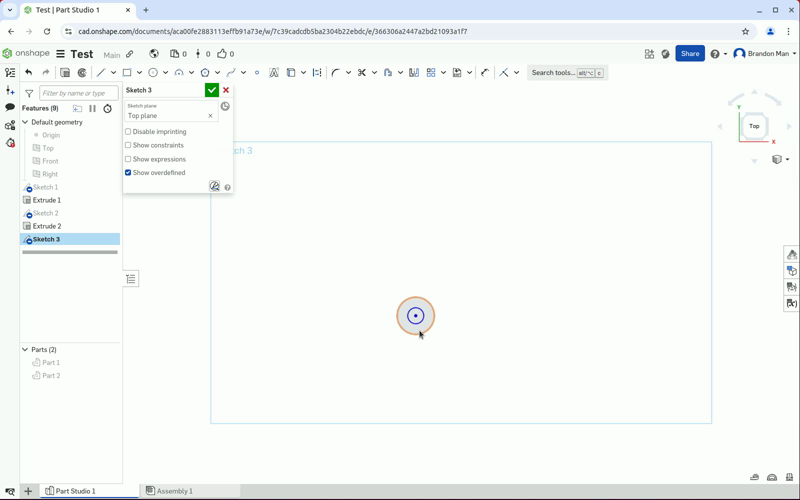
scroll(6)
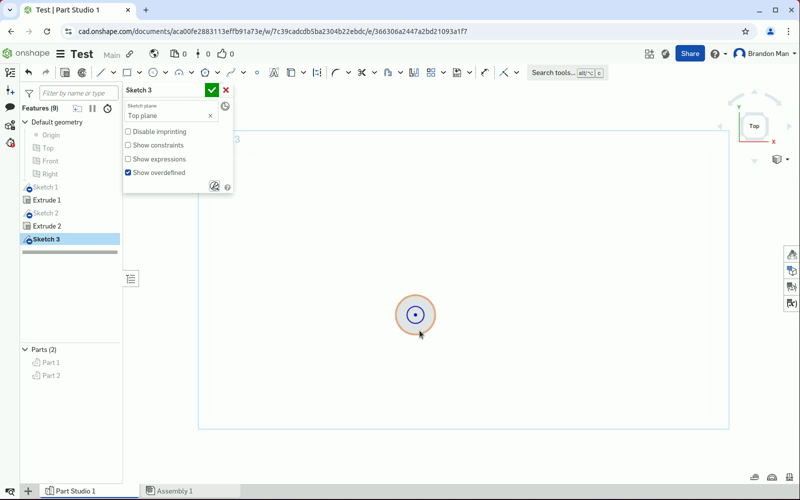
scroll(6)
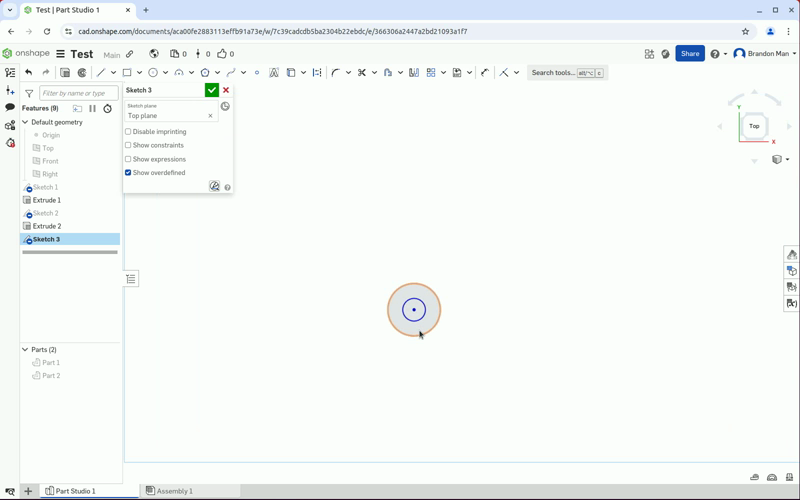
scroll(6)
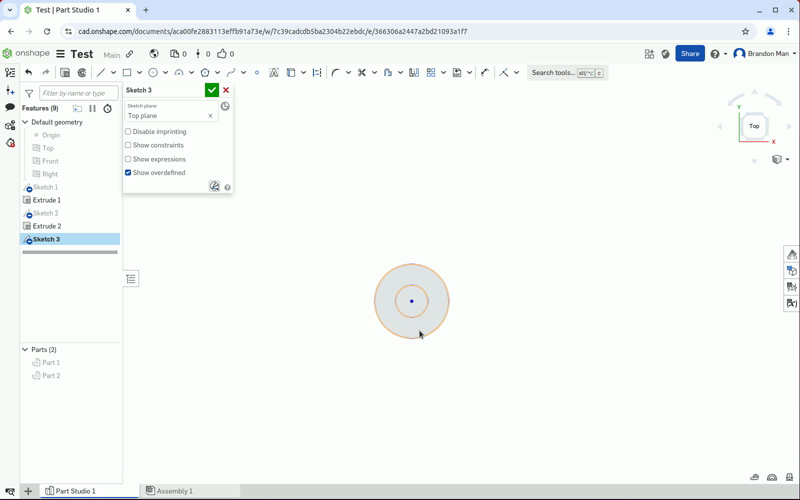
scroll(6)
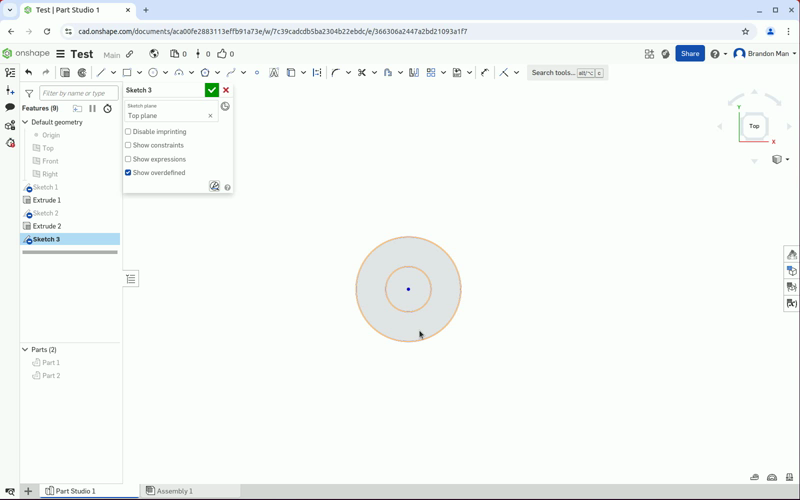
scroll(6)
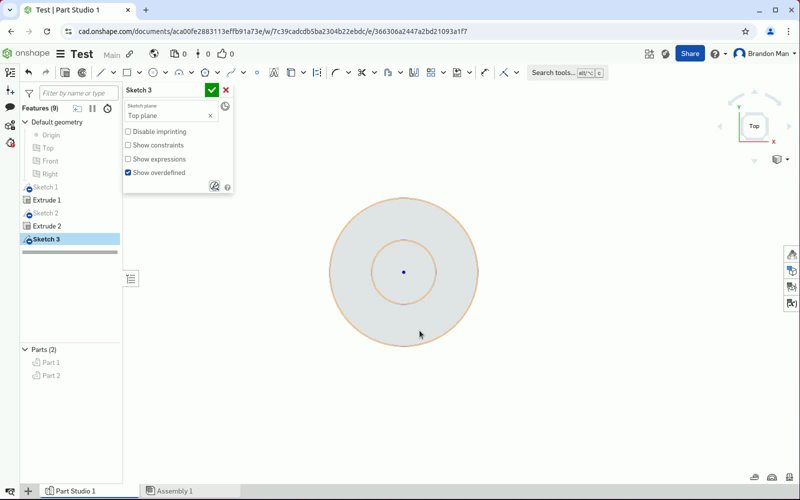
scroll(6)
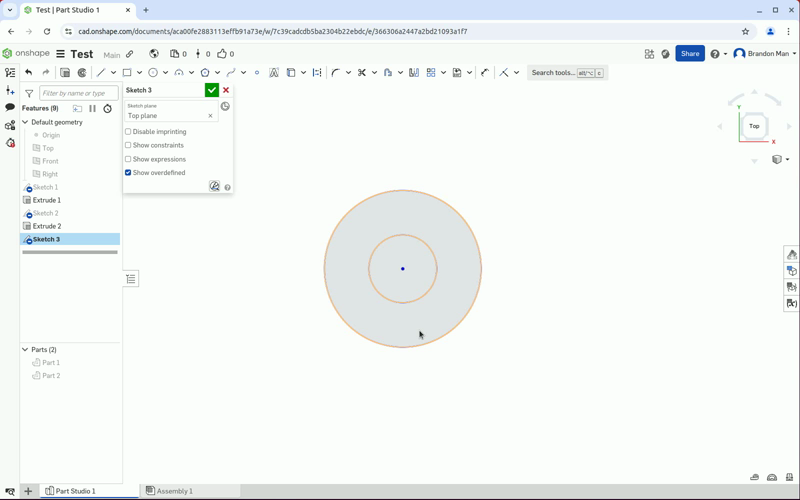
scroll(6)
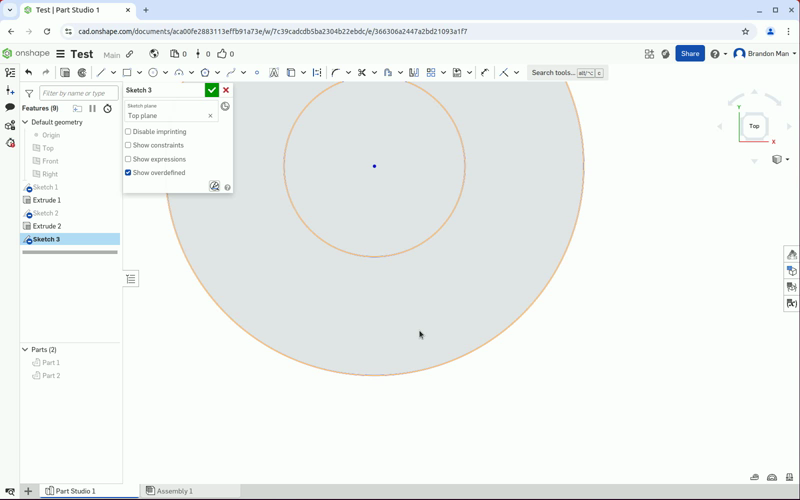
click(419, 330)
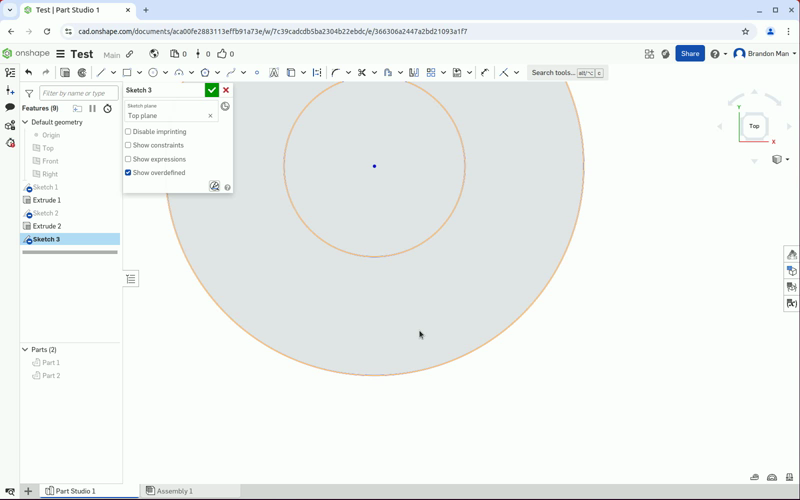
scroll(-6)
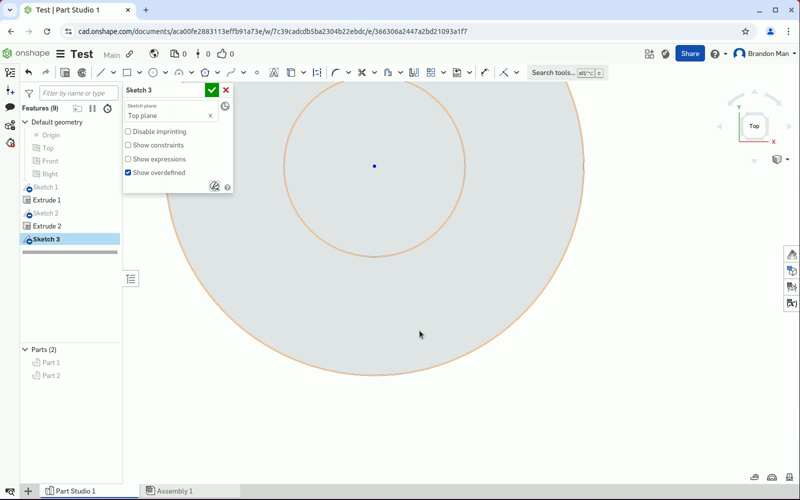
scroll(-6)
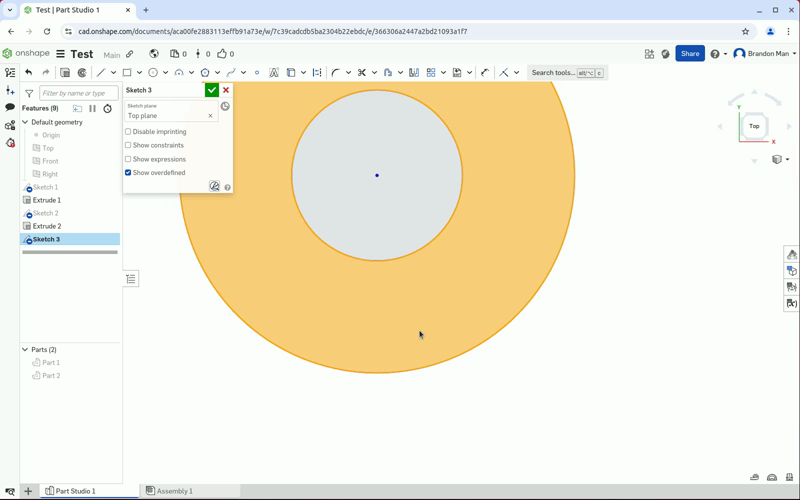
scroll(-6)
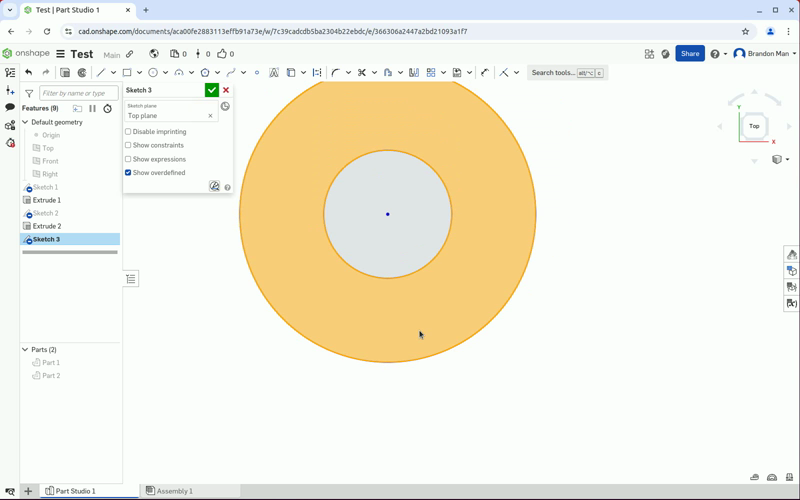
scroll(-6)
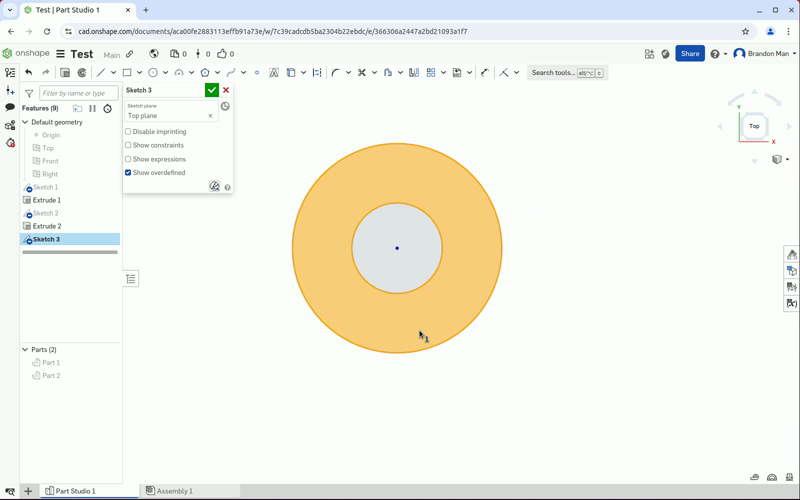
scroll(-6)
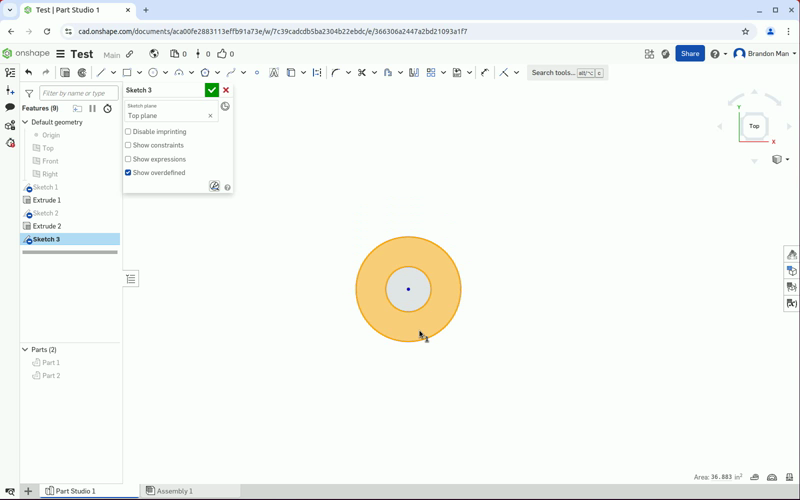
scroll(-6)
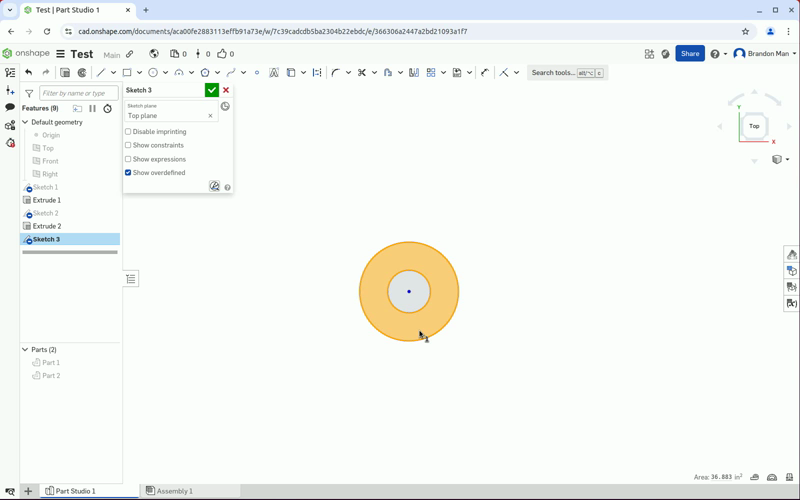
scroll(-6)
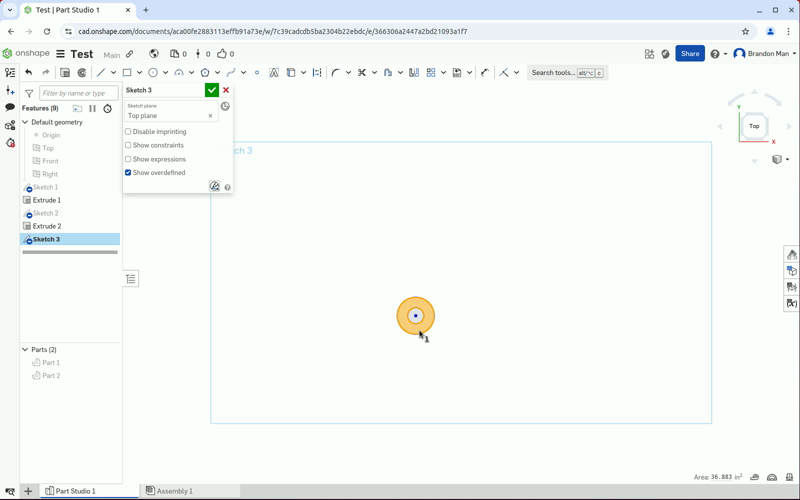
mouse_move(73, 352)
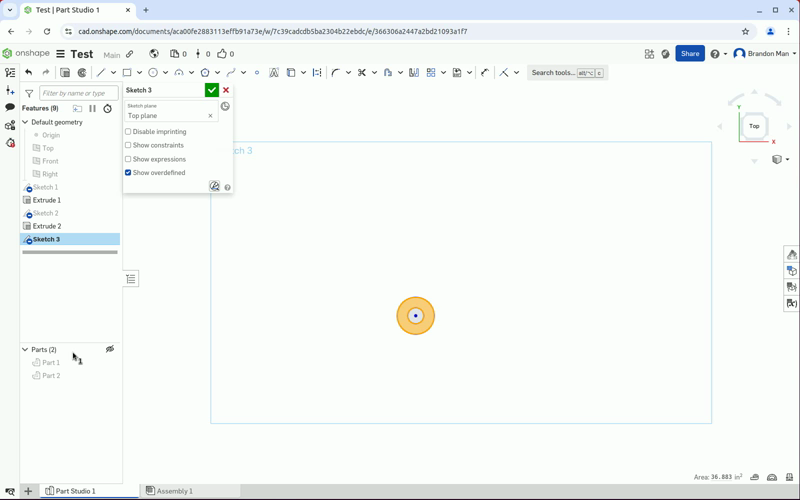
key(shift+y)
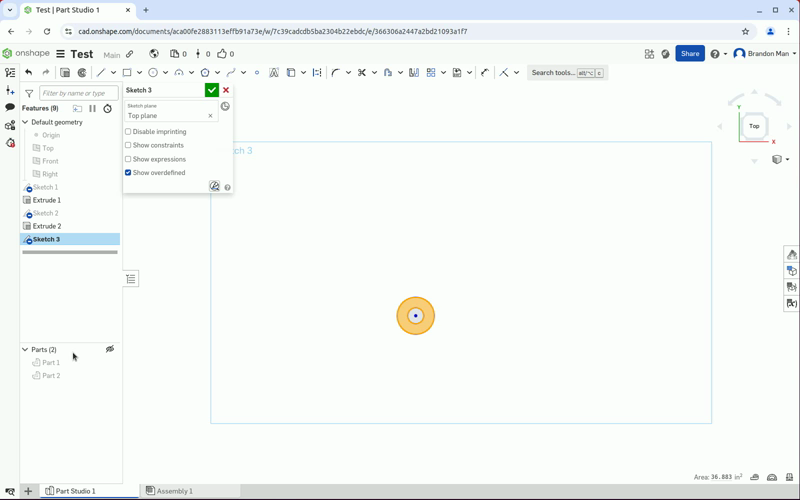
key(shift+e)
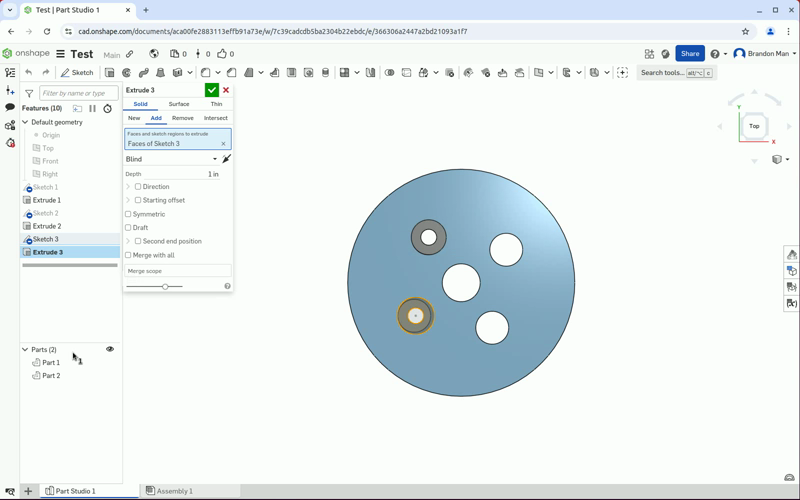
mouse_move(143, 106)
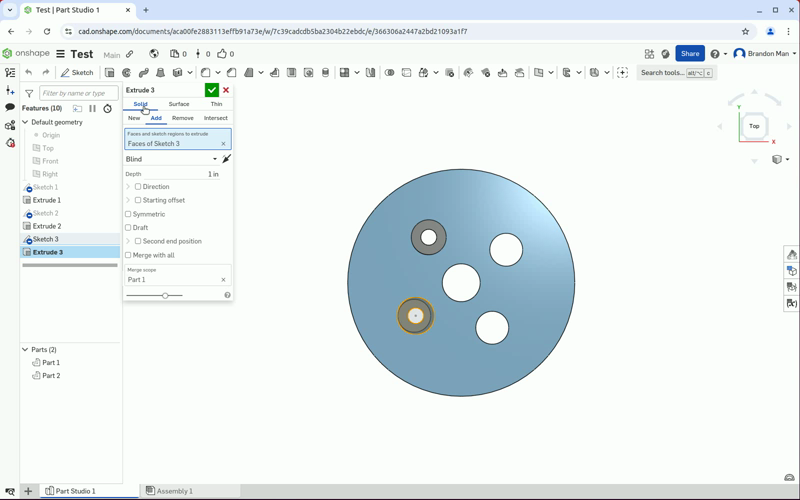
click(143, 106)
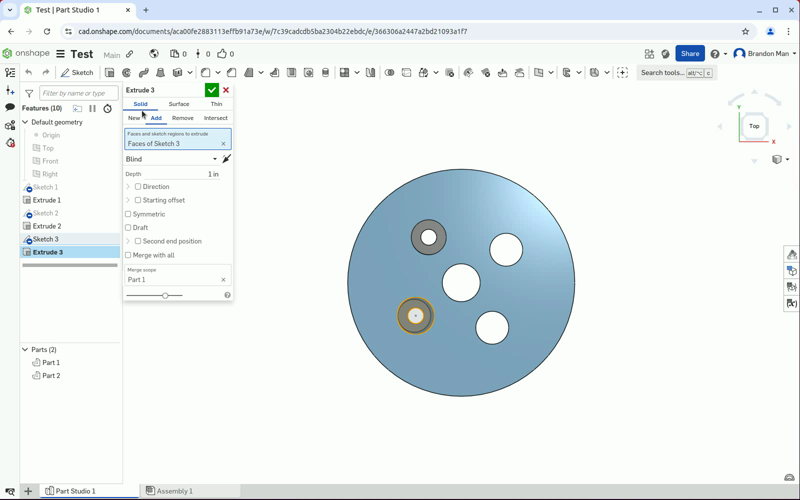
mouse_move(137, 120)
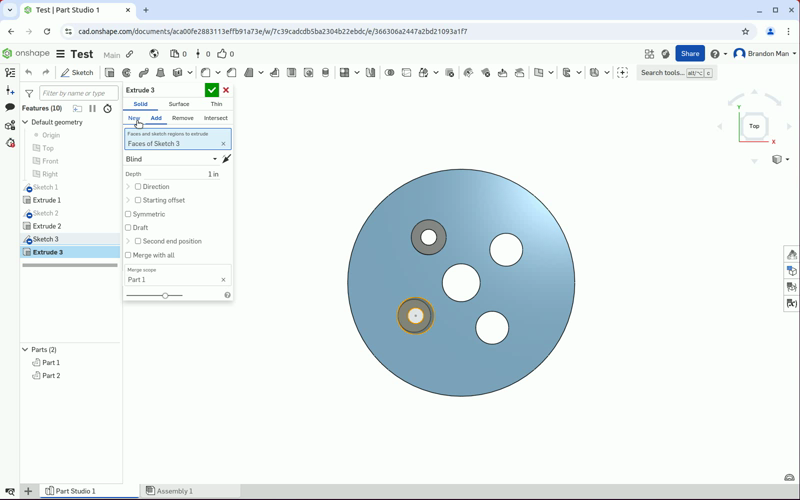
click(137, 120)
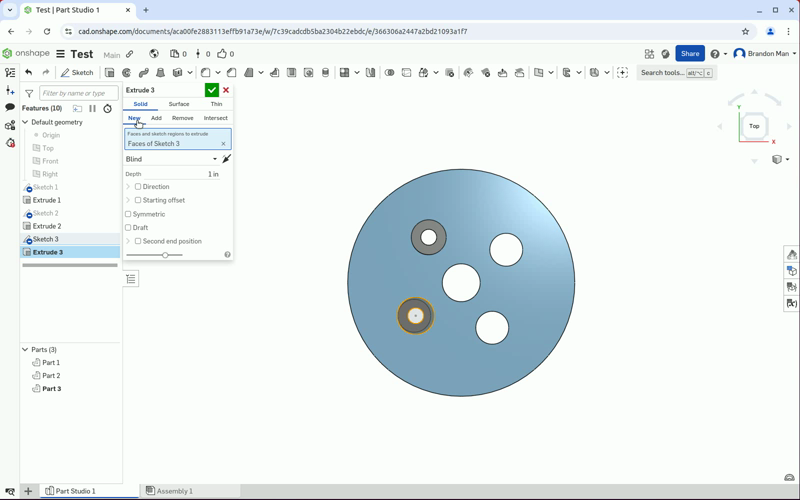
key(tab, 4)
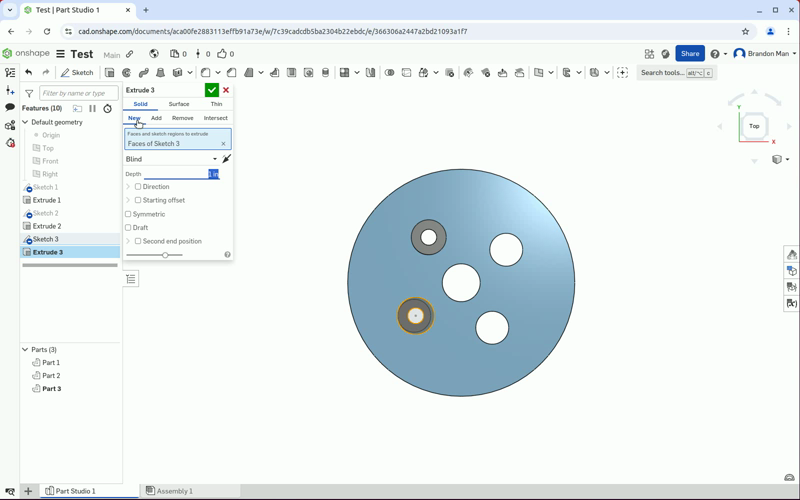
text(6.258)
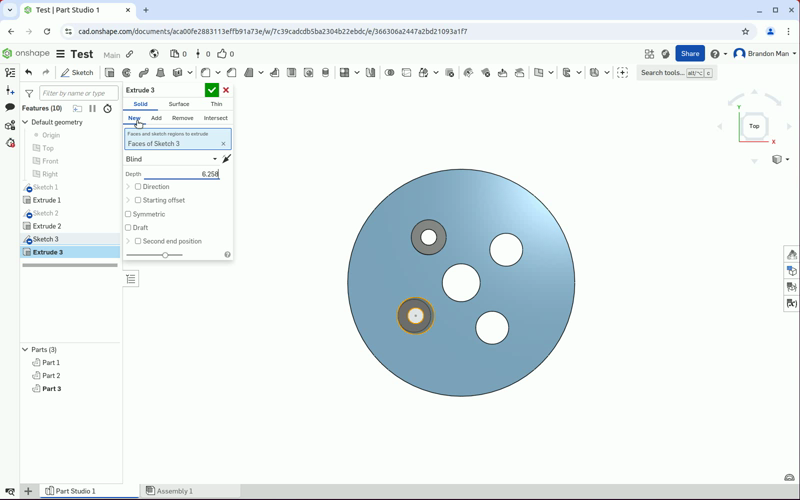
key(enter)
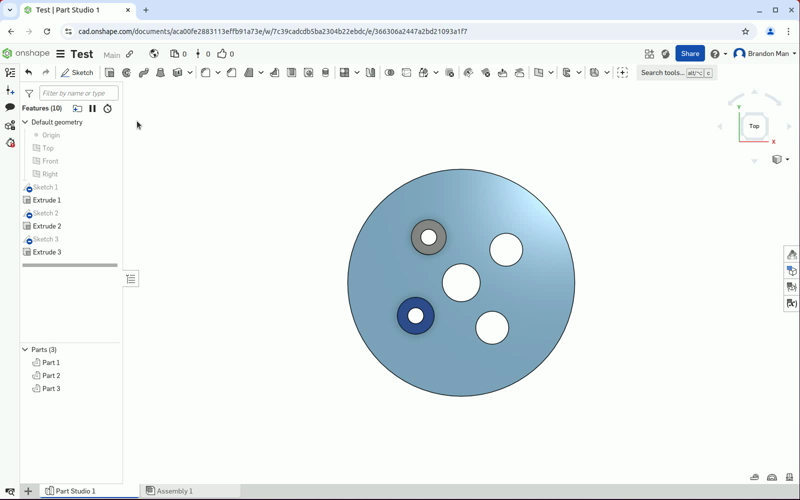
key(shift+h)
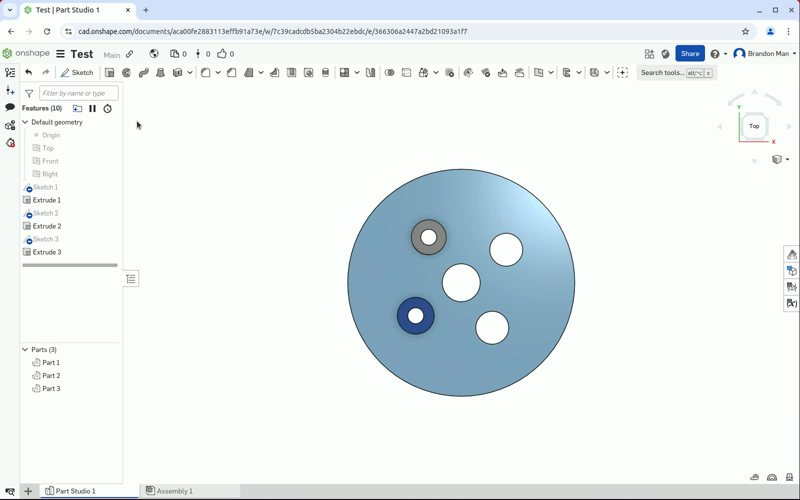
key(shift+h)
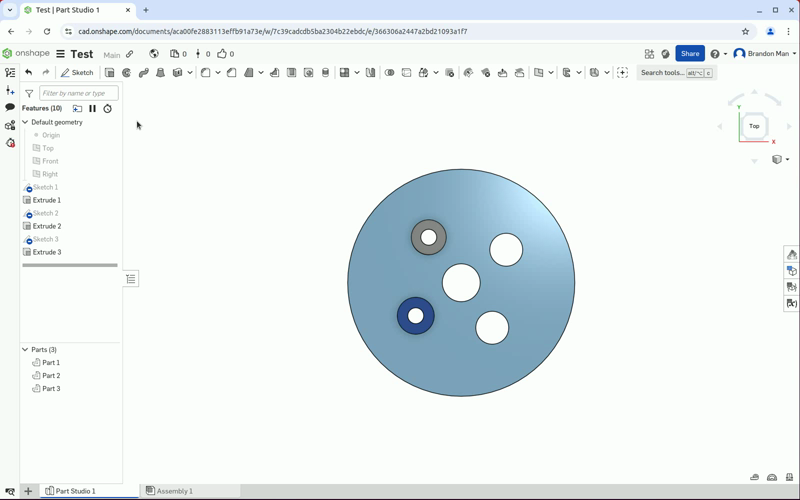
mouse_move(73, 189)
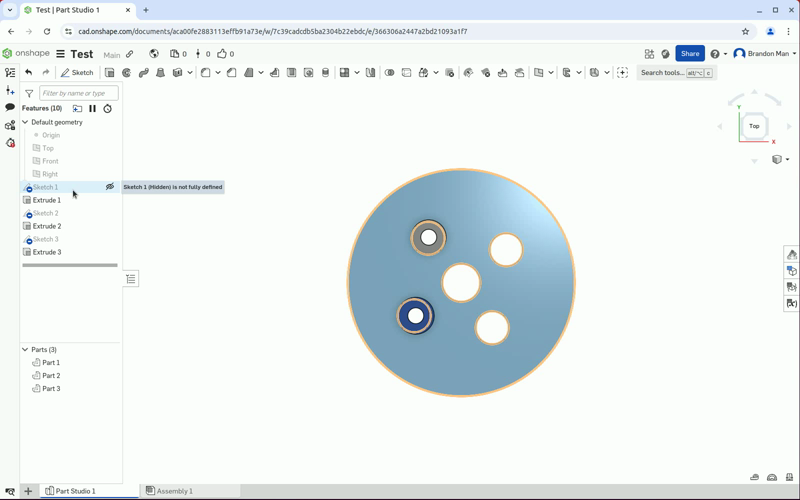
click(73, 189)
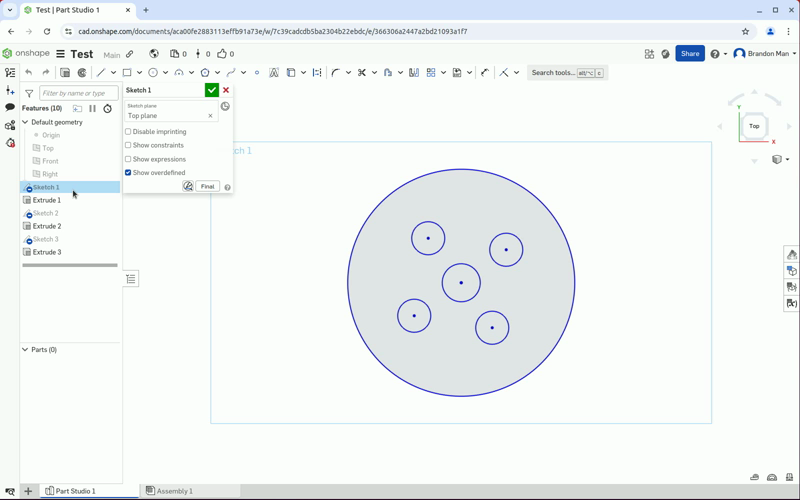
mouse_move(229, 92)
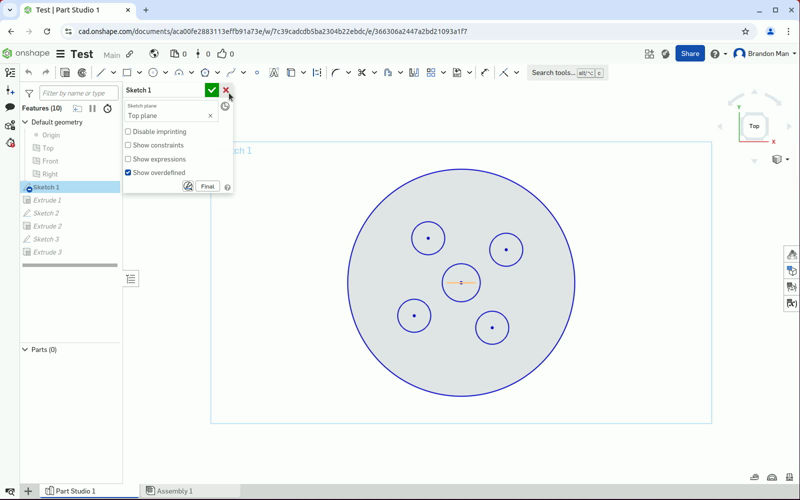
click(229, 92)
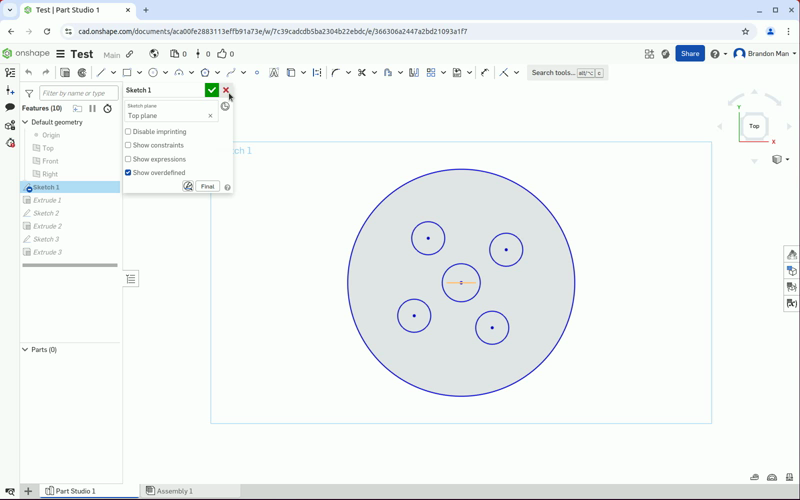
key(shift+s)
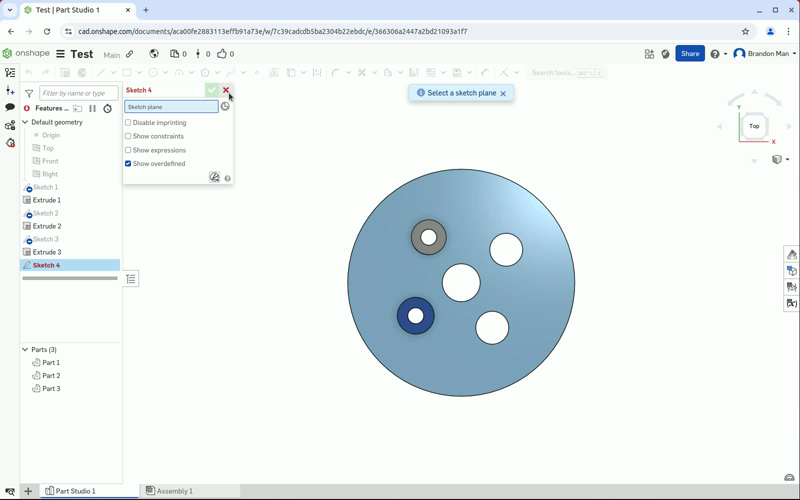
mouse_move(73, 150)
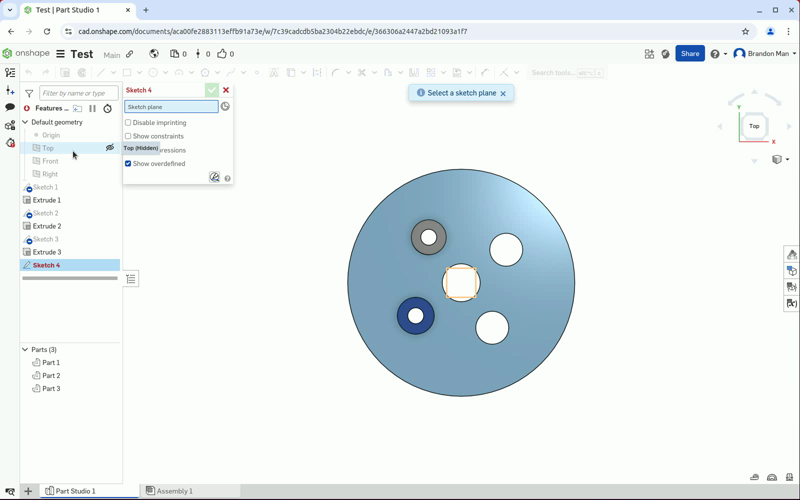
click(73, 150)
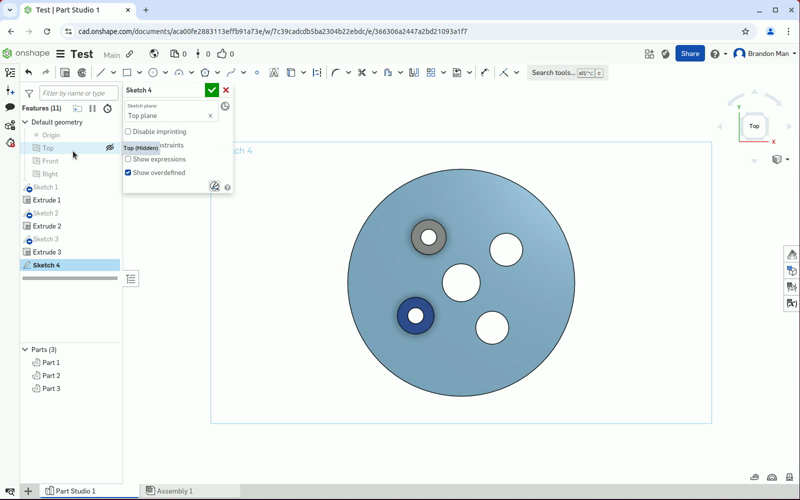
mouse_move(73, 352)
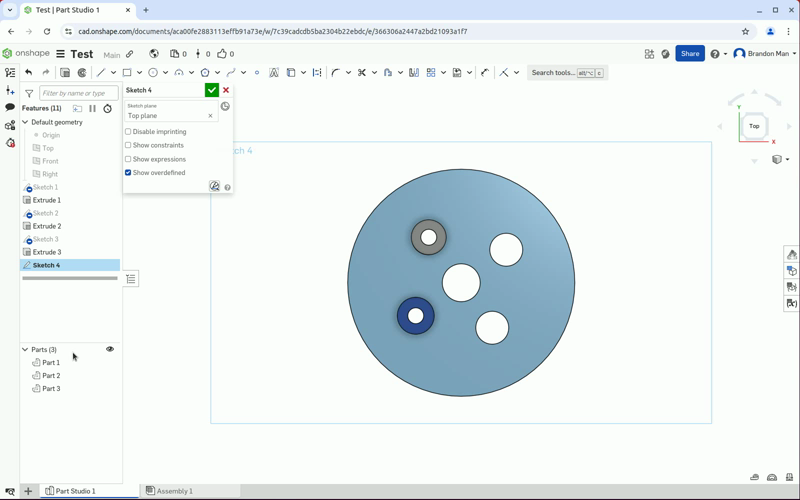
key(y)
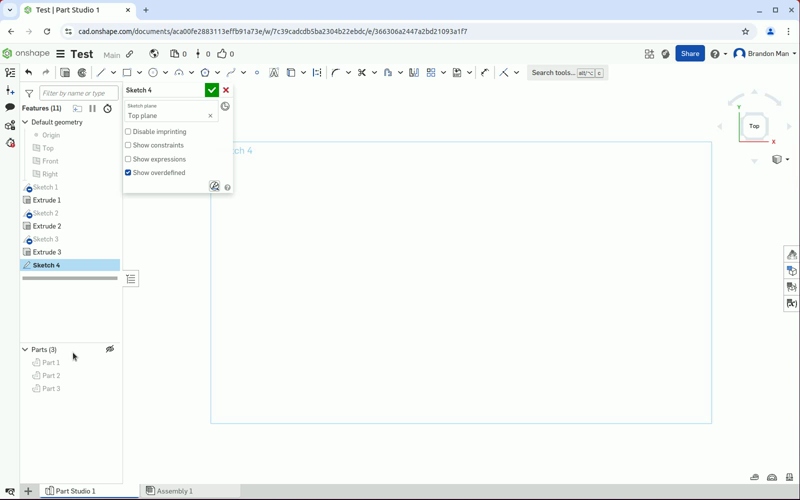
key(c)
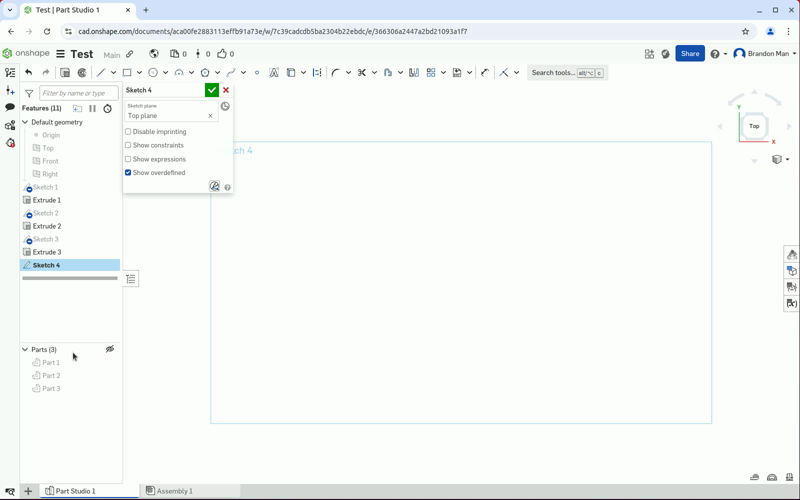
key_down(shift)
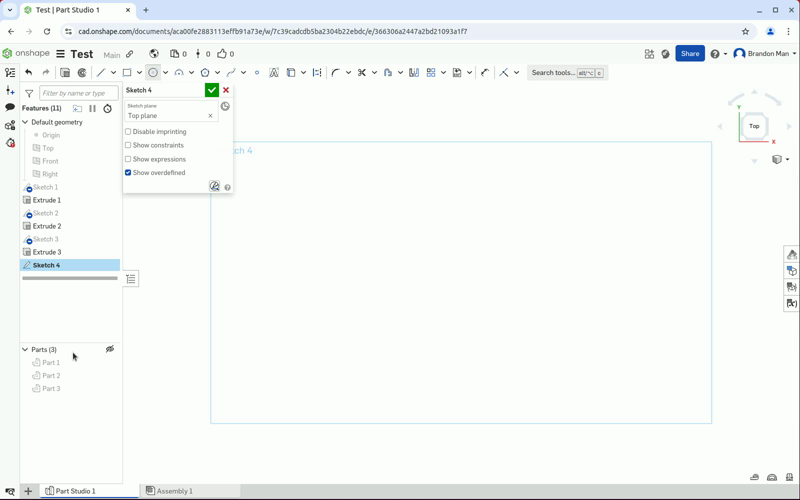
mouse_move(494, 328)
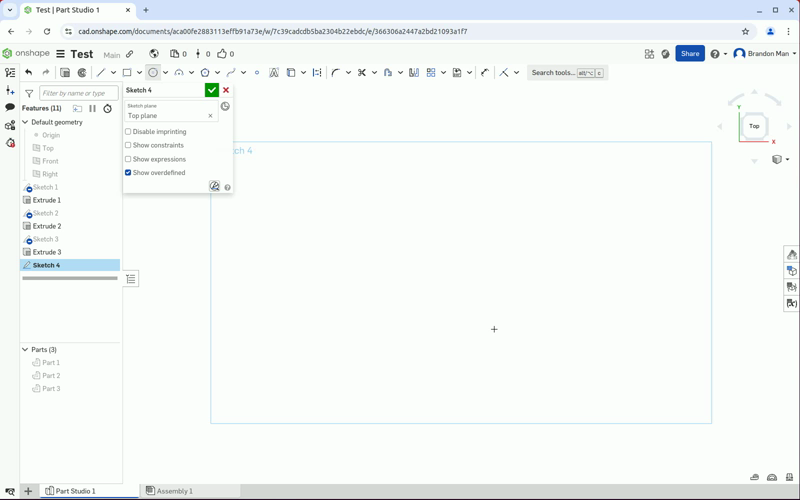
click(494, 328)
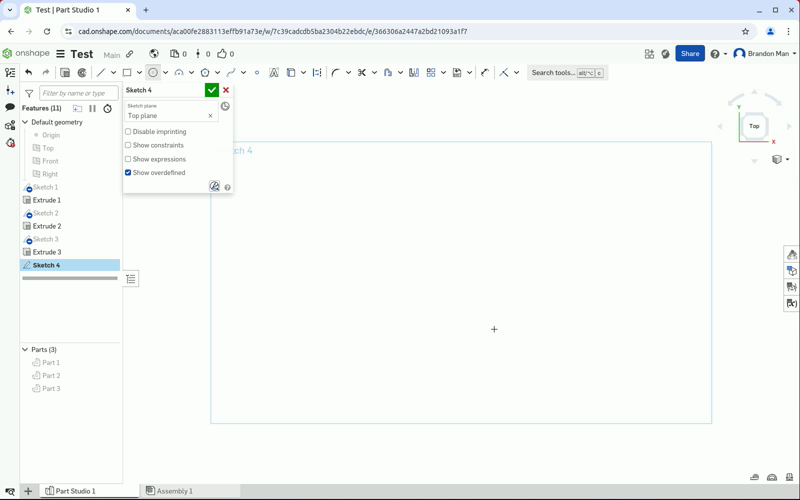
key_up(shift)
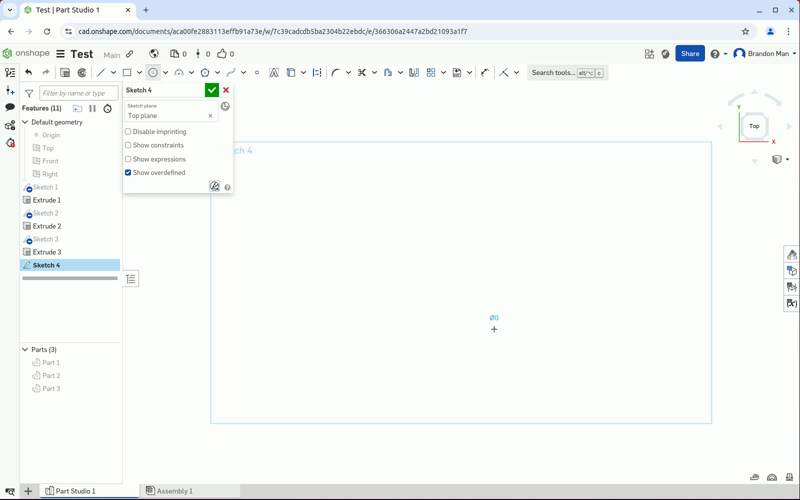
mouse_move(512, 328)
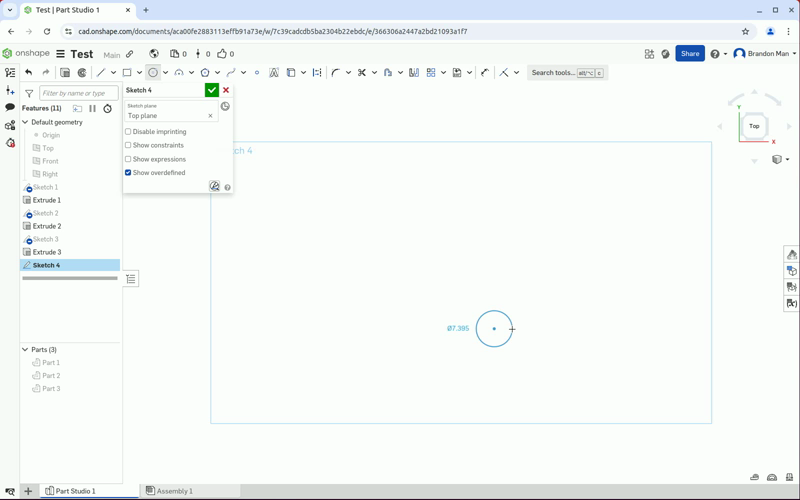
click(512, 328)
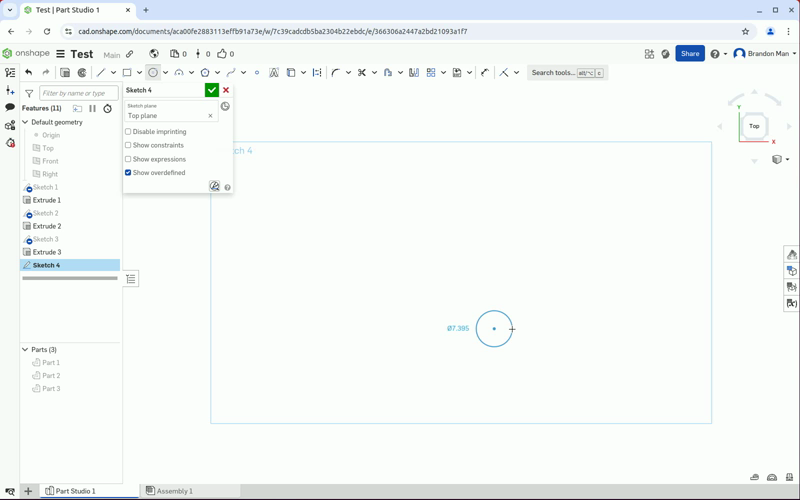
key(esc)
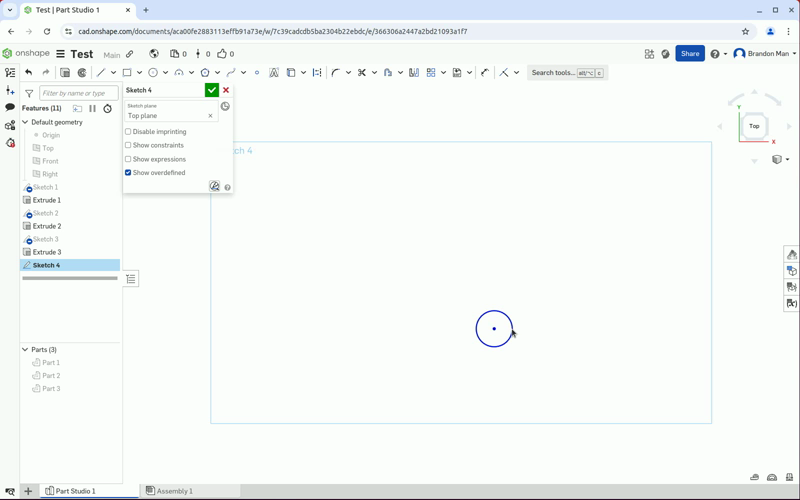
key(c)
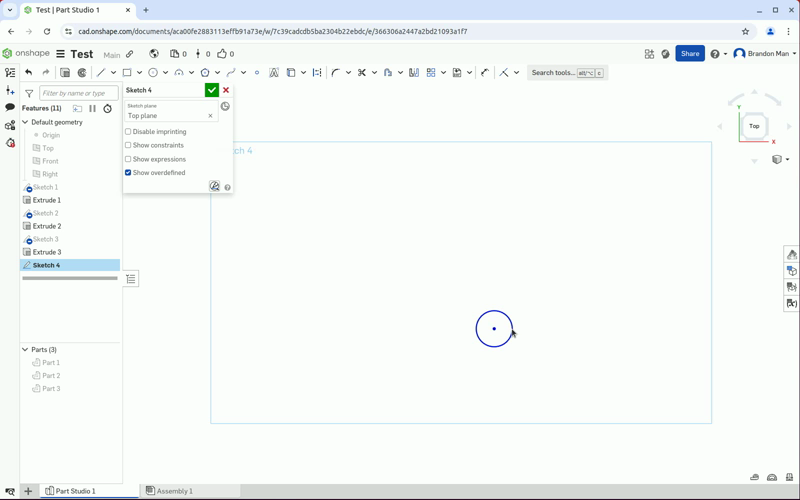
key_down(shift)
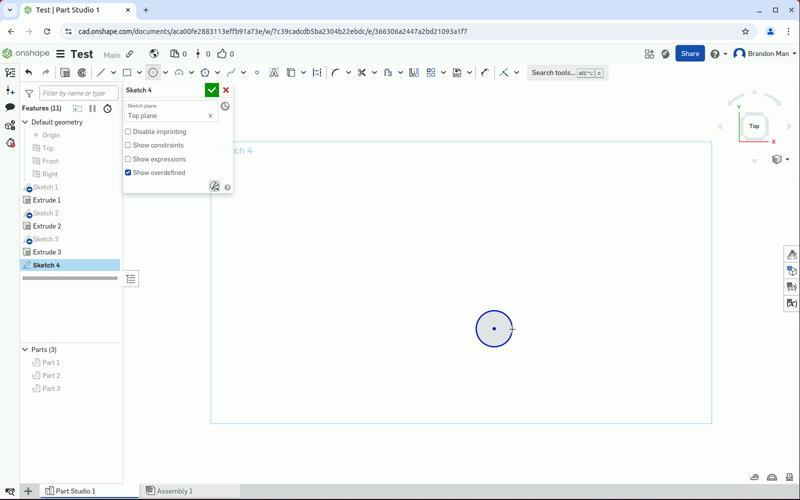
mouse_move(494, 328)
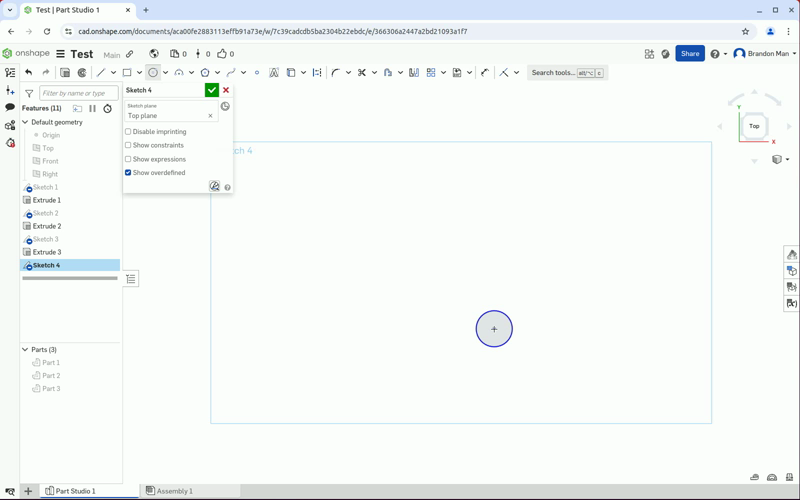
click(494, 328)
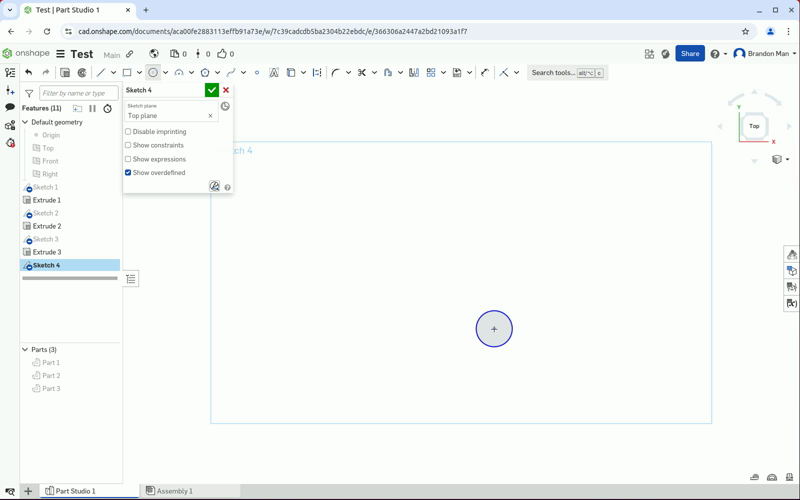
key_up(shift)
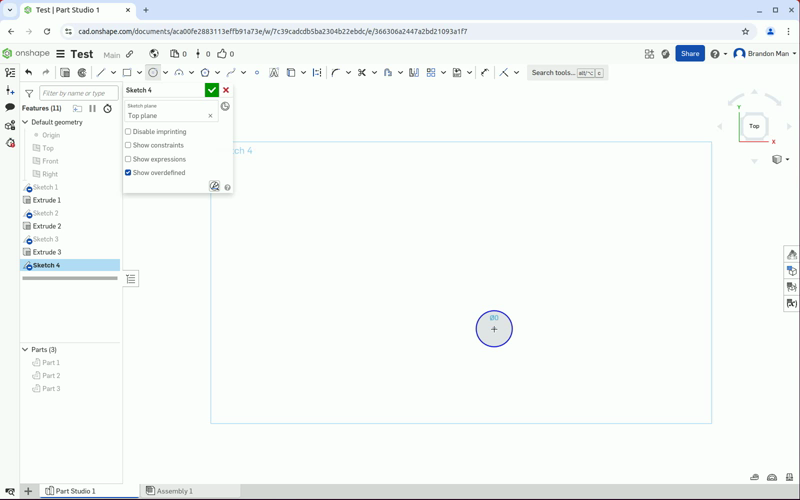
mouse_move(502, 328)
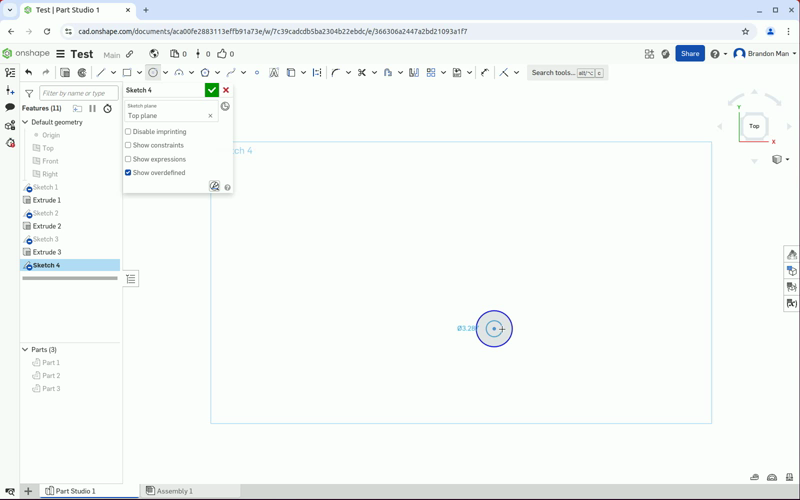
click(502, 328)
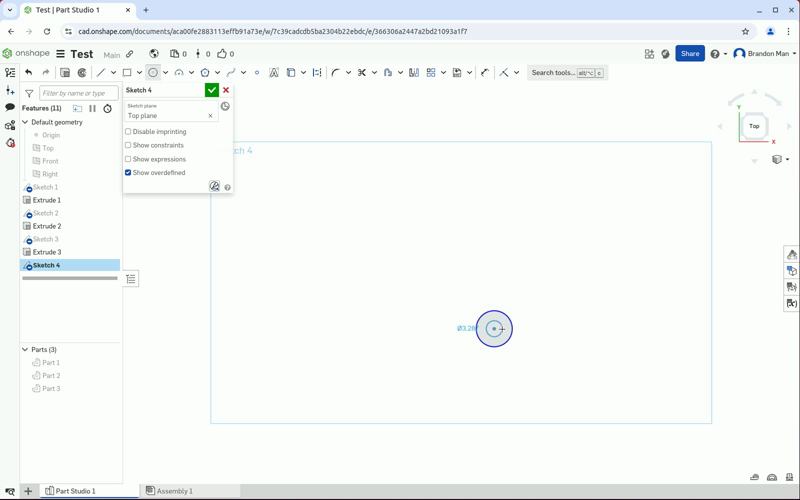
key(esc)
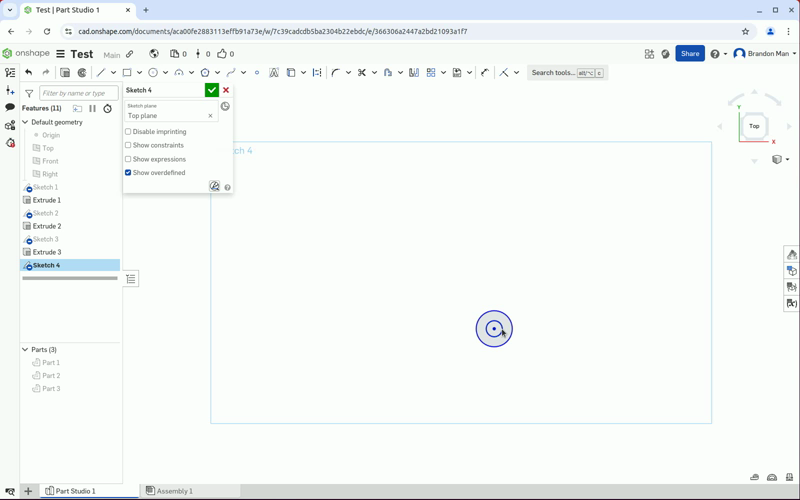
mouse_move(503, 329)
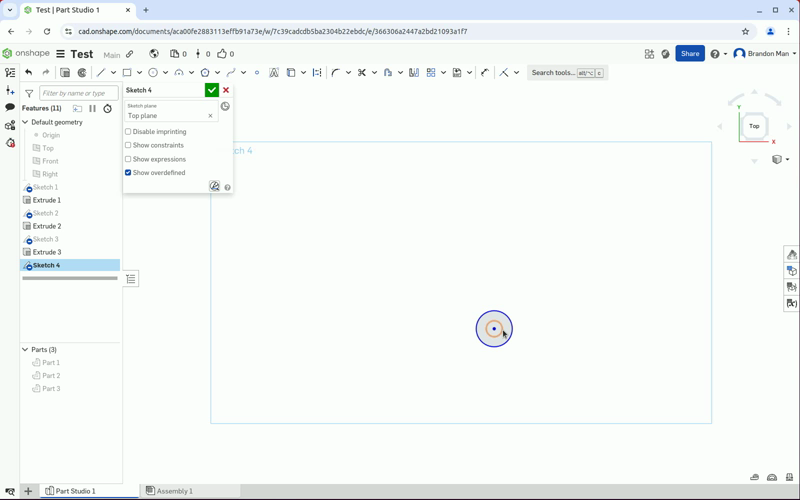
scroll(6)
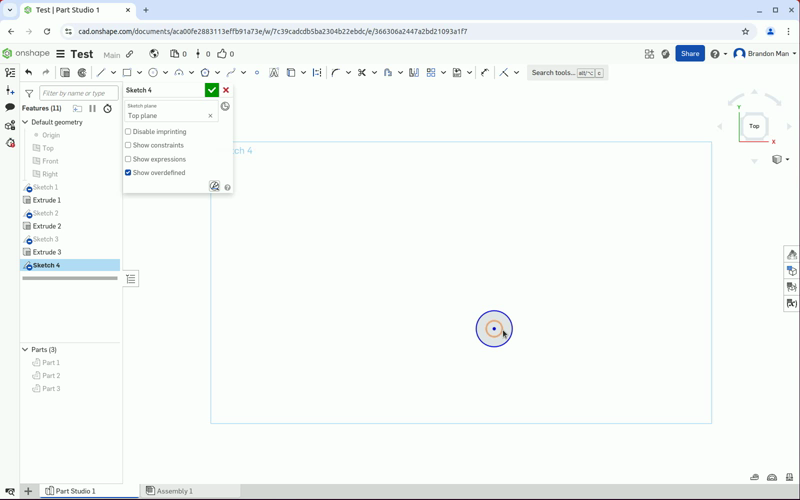
scroll(6)
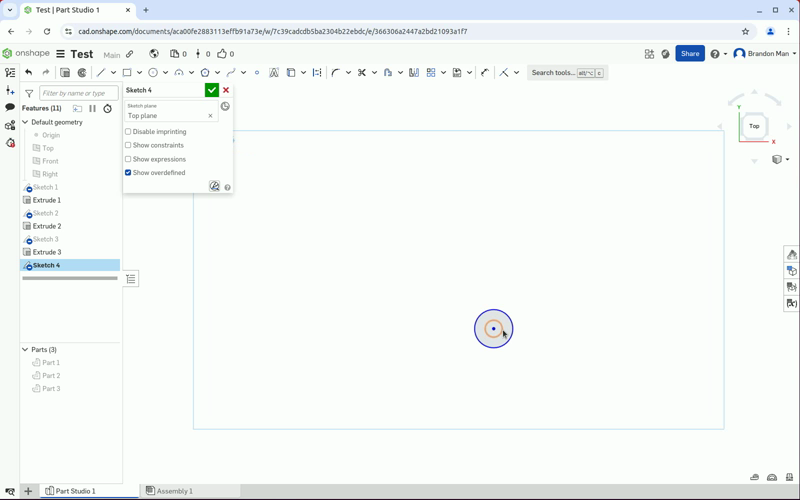
scroll(6)
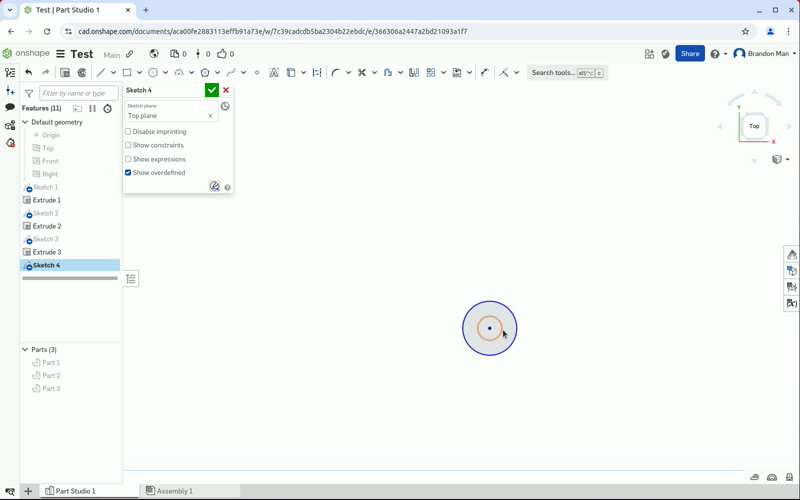
scroll(6)
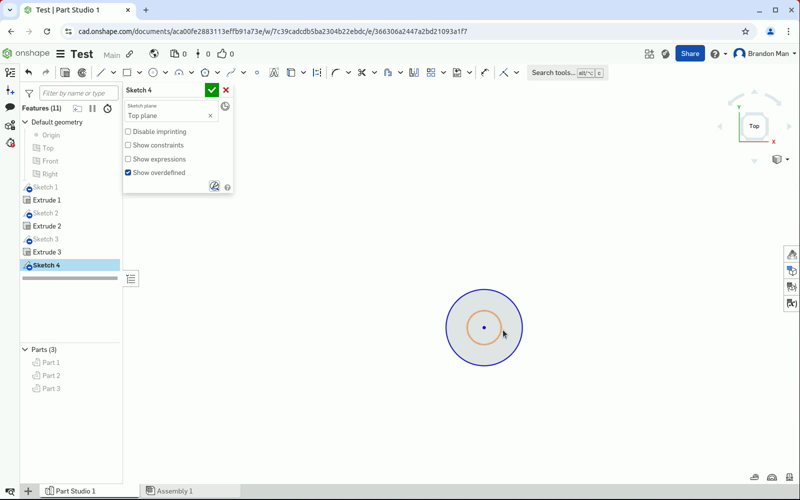
scroll(6)
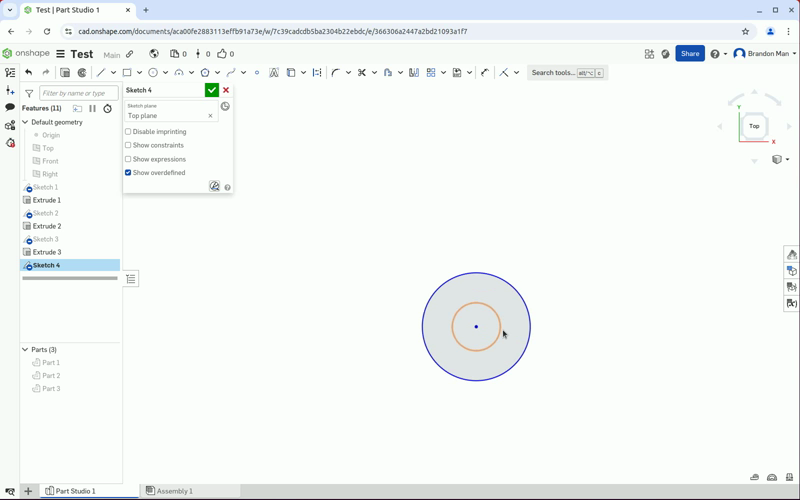
scroll(6)
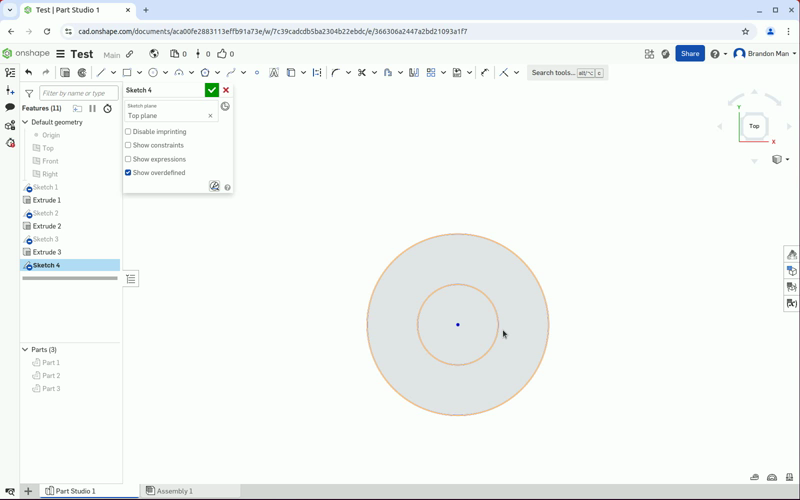
scroll(6)
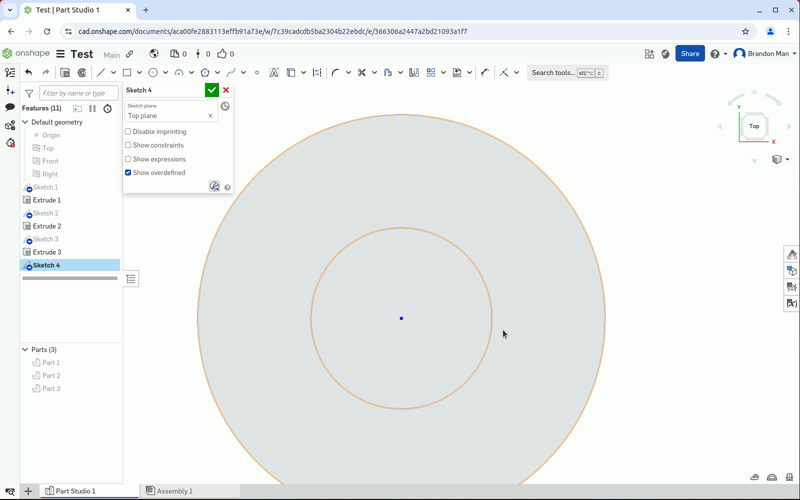
click(503, 329)
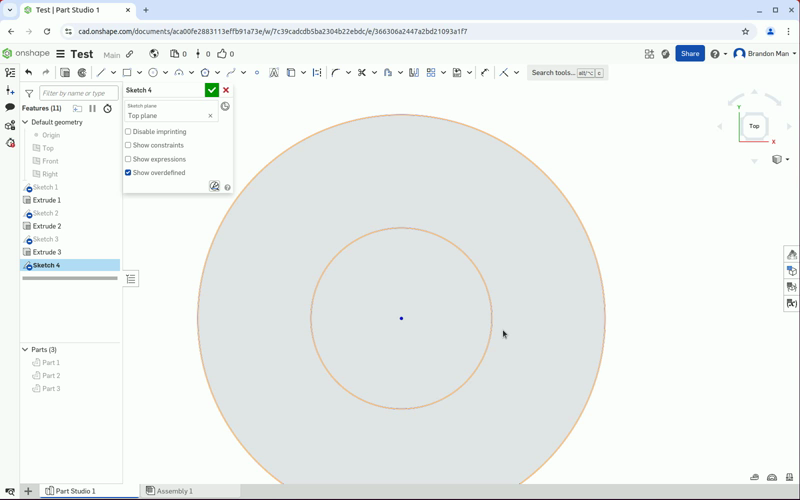
scroll(-6)
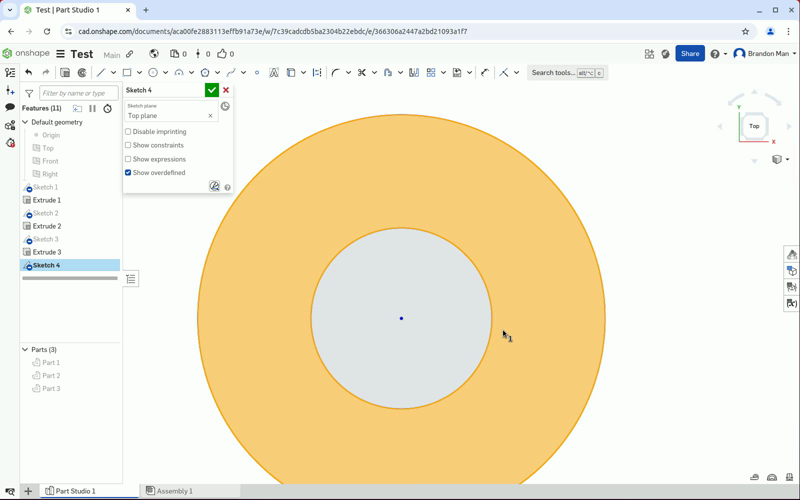
scroll(-6)
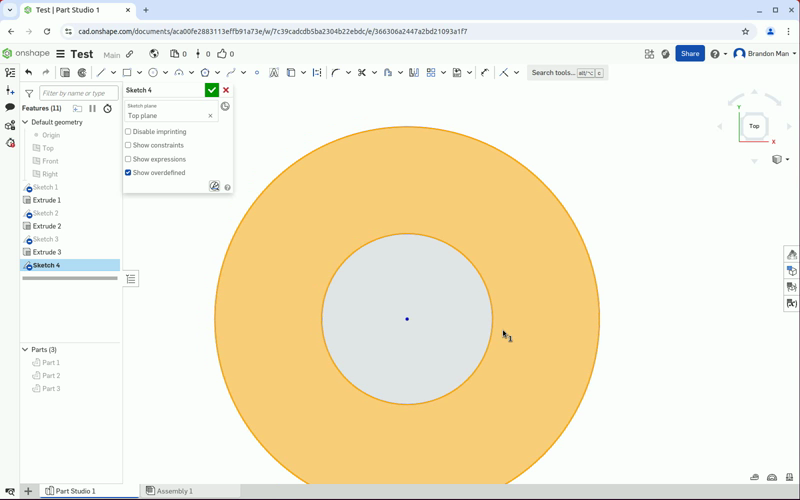
scroll(-6)
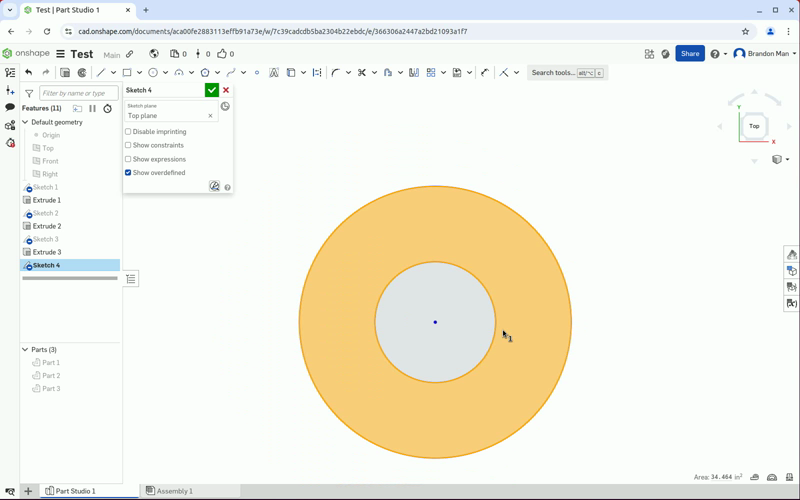
scroll(-6)
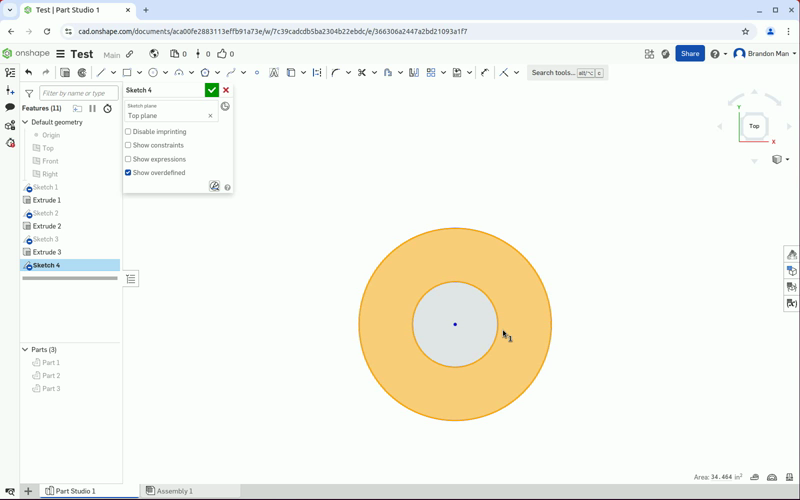
scroll(-6)
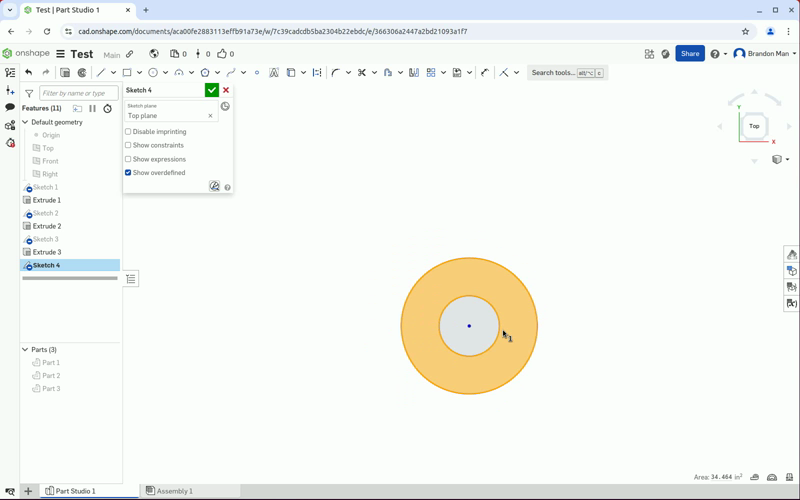
scroll(-6)
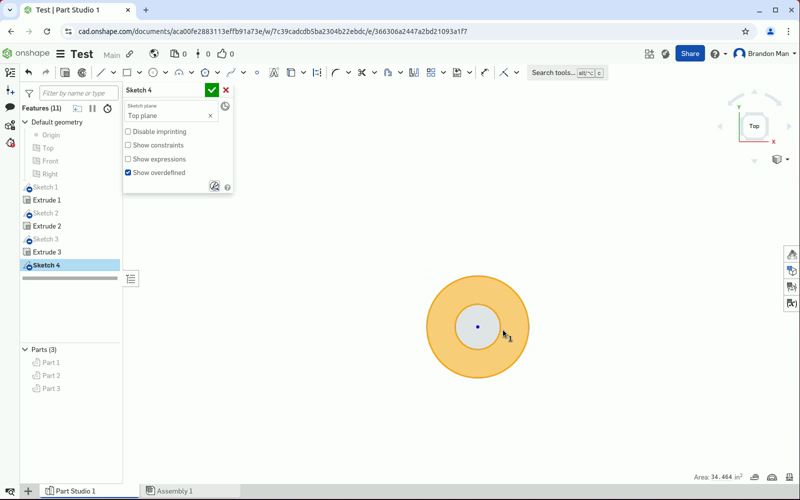
scroll(-6)
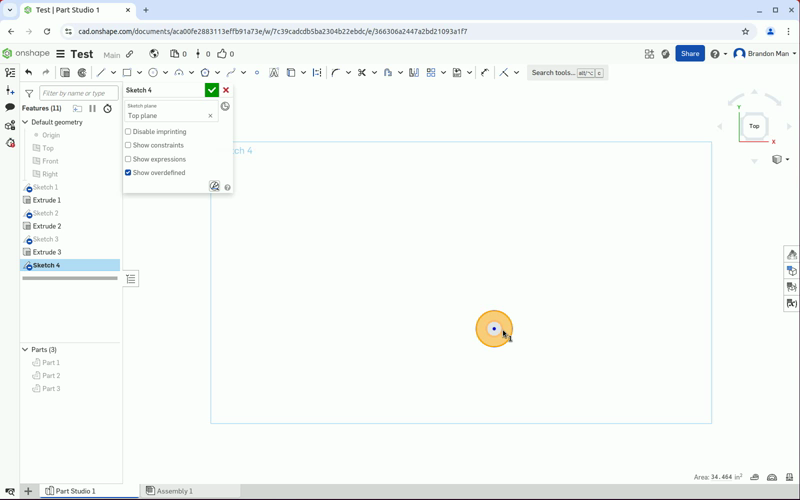
mouse_move(73, 352)
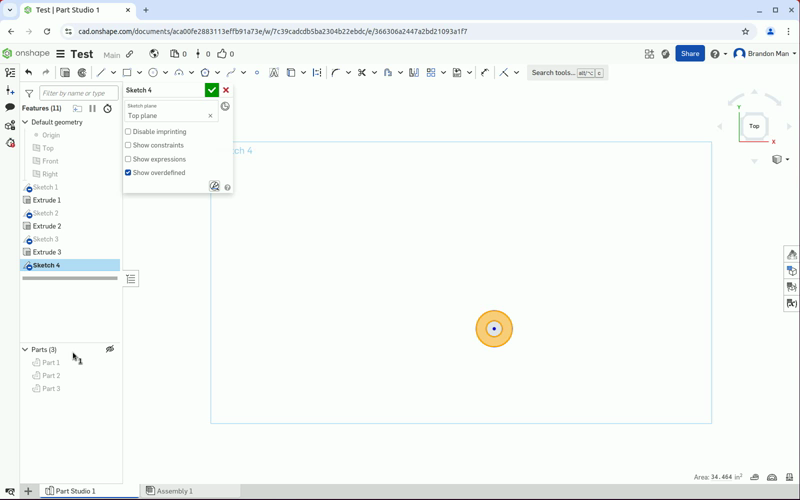
key(shift+y)
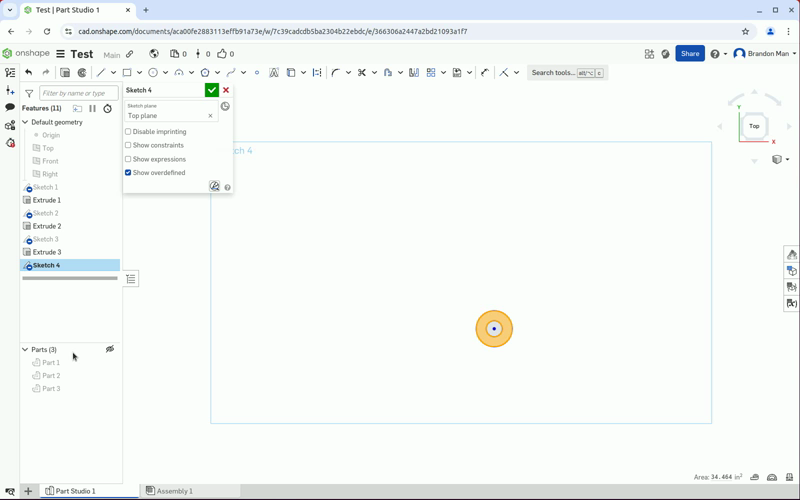
key(shift+e)
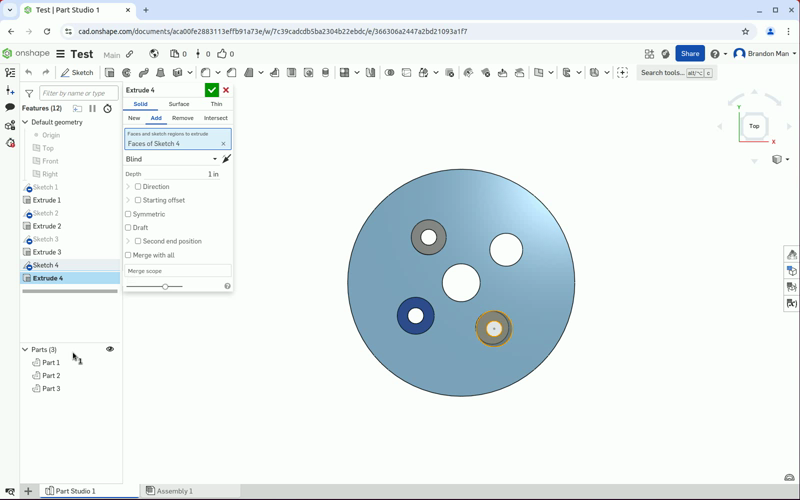
mouse_move(143, 106)
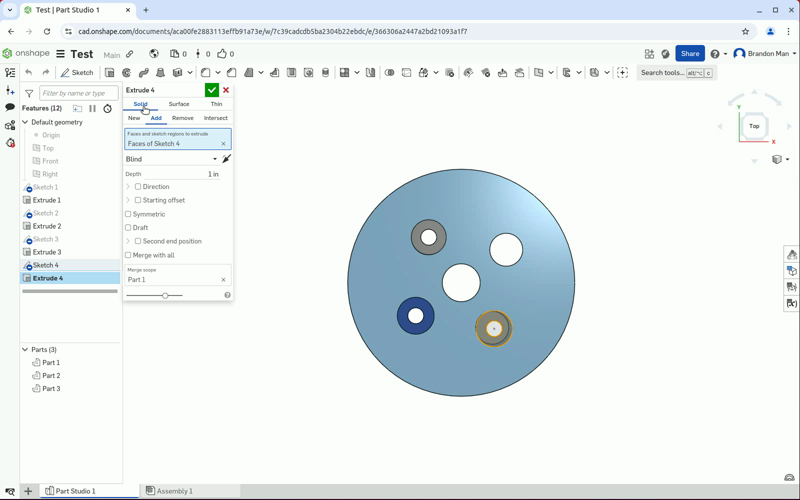
click(143, 106)
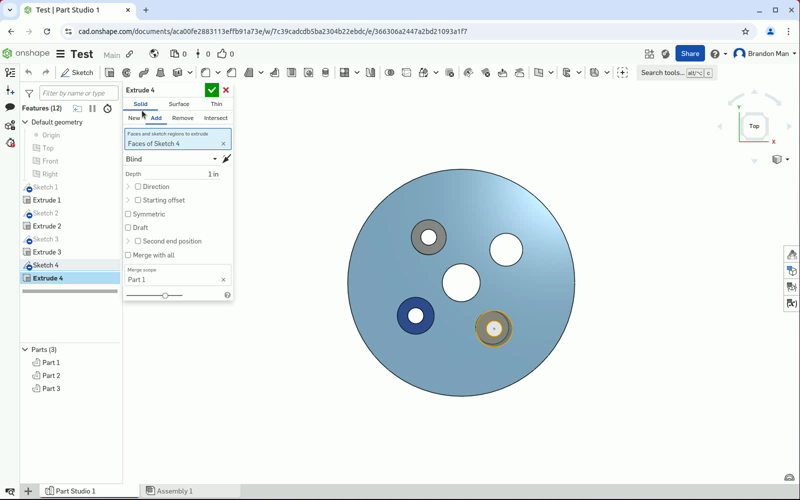
mouse_move(137, 120)
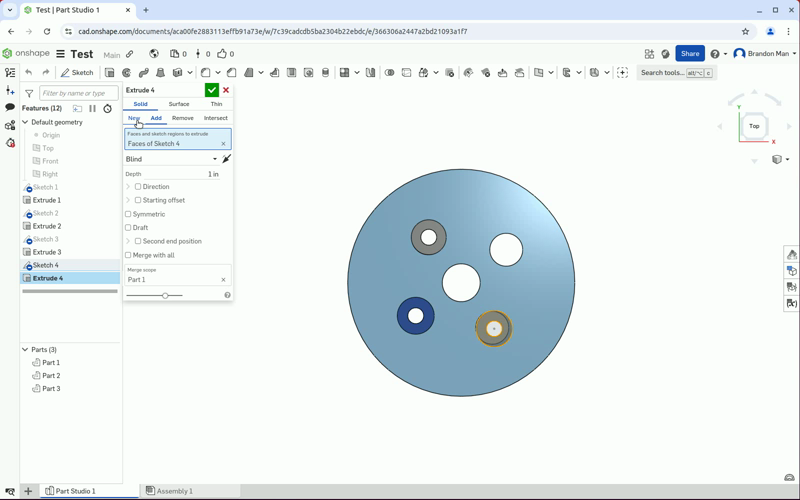
click(137, 120)
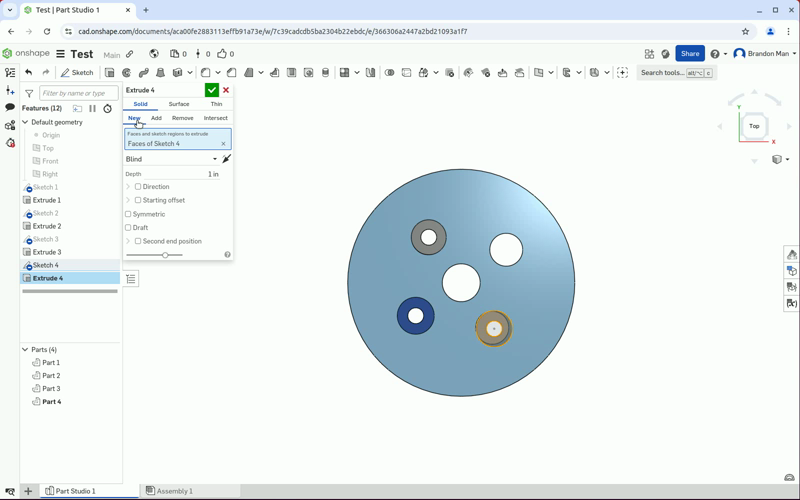
key(tab, 4)
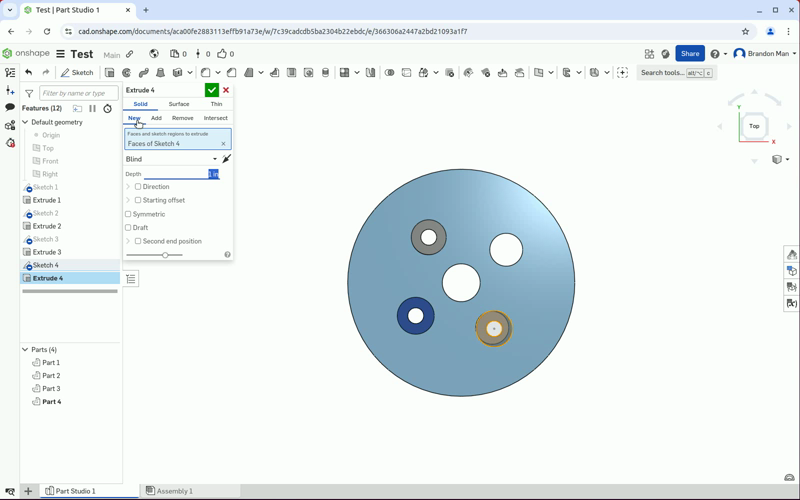
text(6.258)
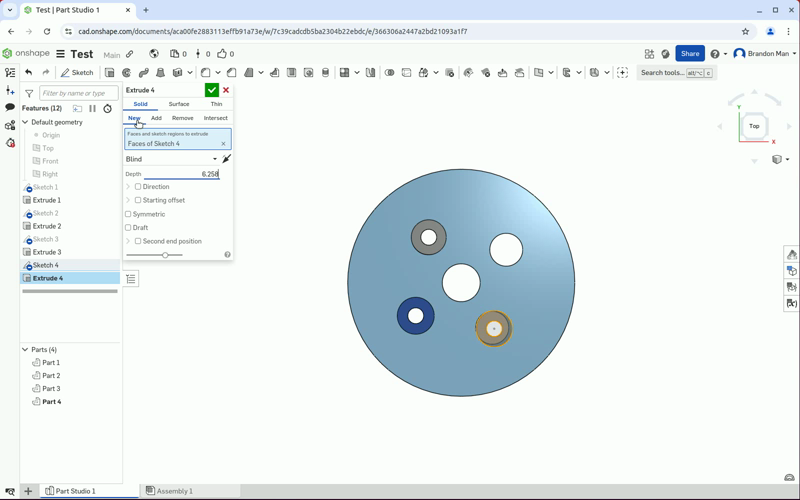
key(enter)
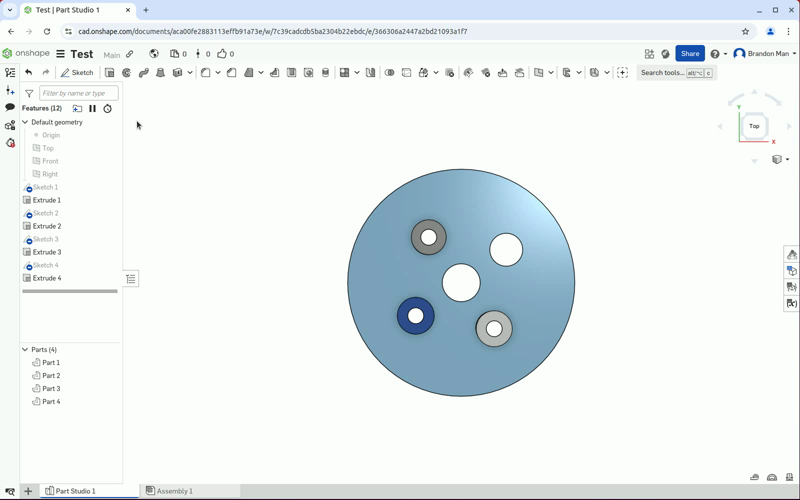
key(shift+h)
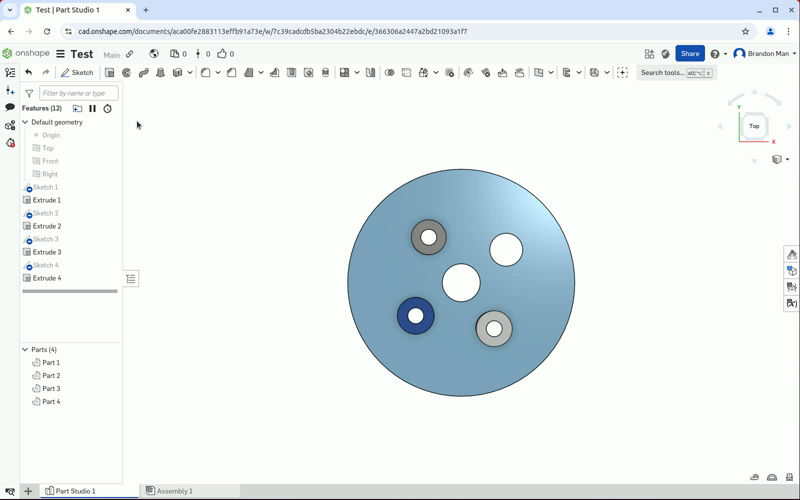
key(shift+h)
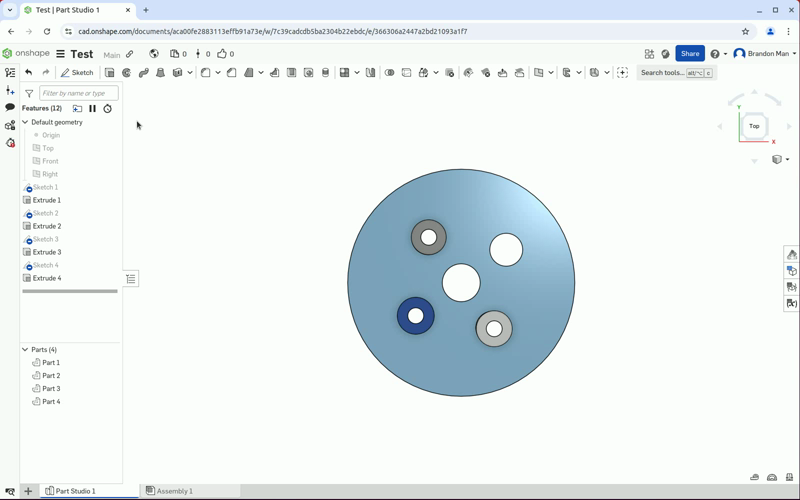
mouse_move(73, 189)
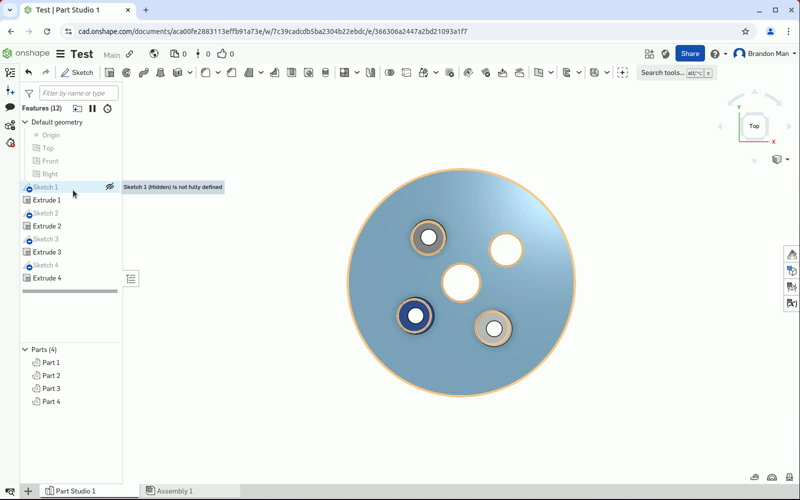
click(73, 189)
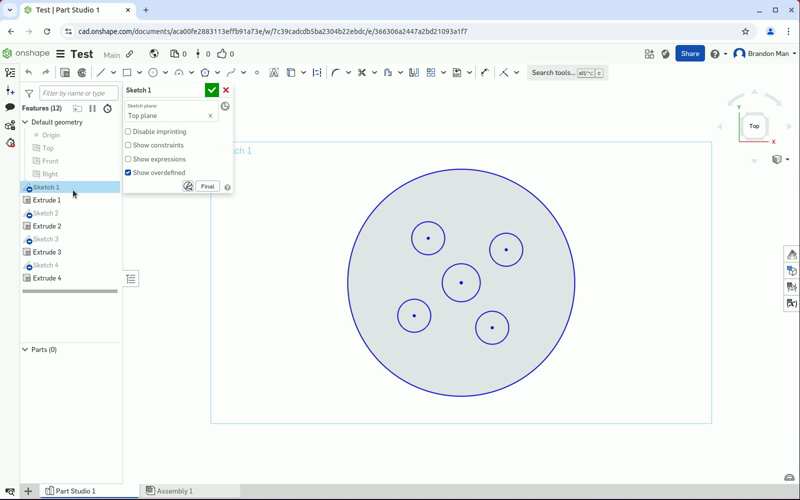
mouse_move(229, 92)
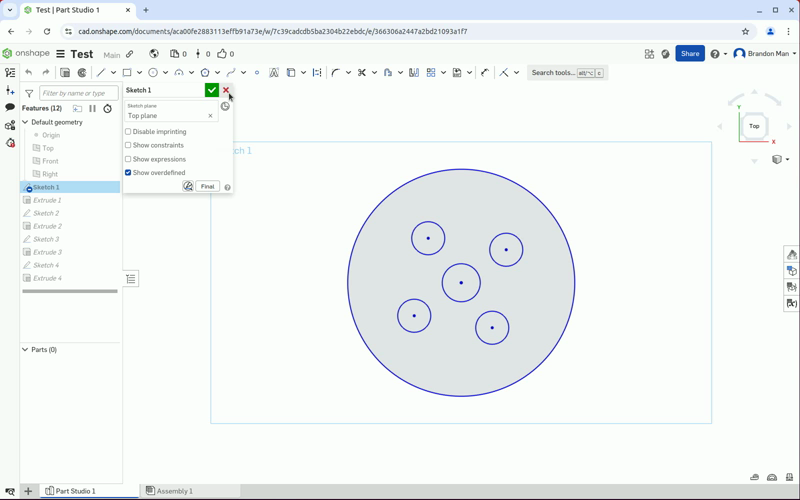
click(229, 92)
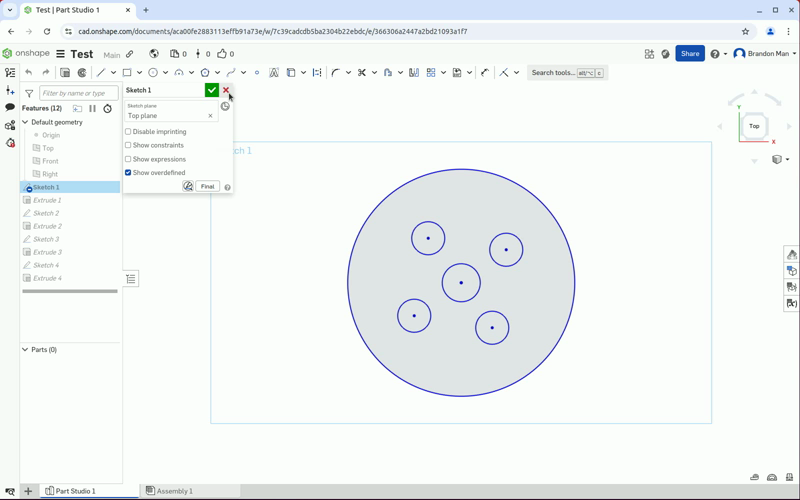
key(shift+s)
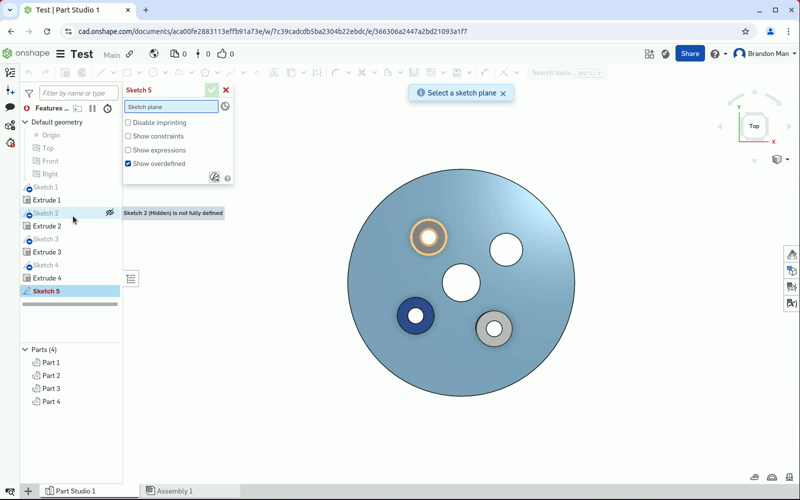
scroll(3)
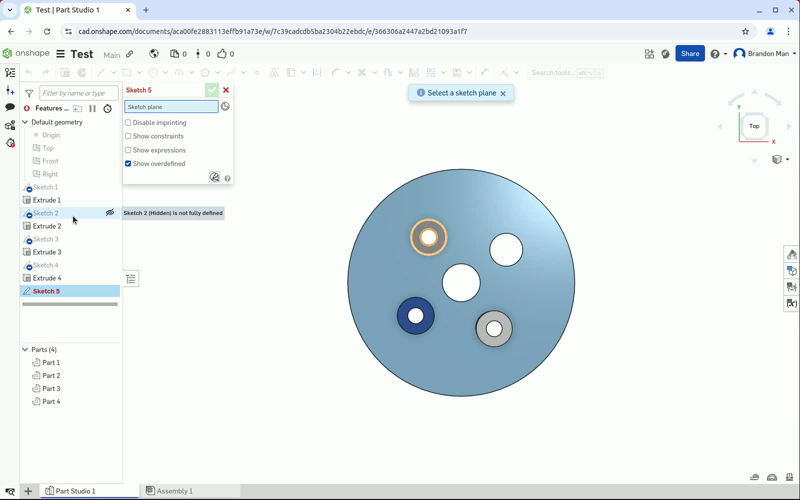
mouse_move(73, 150)
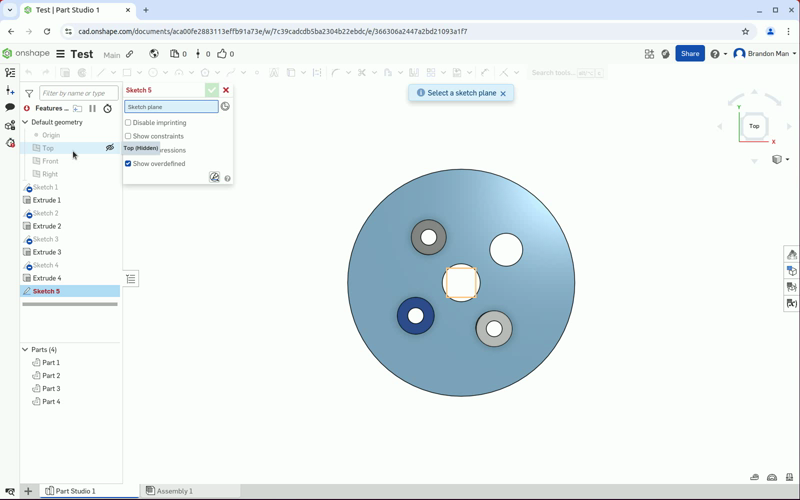
click(73, 150)
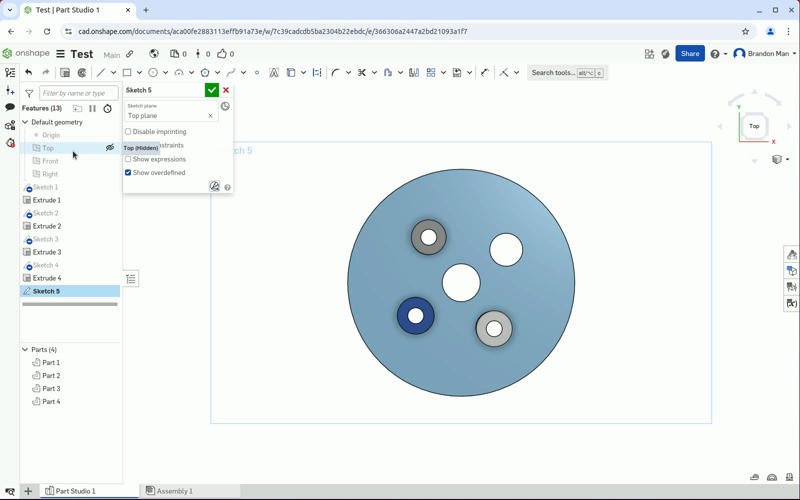
mouse_move(73, 352)
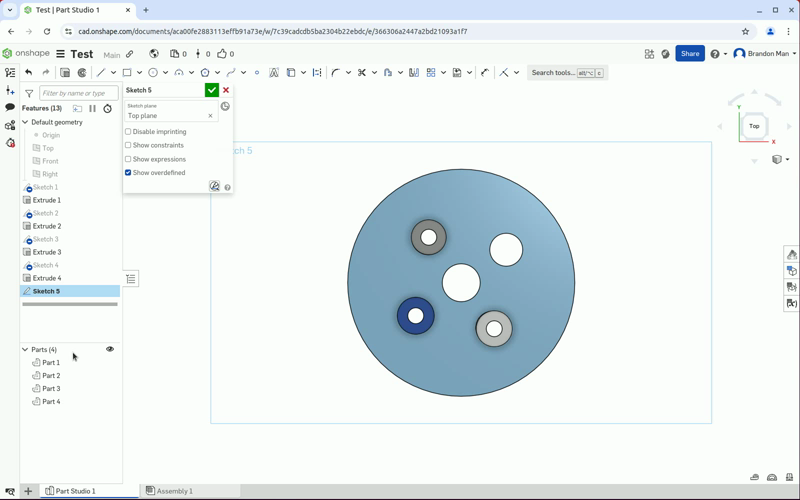
key(y)
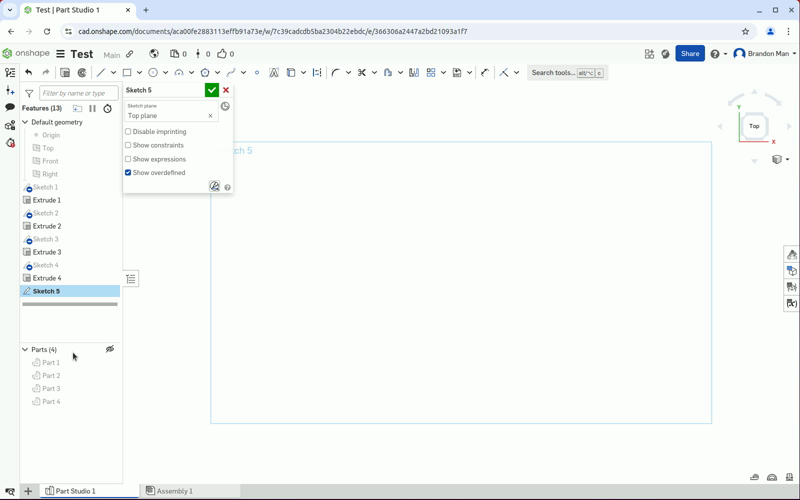
key(c)
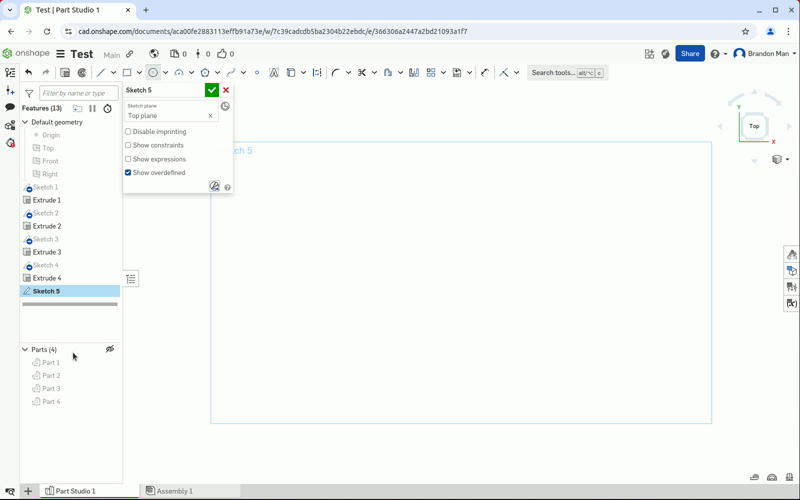
key_down(shift)
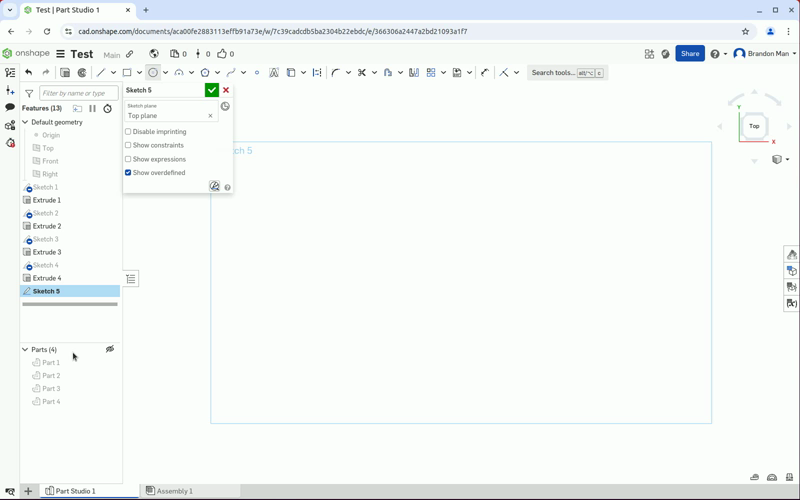
mouse_move(507, 250)
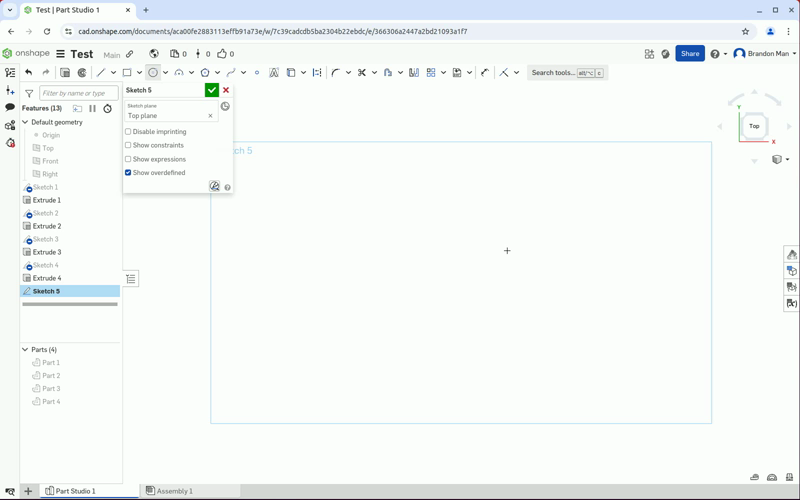
click(507, 250)
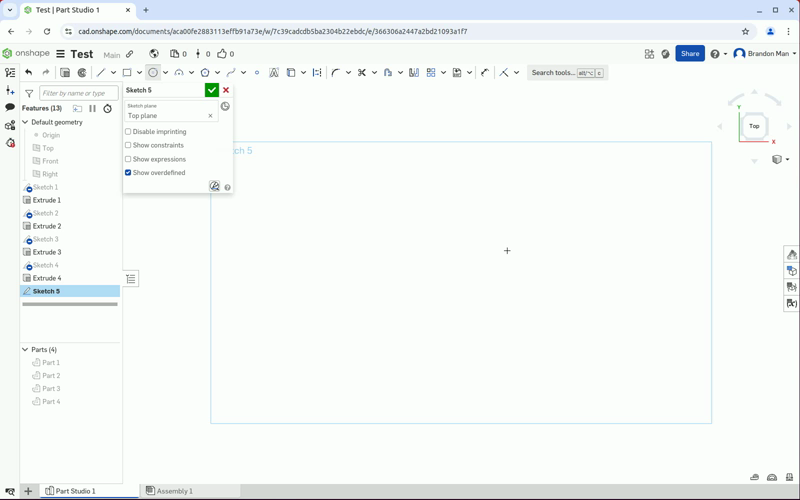
key_up(shift)
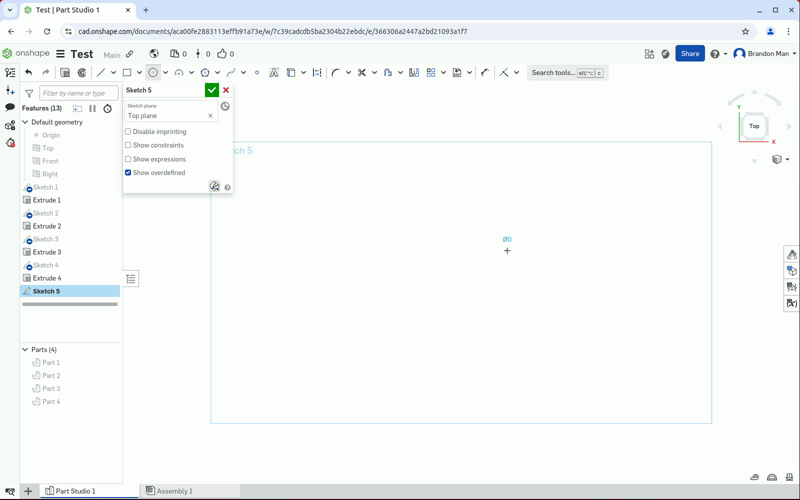
mouse_move(525, 250)
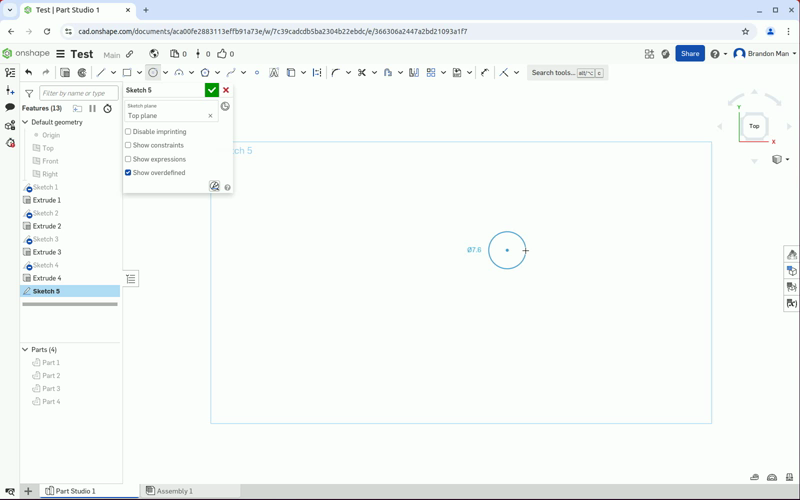
click(525, 250)
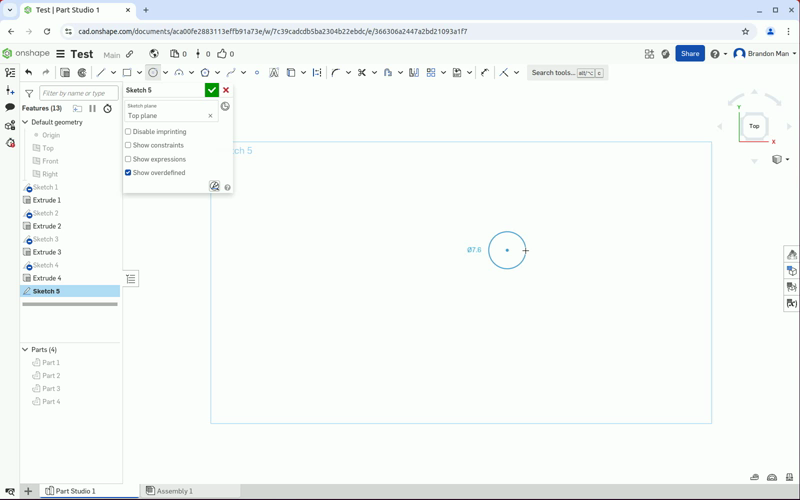
key(esc)
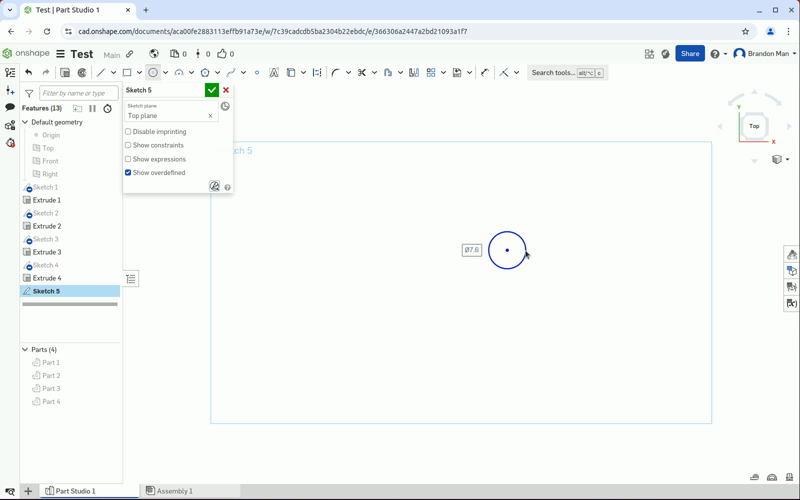
key(c)
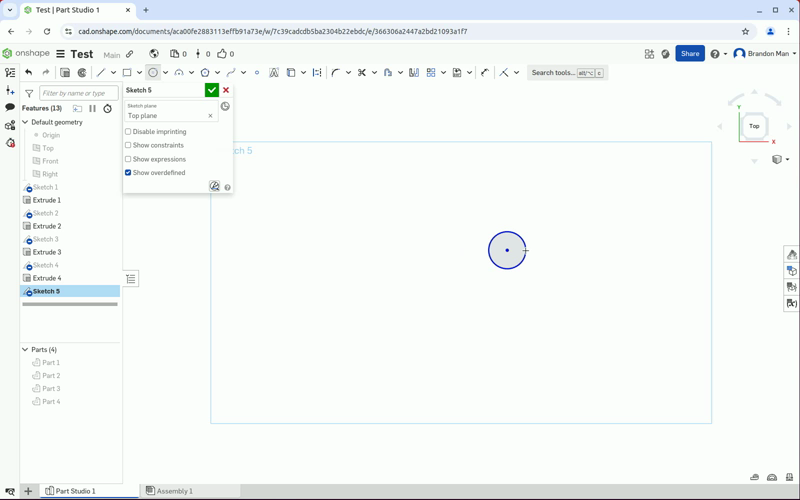
key_down(shift)
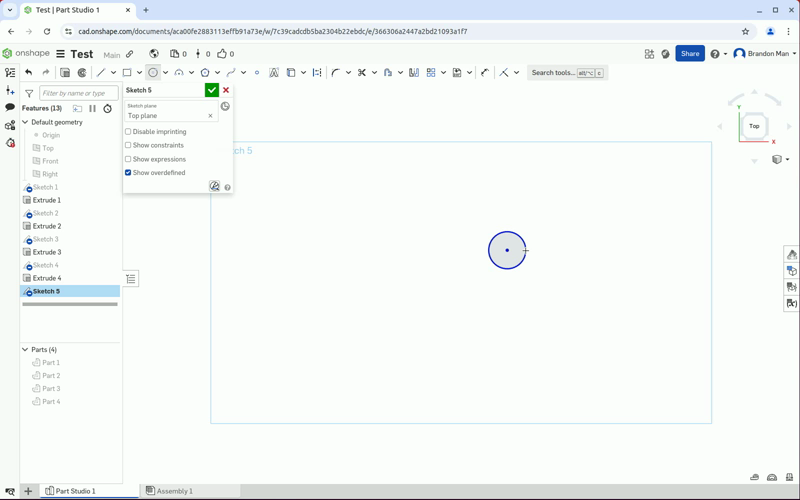
mouse_move(507, 250)
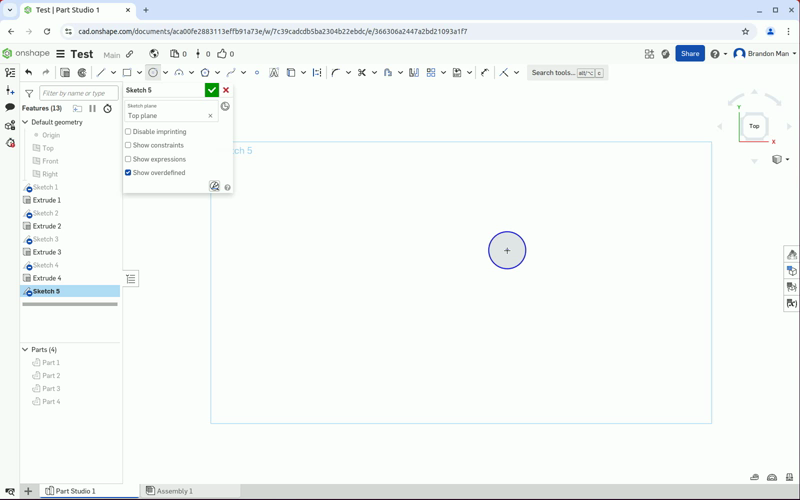
click(507, 250)
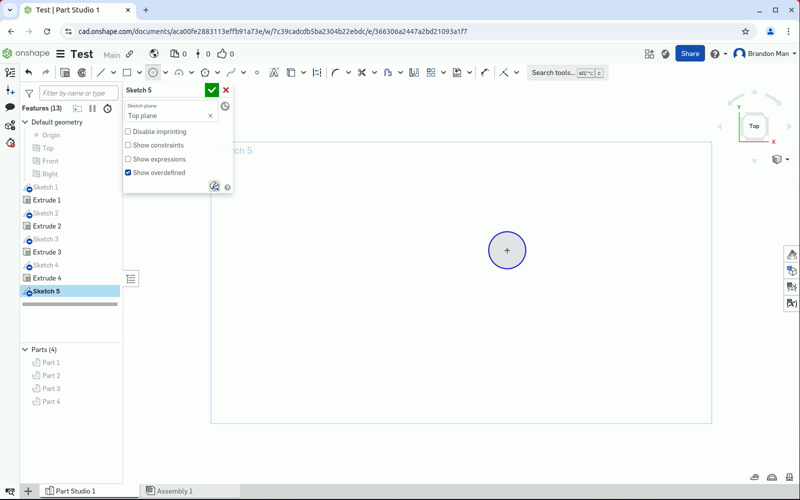
key_up(shift)
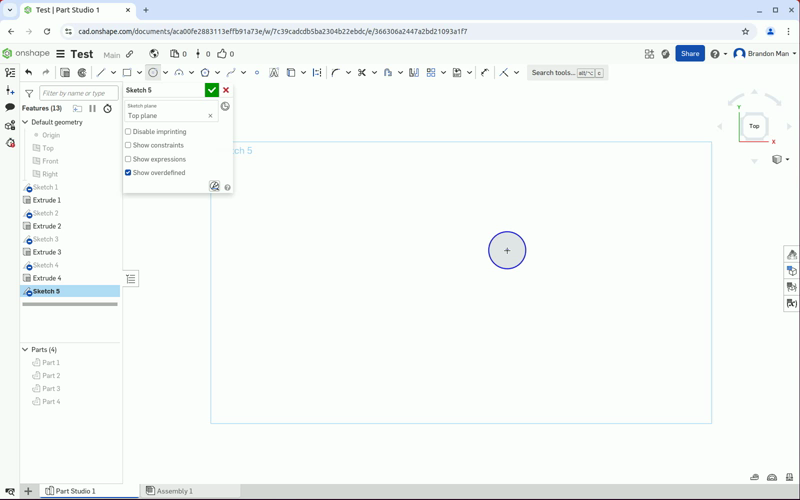
mouse_move(515, 250)
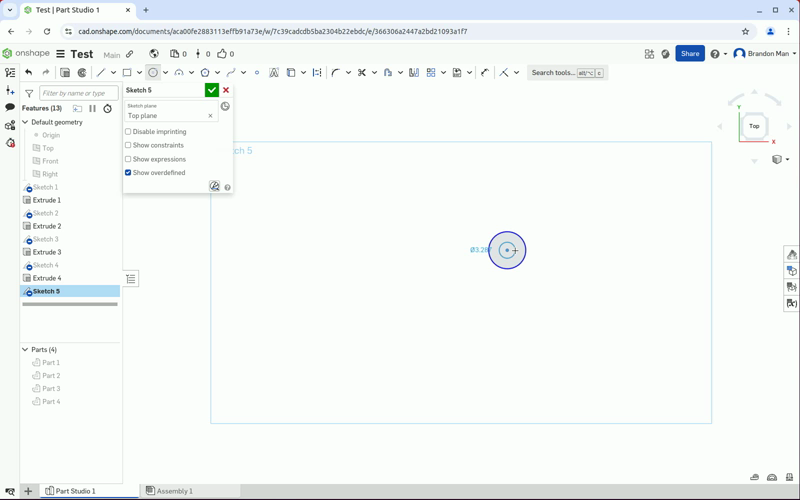
click(515, 250)
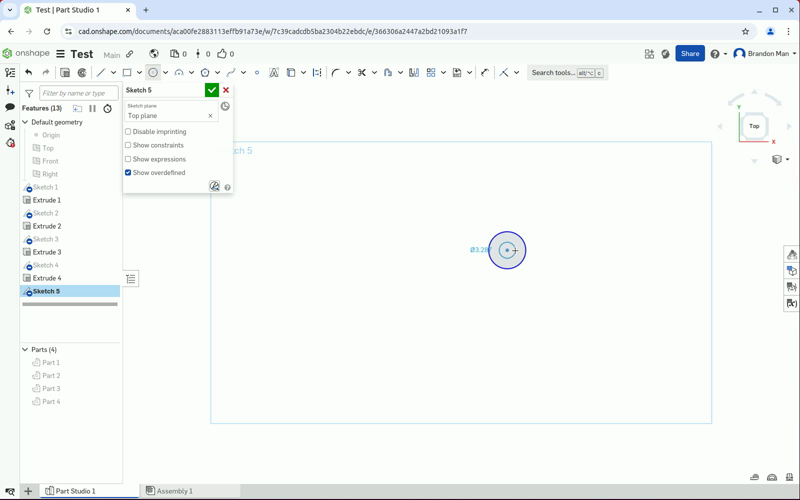
key(esc)
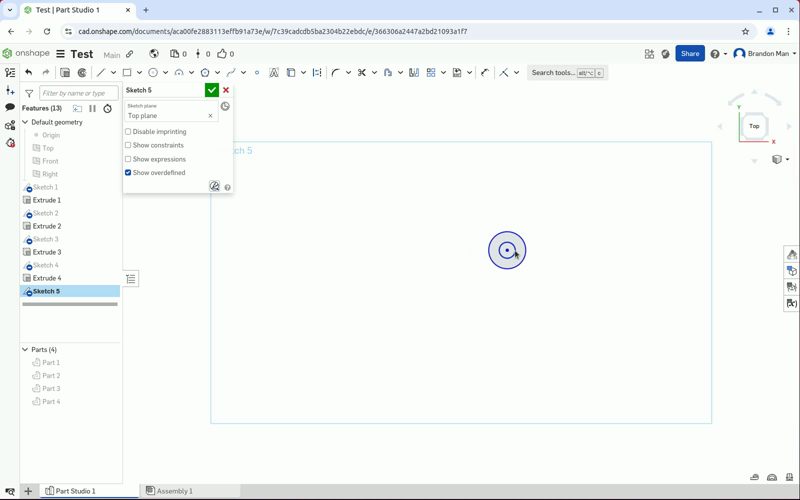
mouse_move(515, 260)
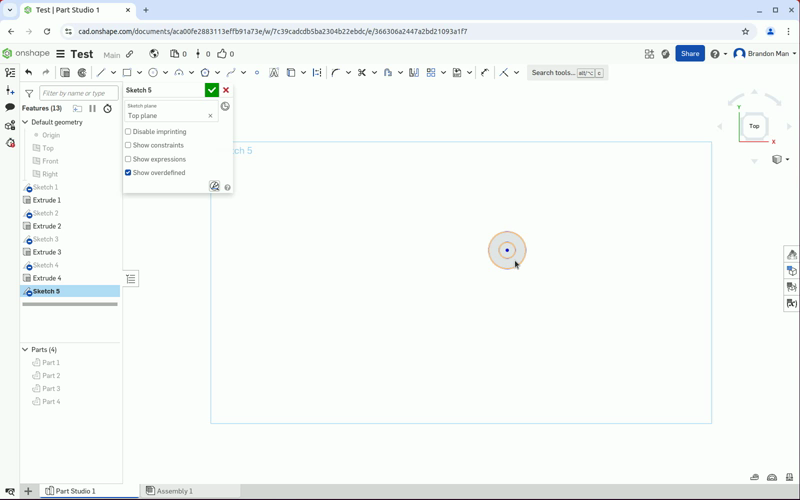
scroll(6)
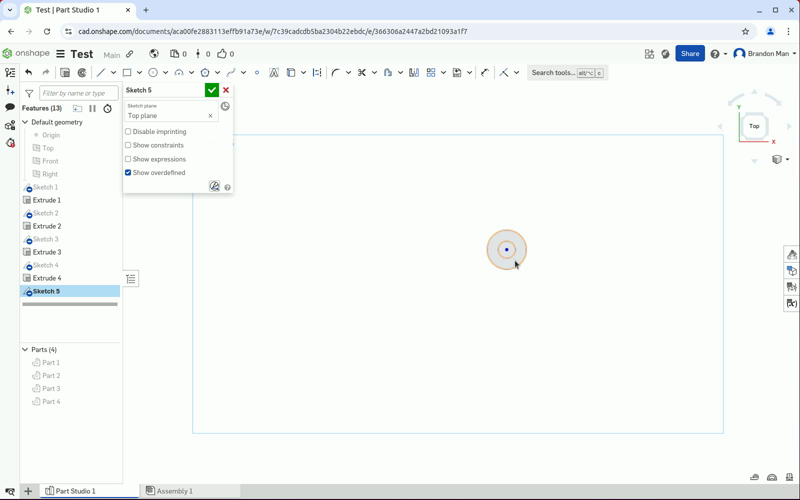
scroll(6)
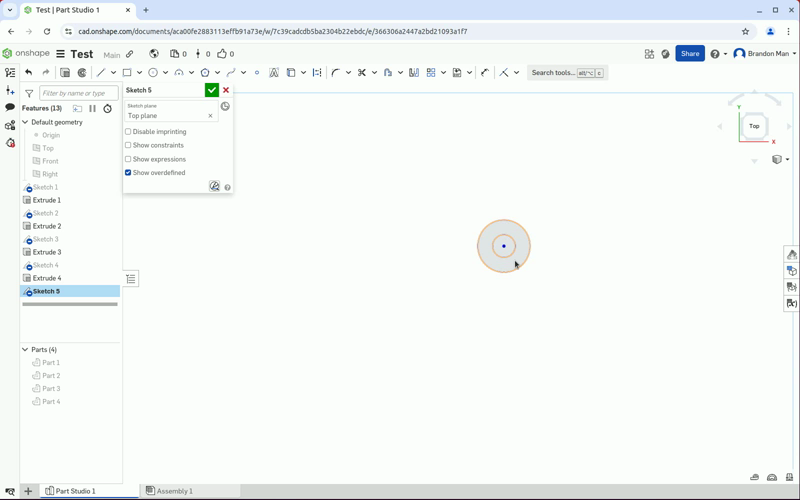
scroll(6)
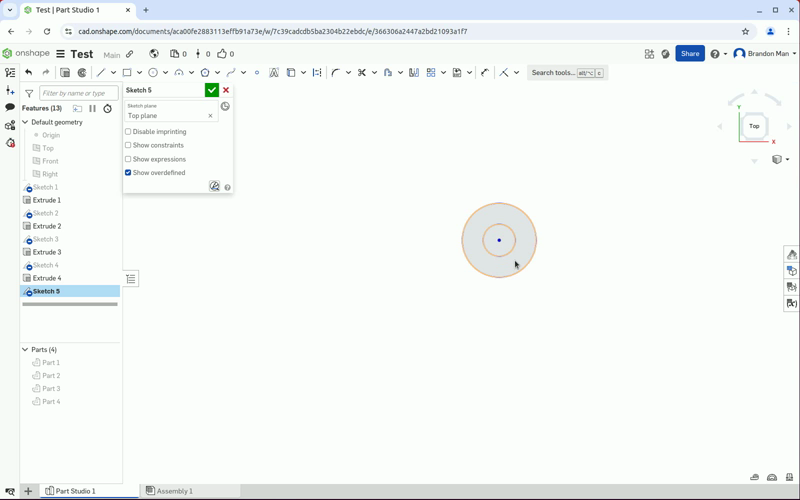
scroll(6)
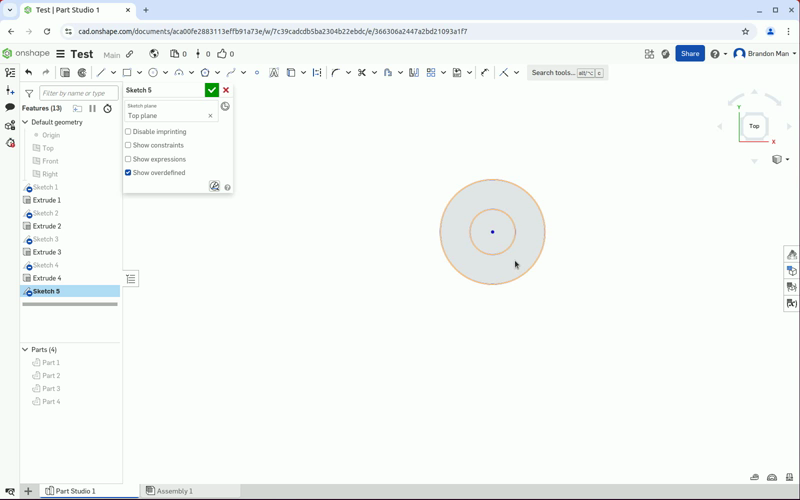
scroll(6)
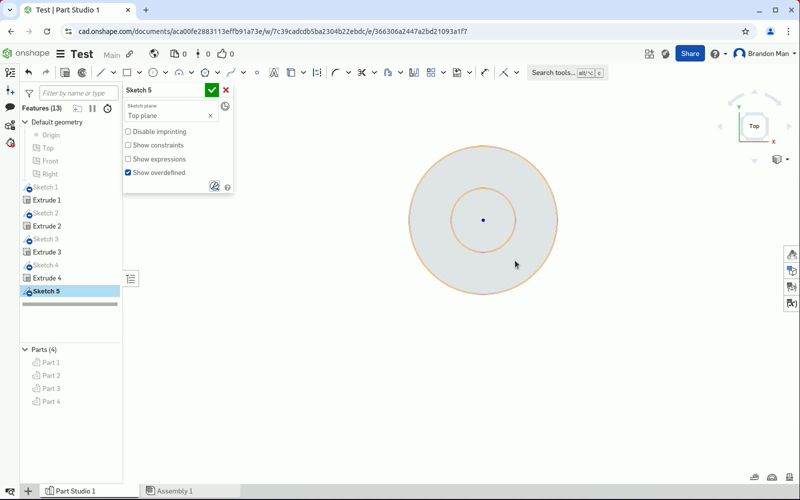
scroll(6)
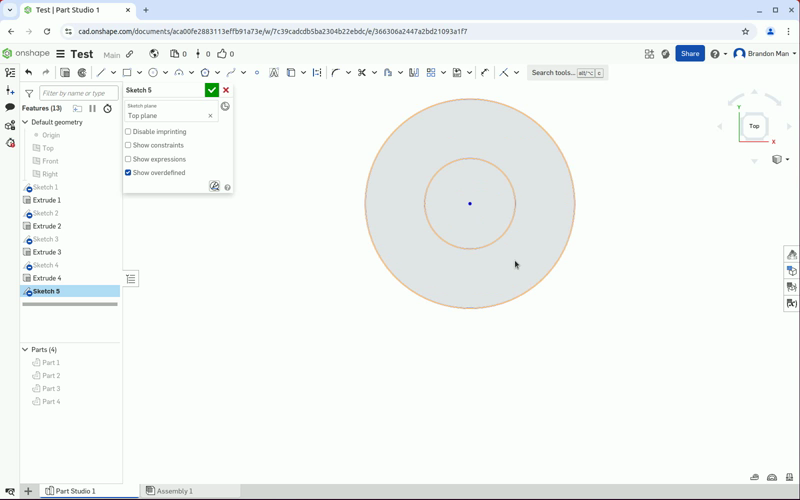
scroll(6)
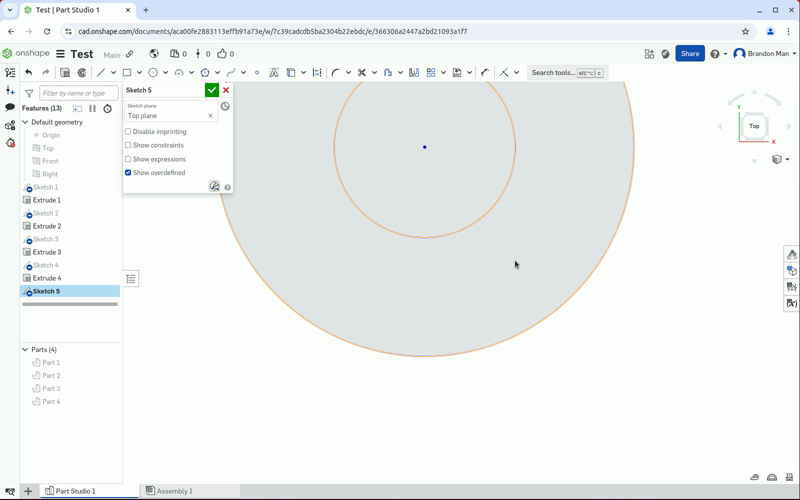
click(515, 260)
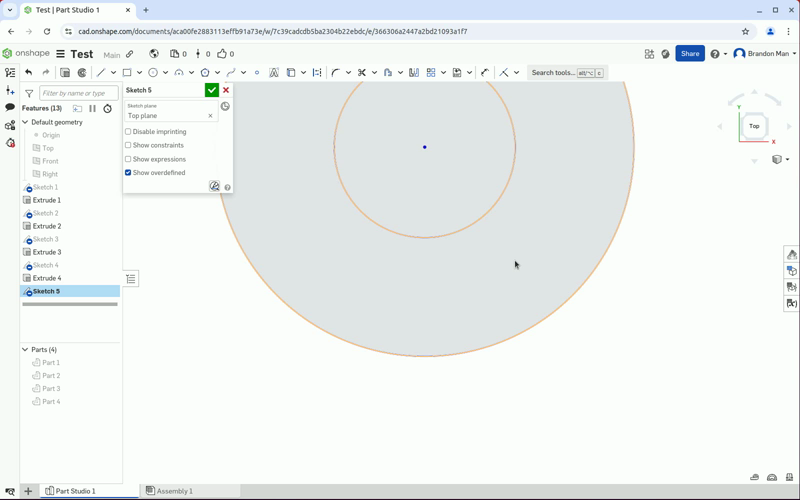
scroll(-6)
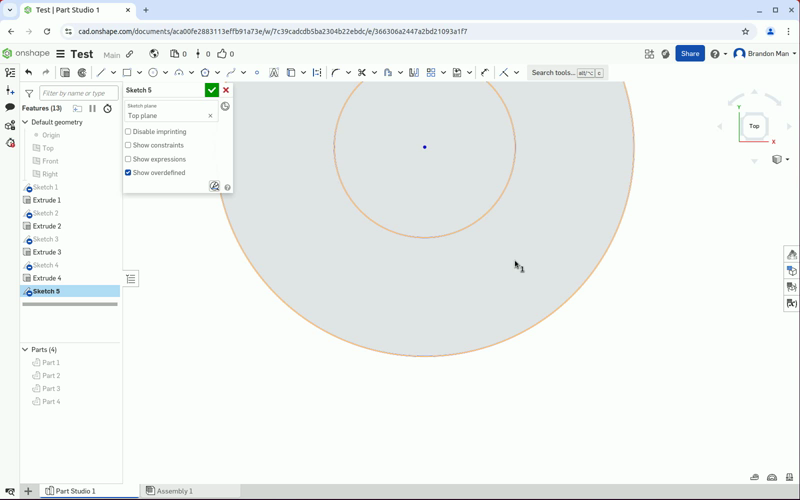
scroll(-6)
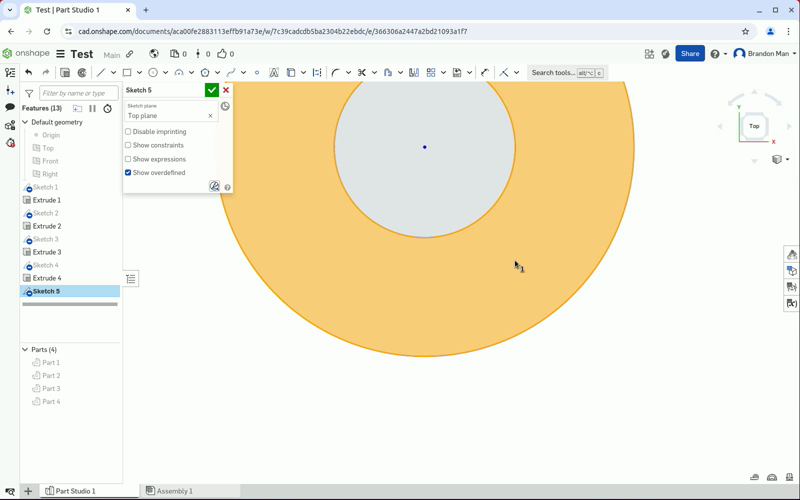
scroll(-6)
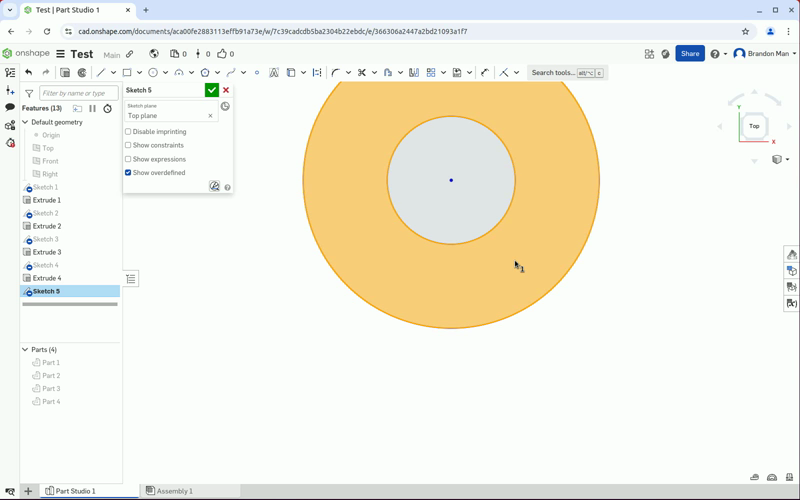
scroll(-6)
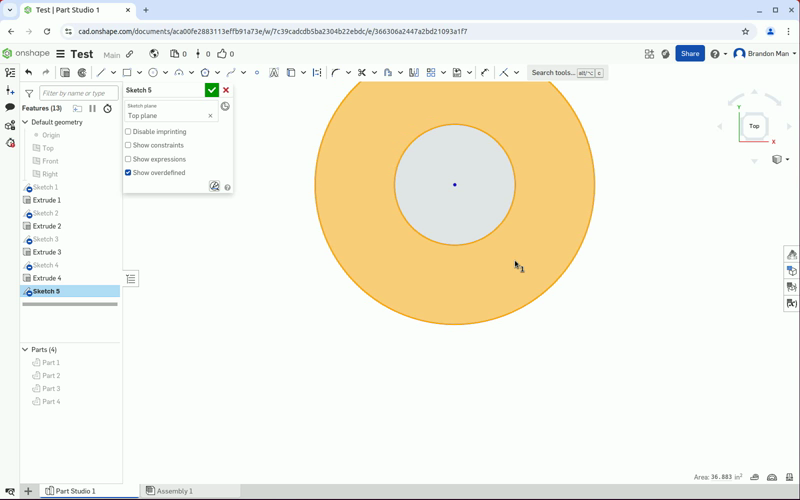
scroll(-6)
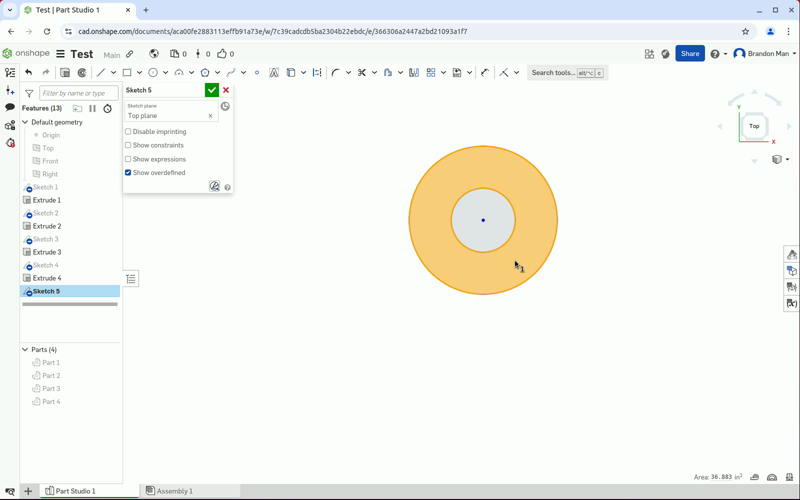
scroll(-6)
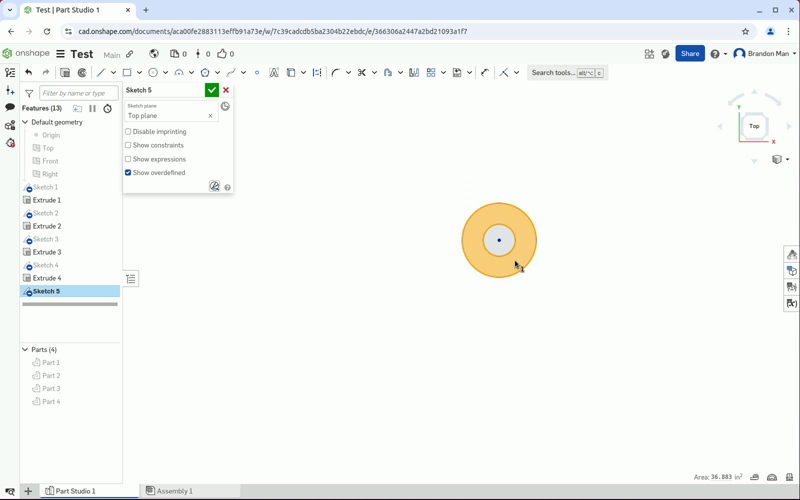
scroll(-6)
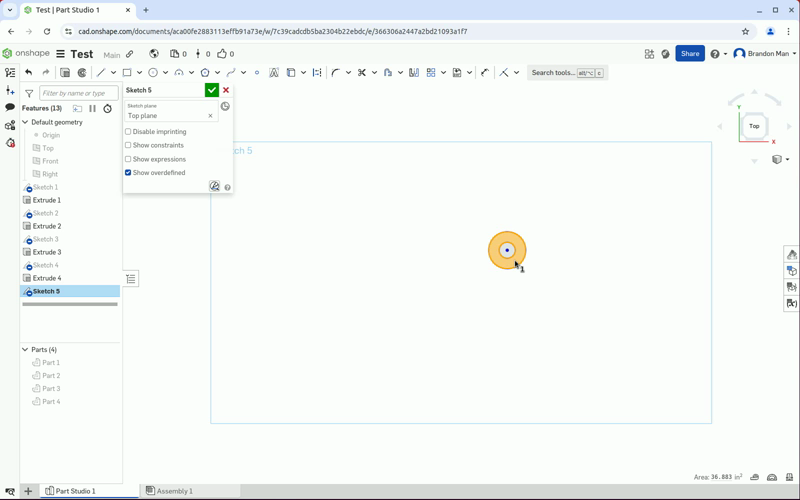
mouse_move(73, 352)
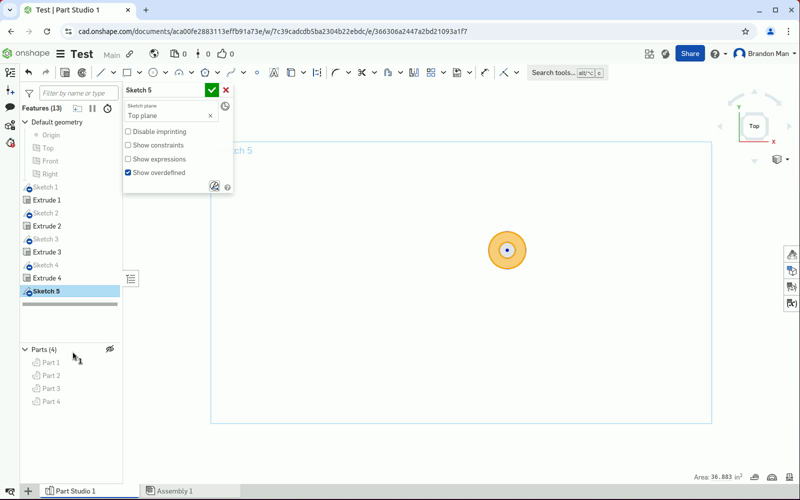
key(shift+y)
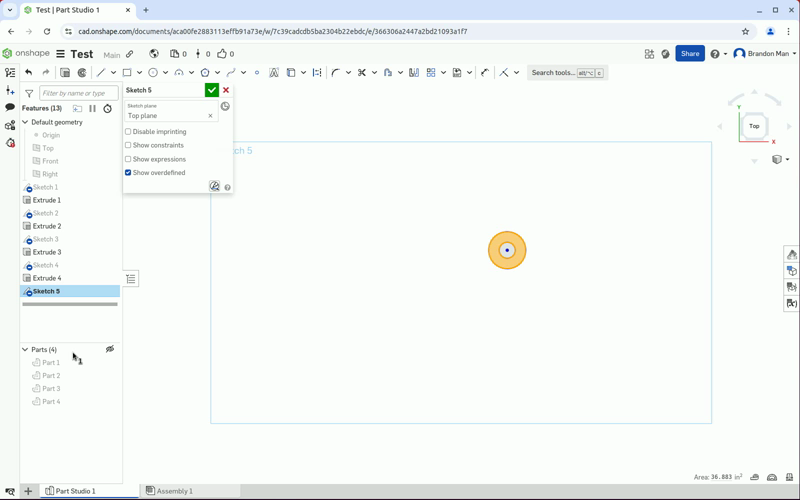
key(shift+e)
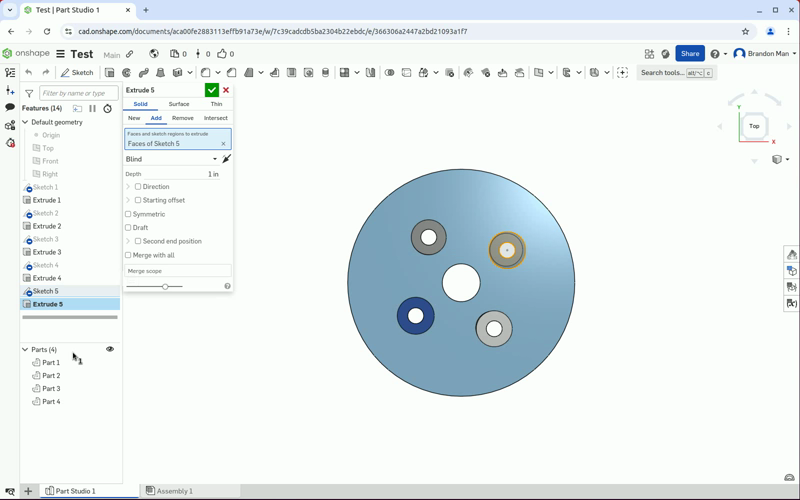
mouse_move(143, 106)
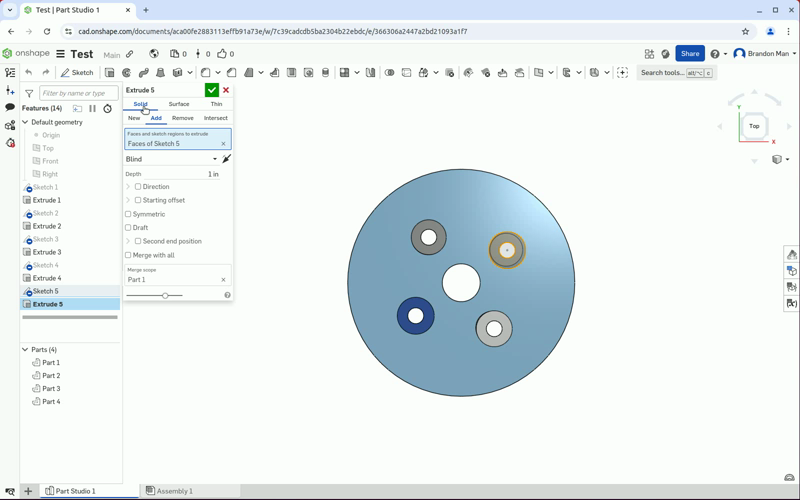
click(143, 106)
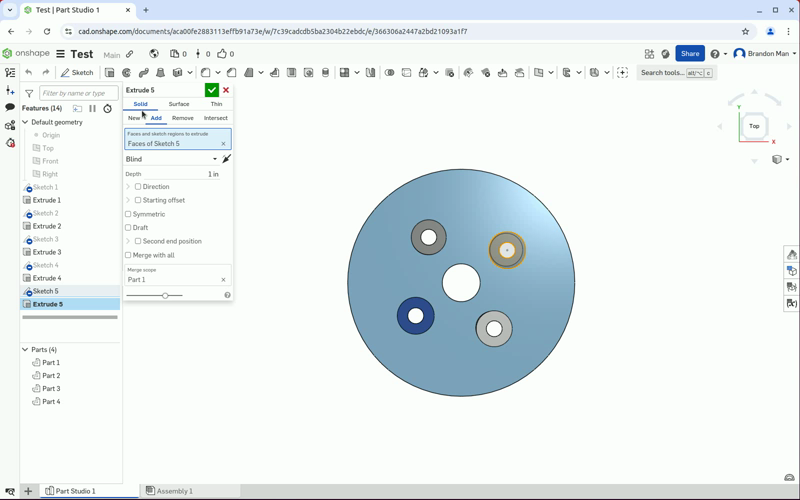
mouse_move(137, 120)
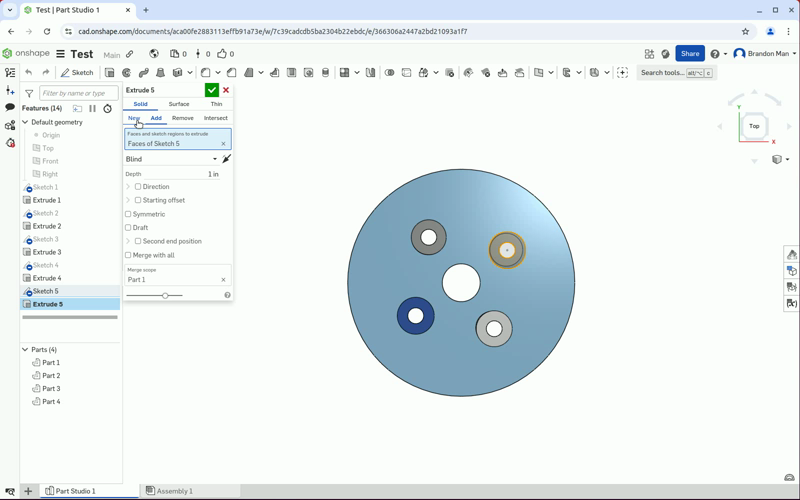
click(137, 120)
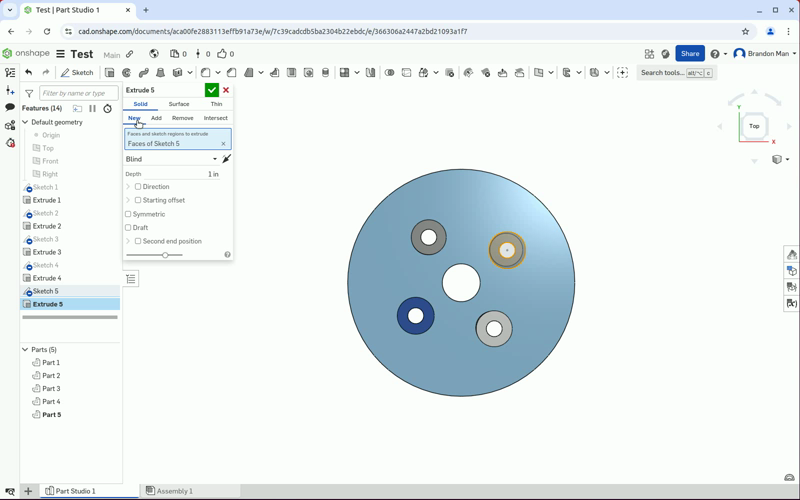
key(tab, 4)
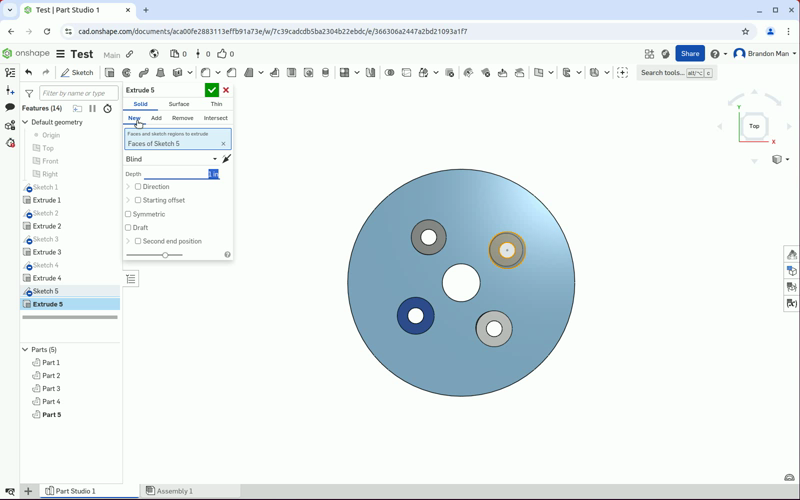
text(6.258)
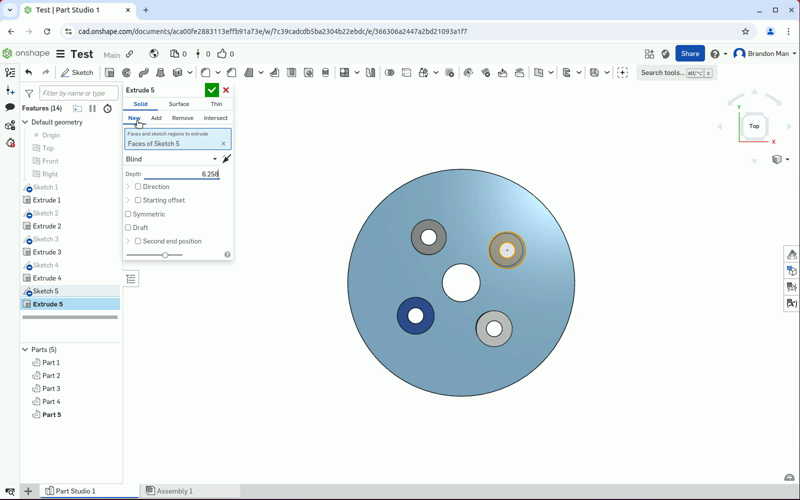
key(enter)
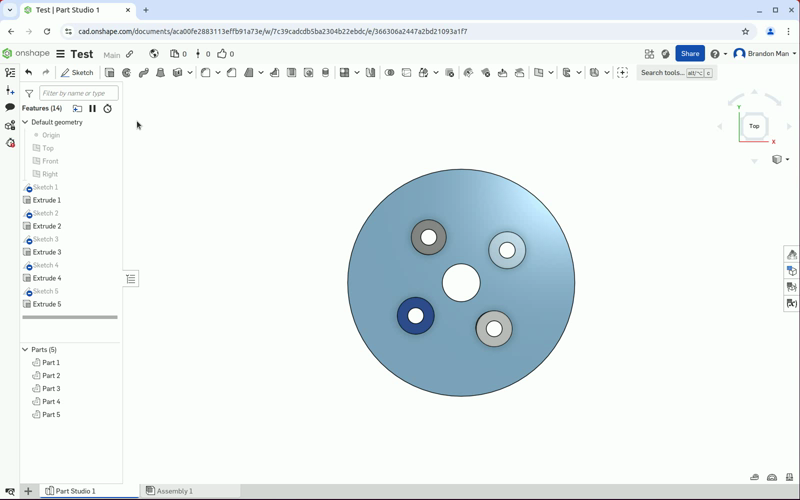
key(shift+h)
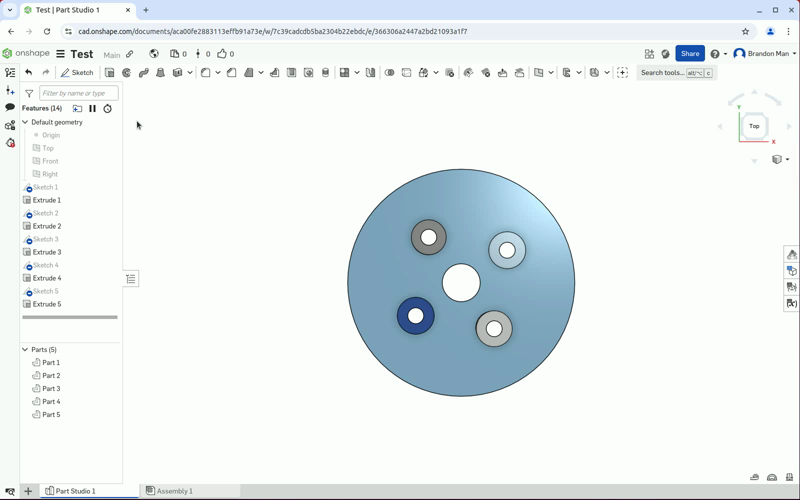
key(shift+h)
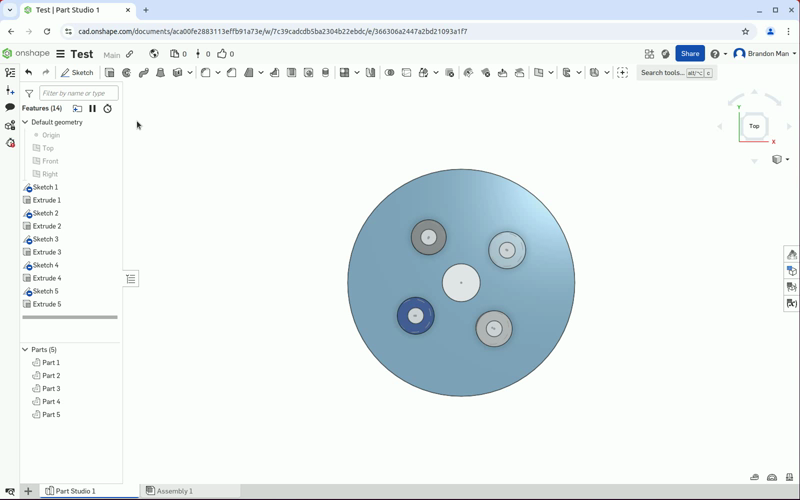
key(shift+7)
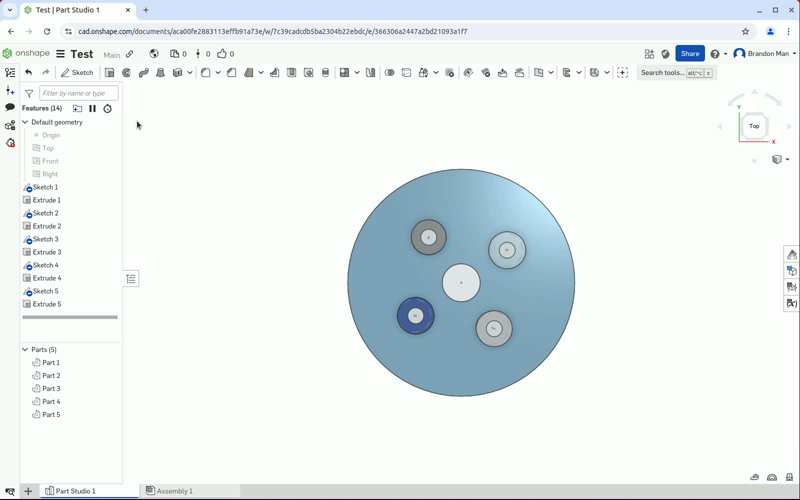
key(up, 3)
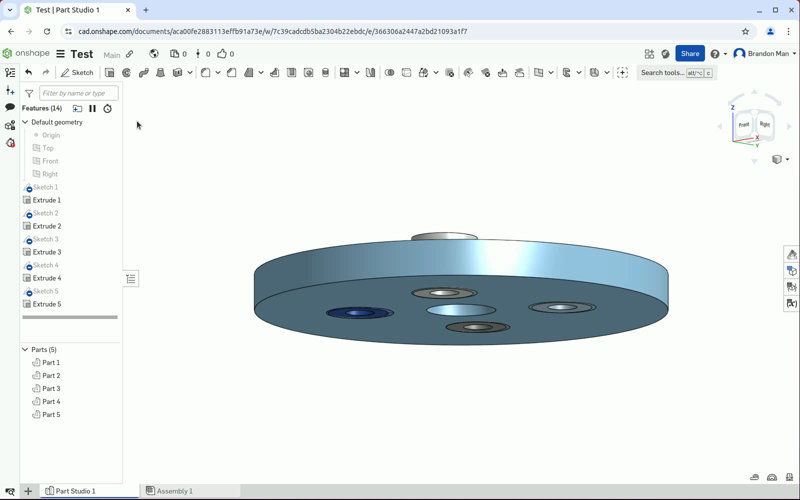
key(left, 3)
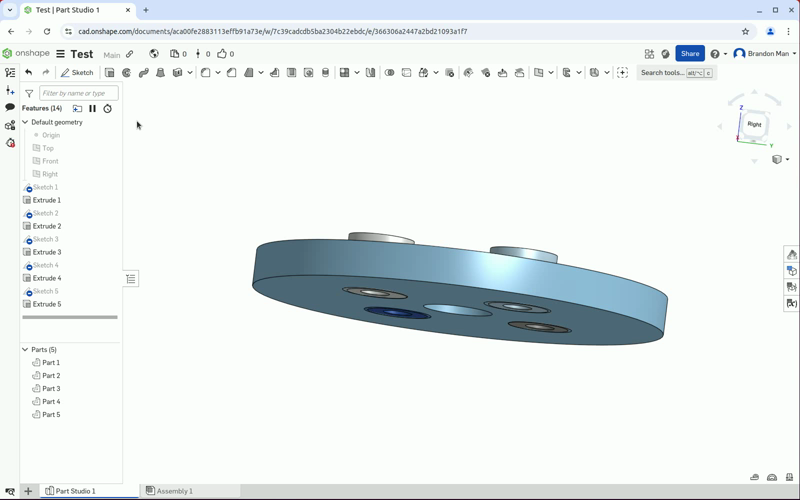
key(right, 3)
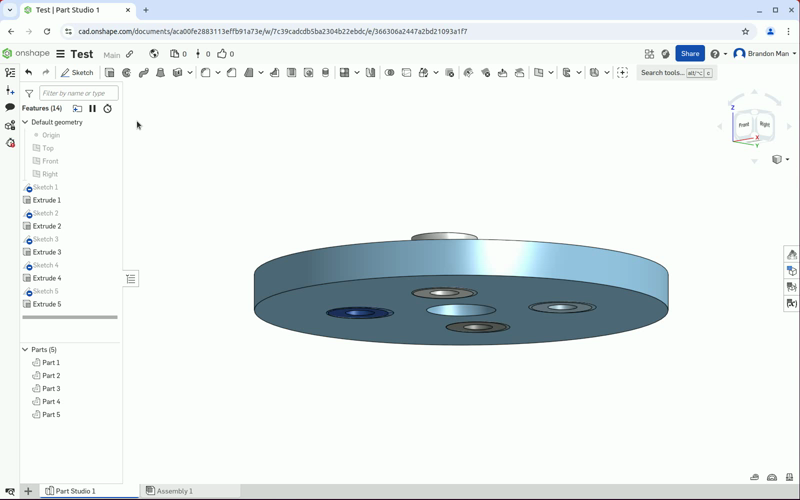
key(down, 3)
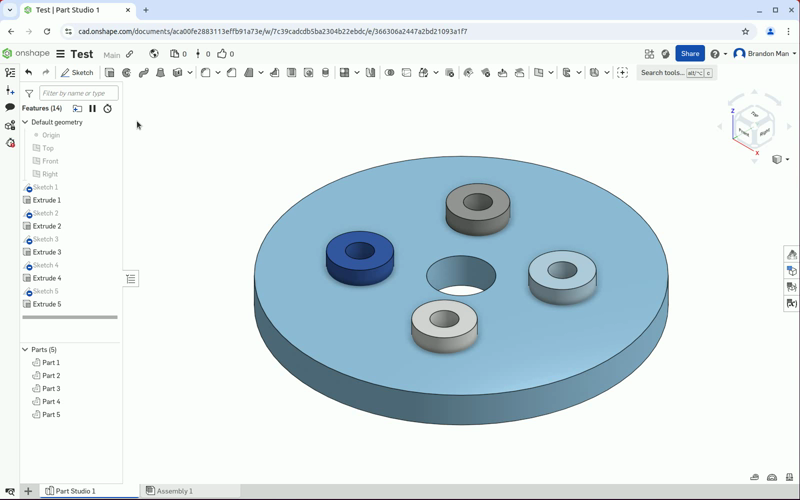
mouse_move(73, 189)
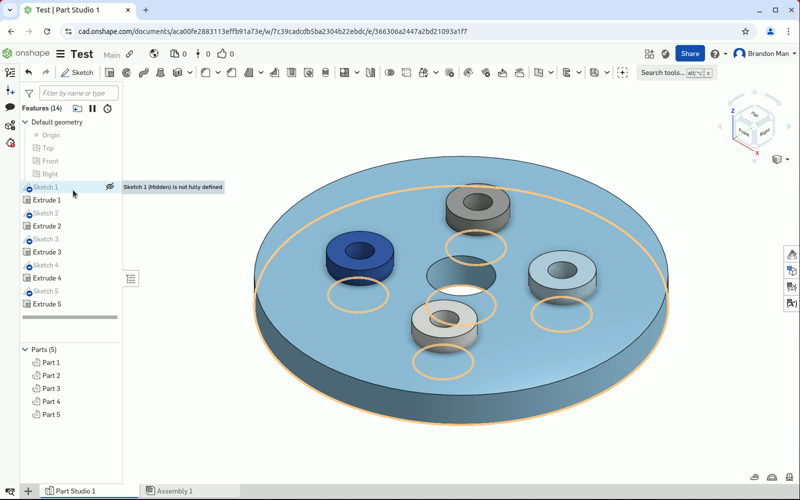
click(73, 189)